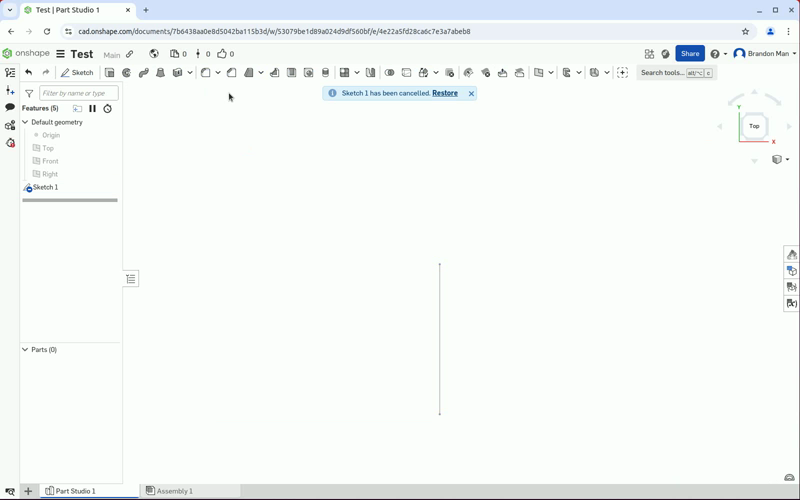
key(shift+h)
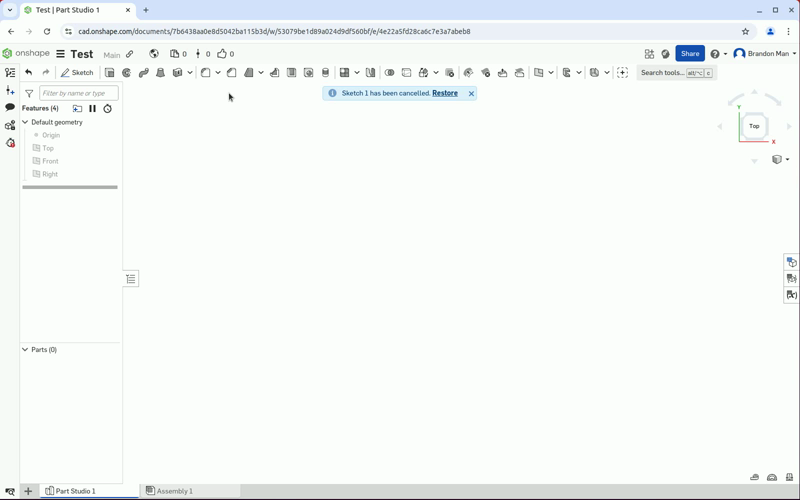
mouse_move(73, 352)
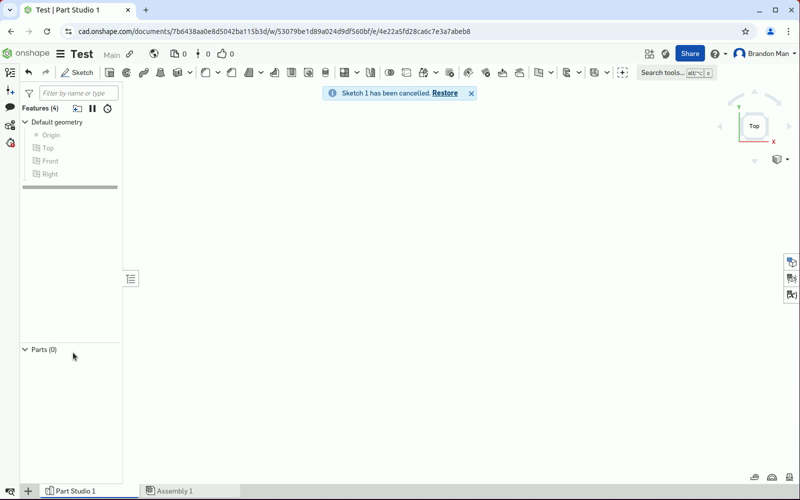
key(y)
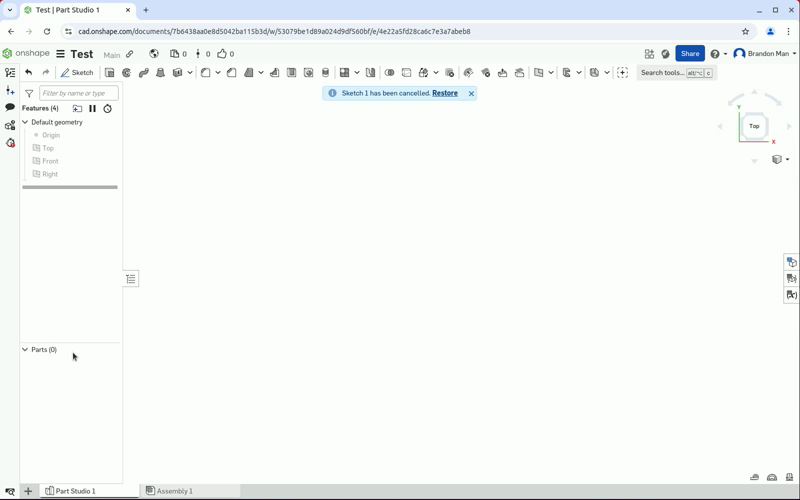
key(shift+p)
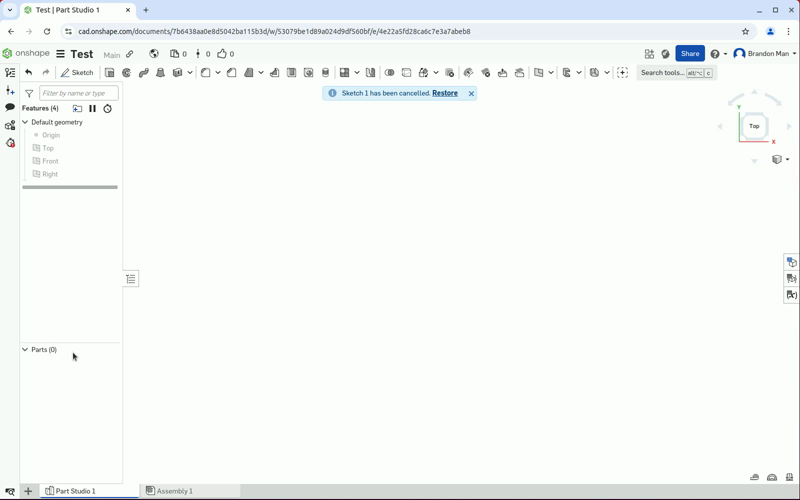
key(space)
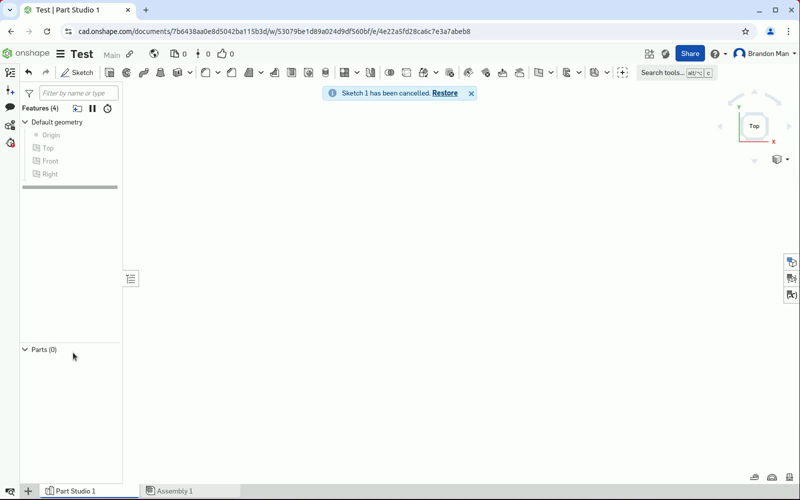
key_down(shift)
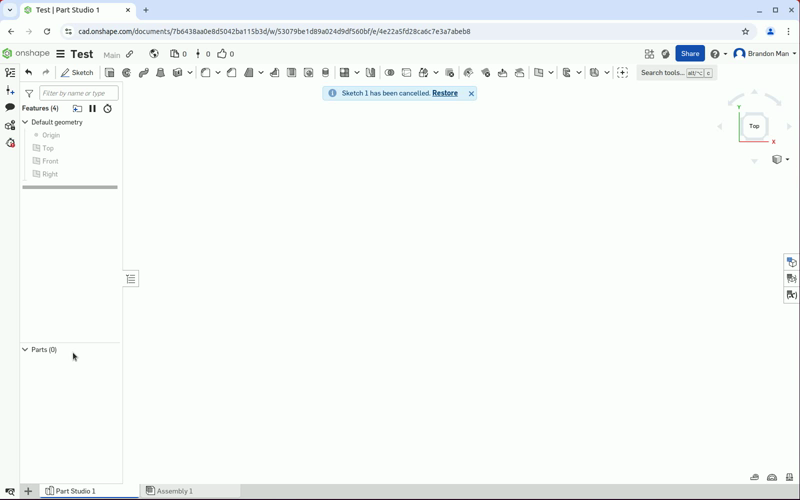
key(up)
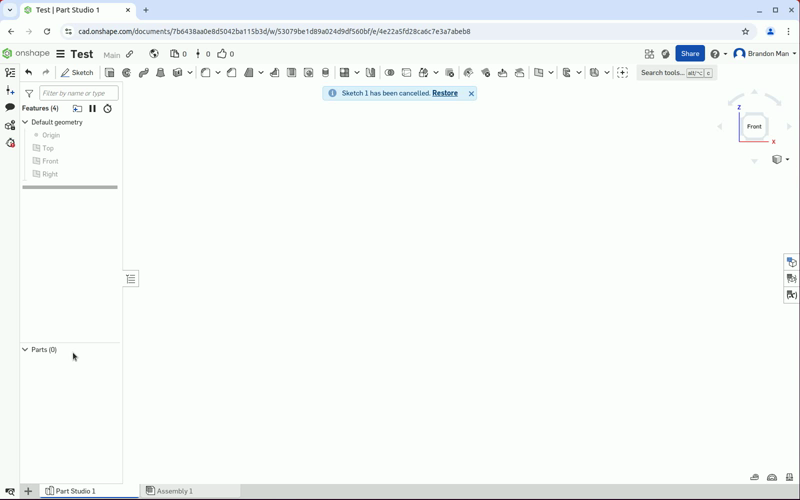
key_up(shift)
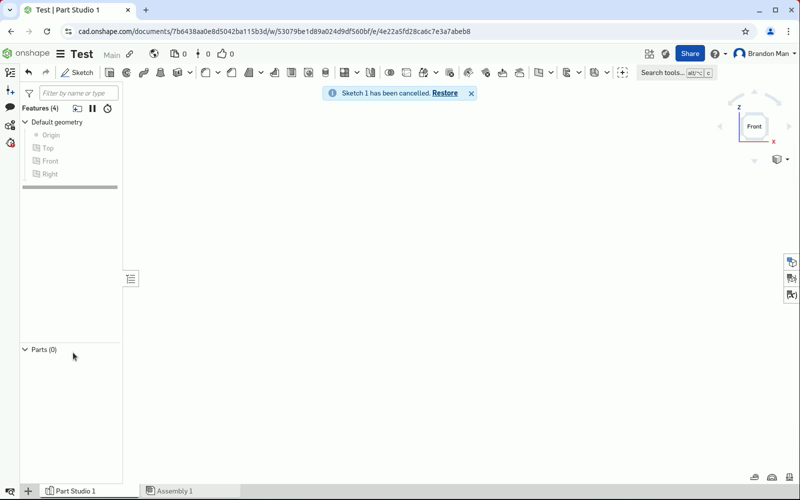
key(space)
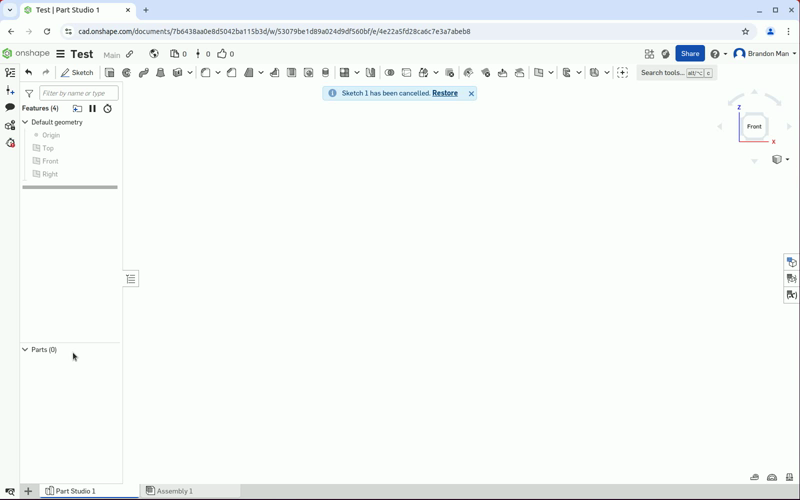
key_down(shift)
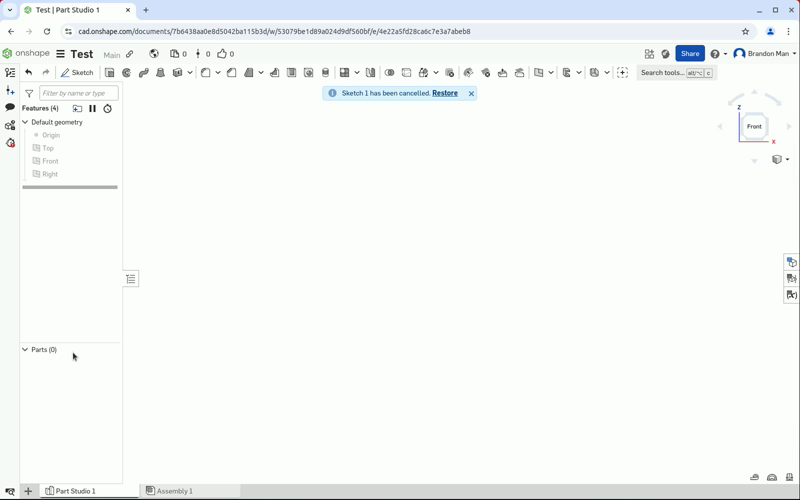
key(left)
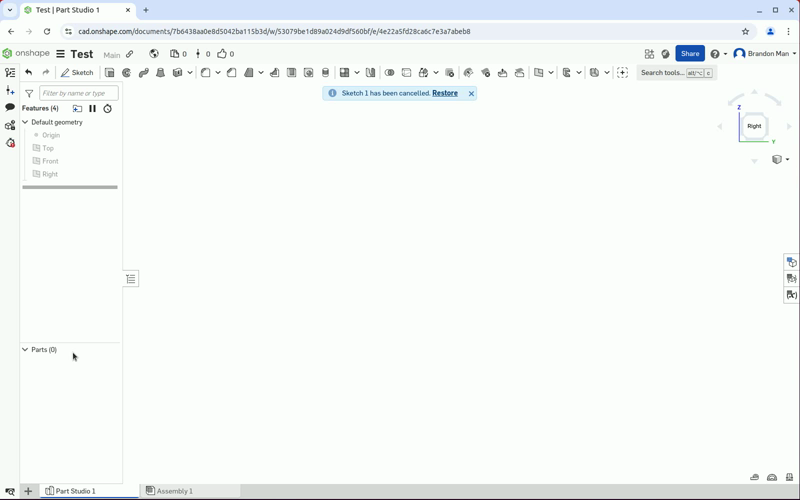
key_up(shift)
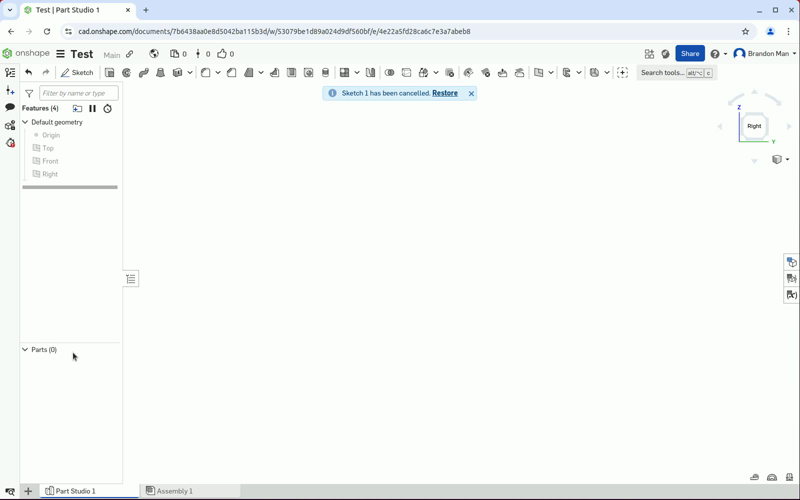
mouse_move(73, 352)
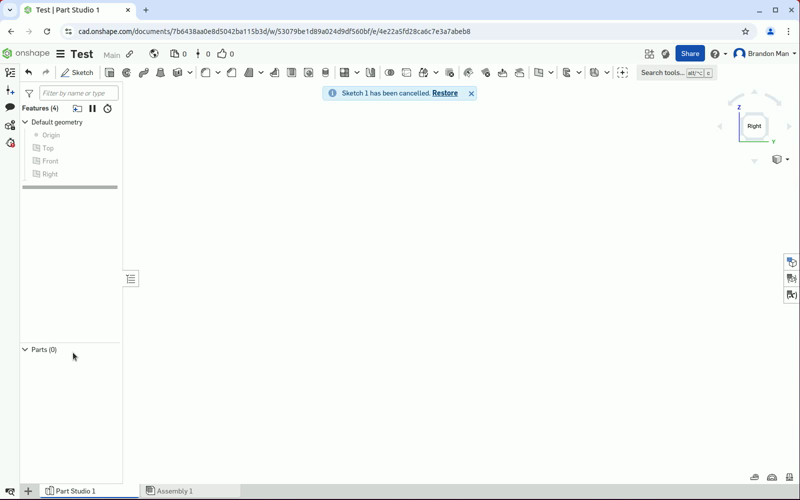
key(shift+y)
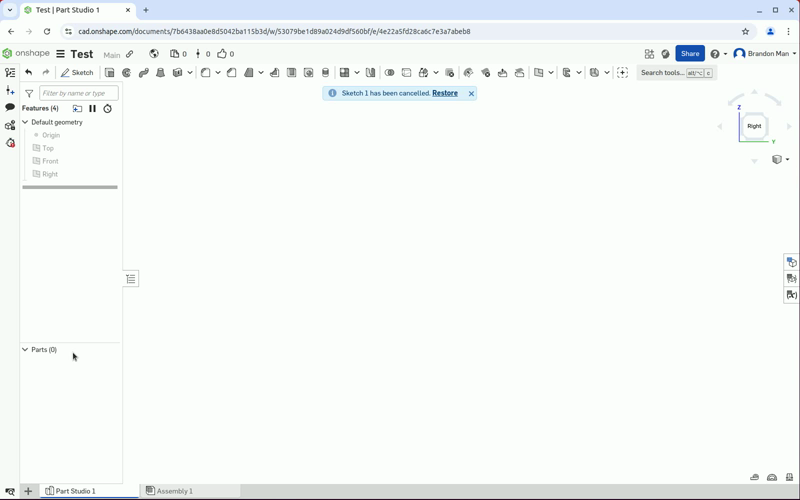
key(shift+s)
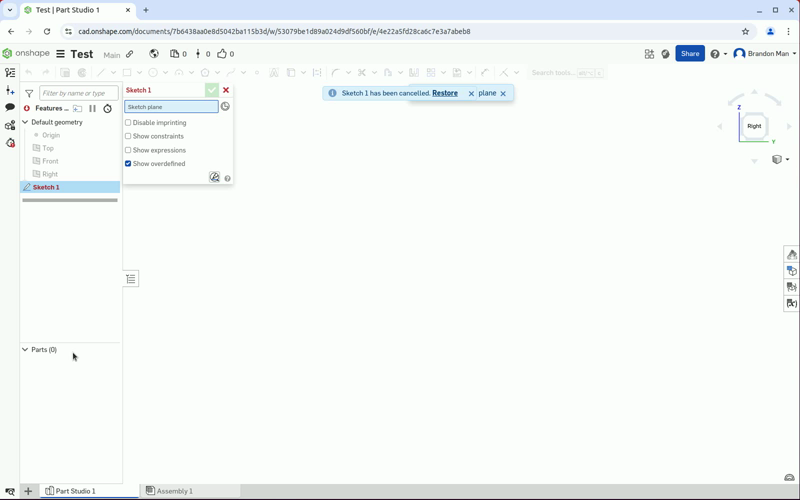
mouse_move(73, 176)
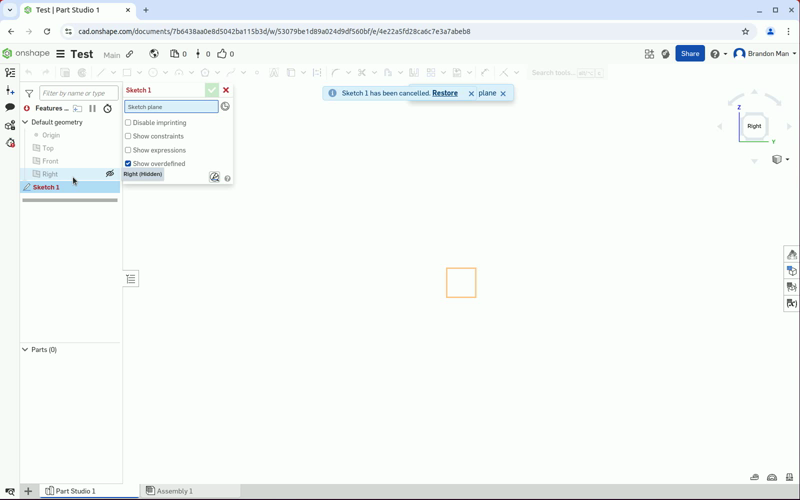
click(73, 176)
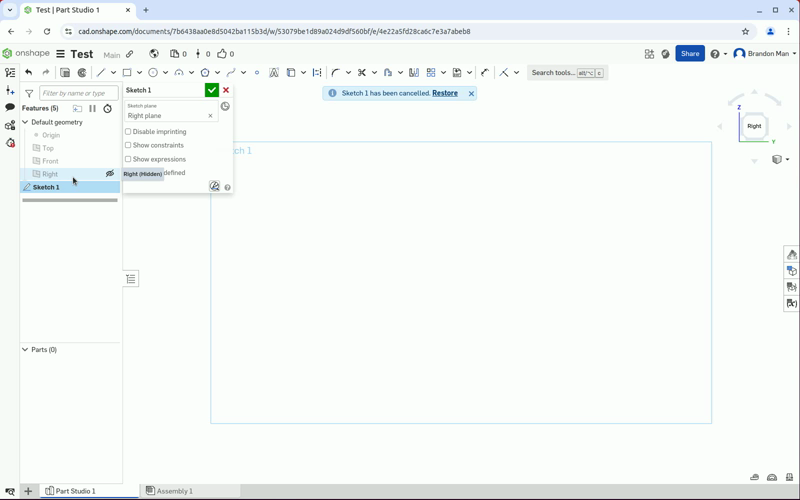
mouse_move(73, 352)
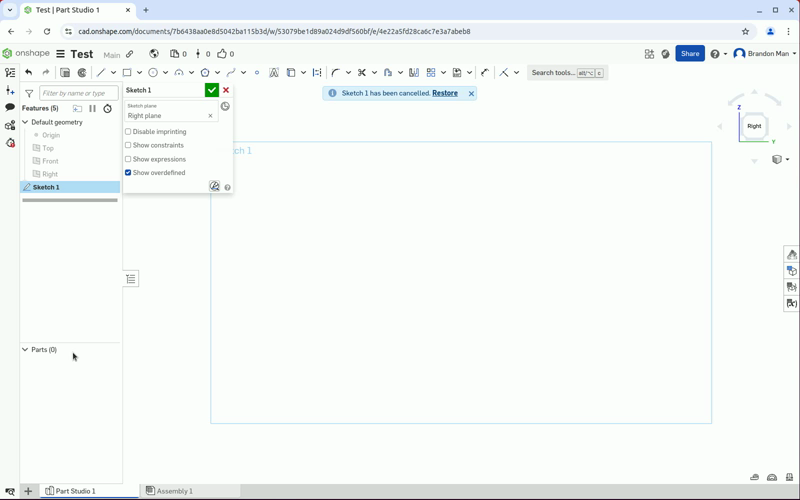
key(y)
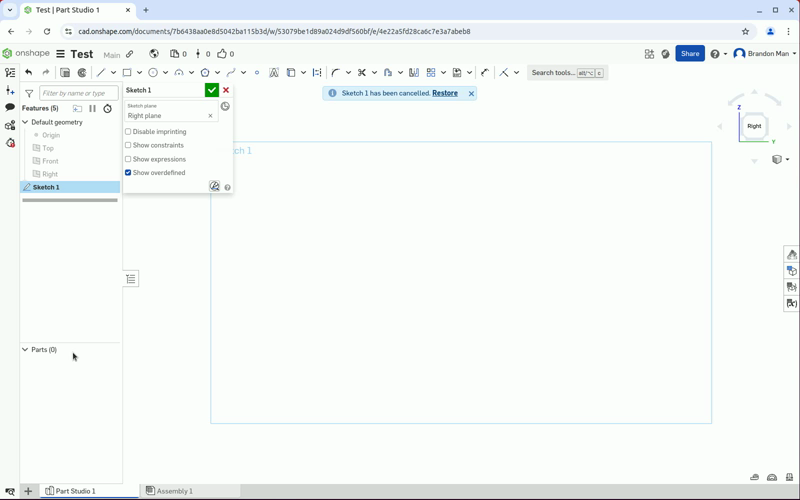
key(l)
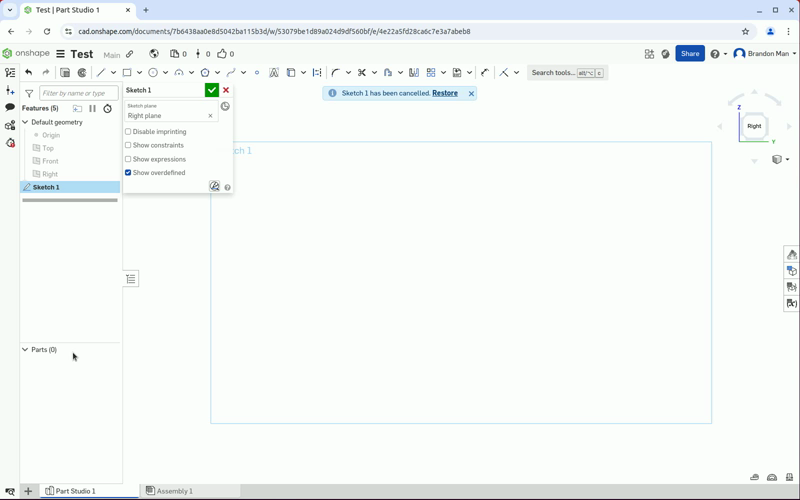
key_down(shift)
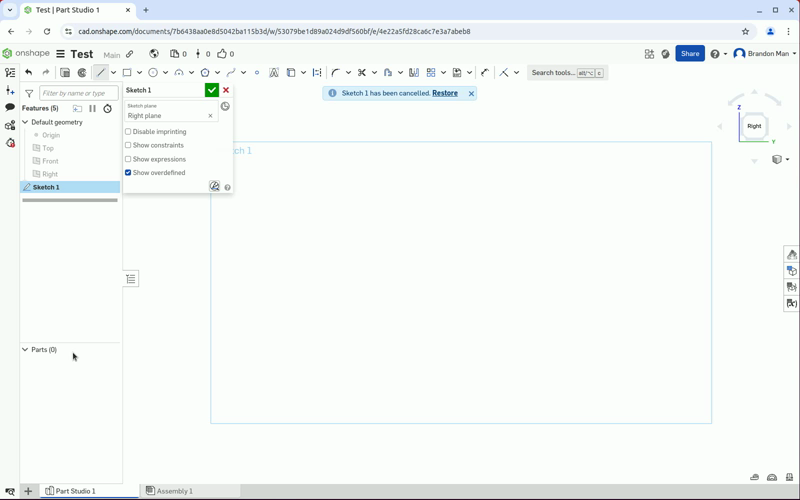
mouse_move(430, 200)
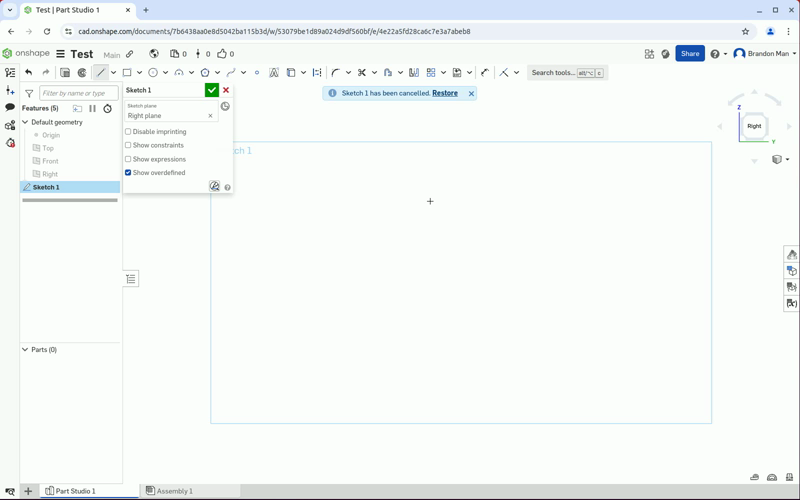
click(430, 200)
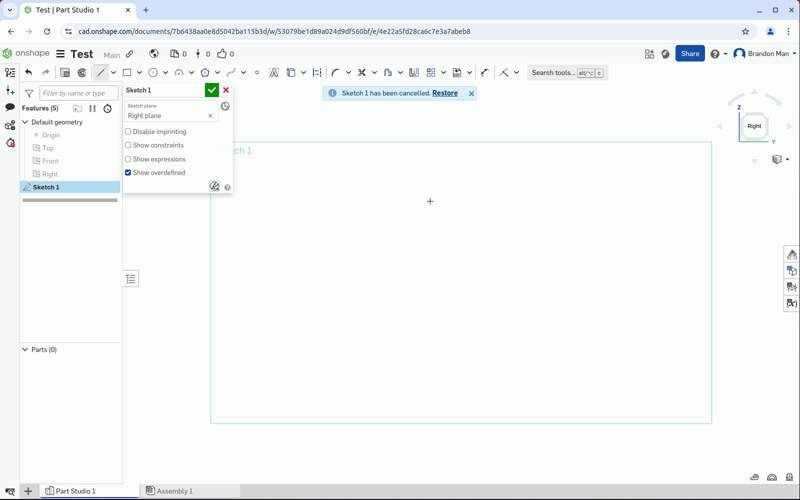
key_up(shift)
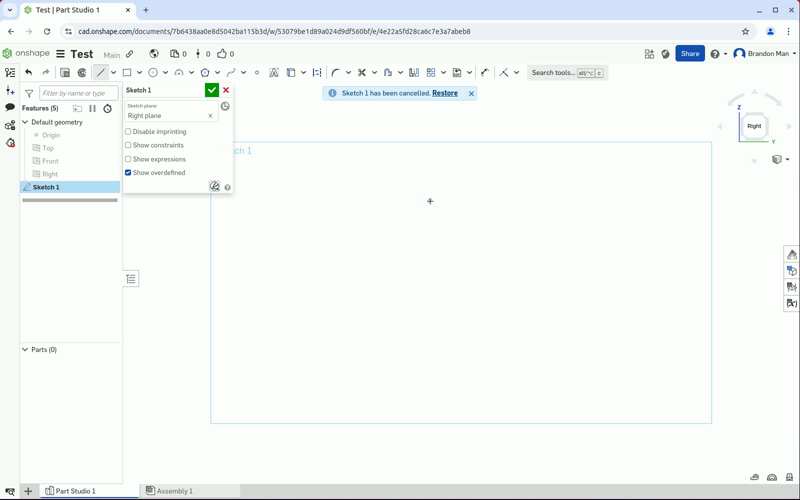
key_down(shift)
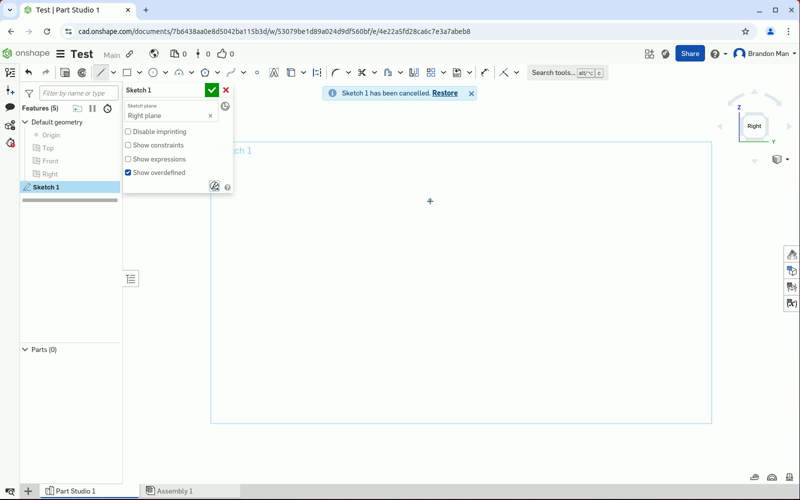
mouse_move(460, 200)
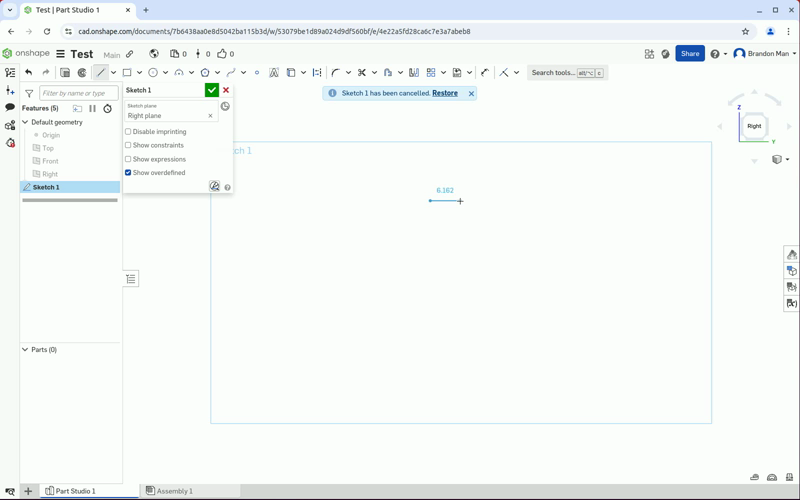
mouse_move(451, 200)
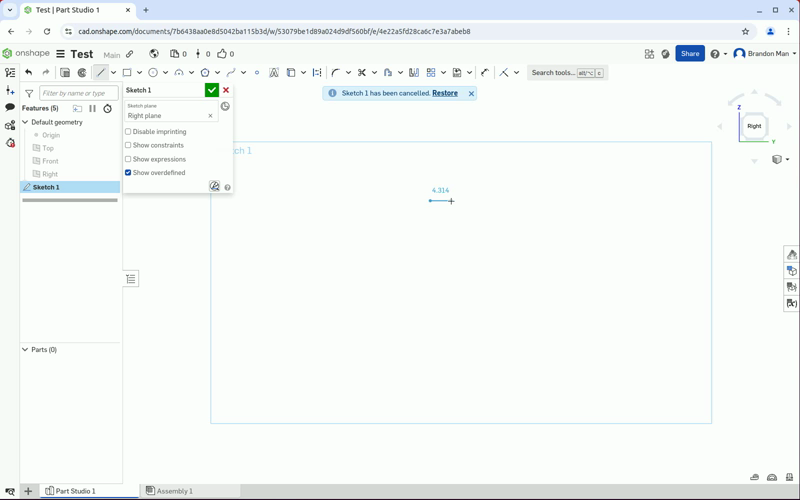
click(451, 200)
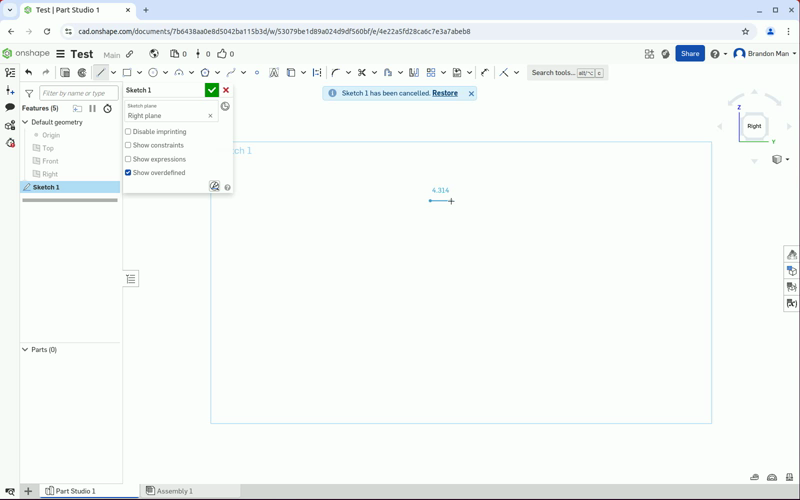
key_up(shift)
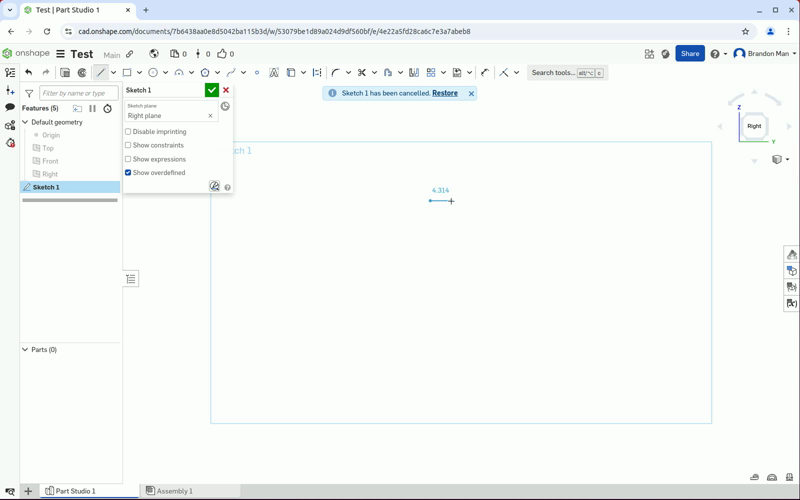
key(esc)
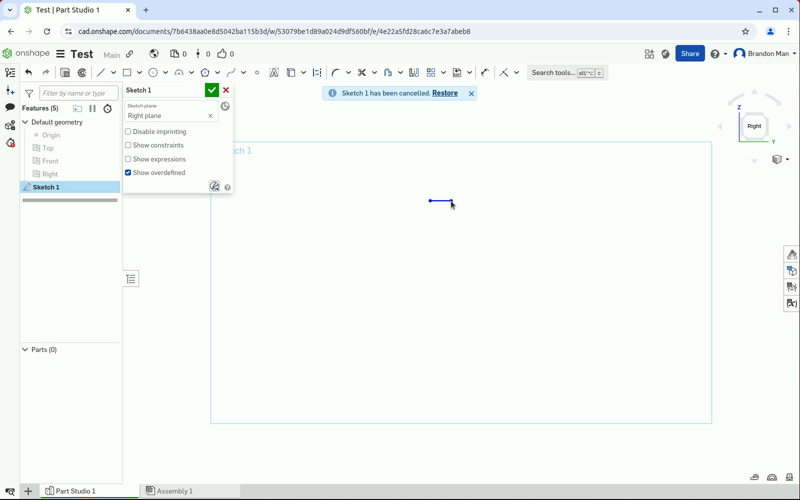
key(a)
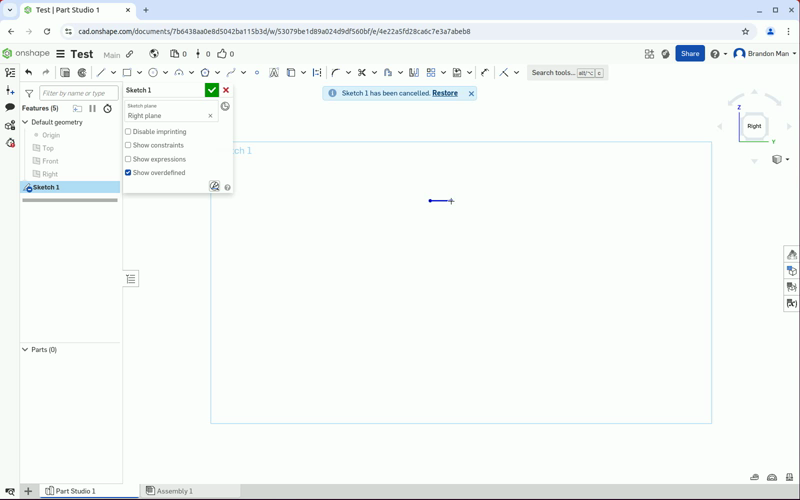
mouse_move(451, 200)
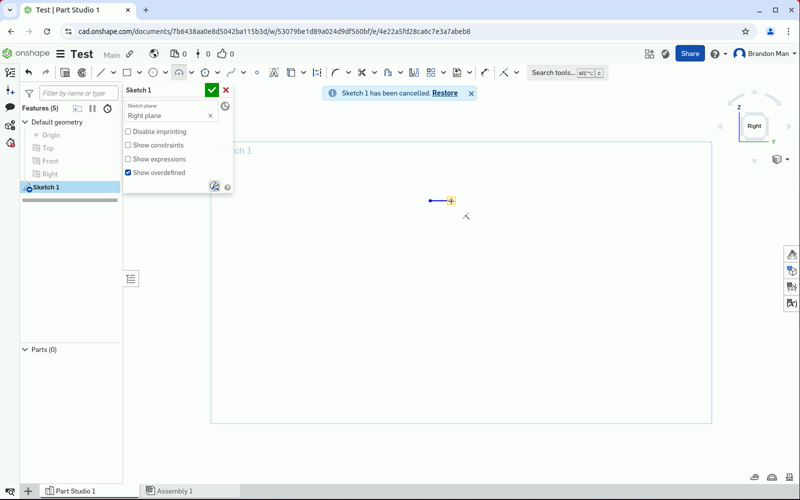
click(451, 200)
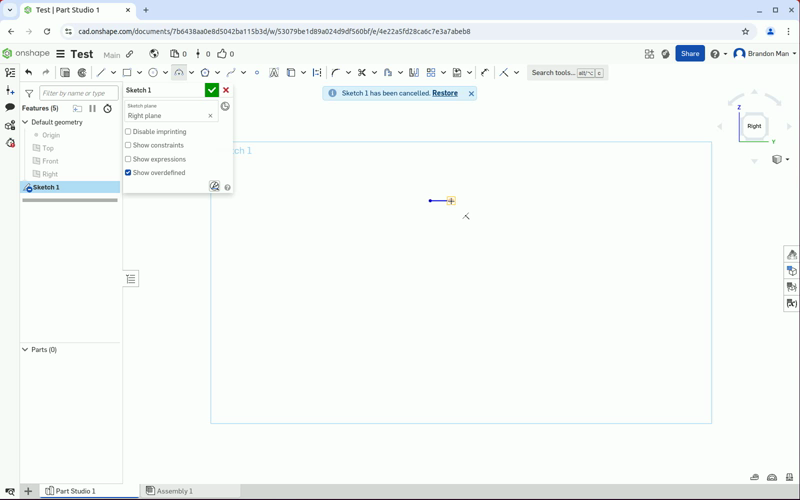
key_down(shift)
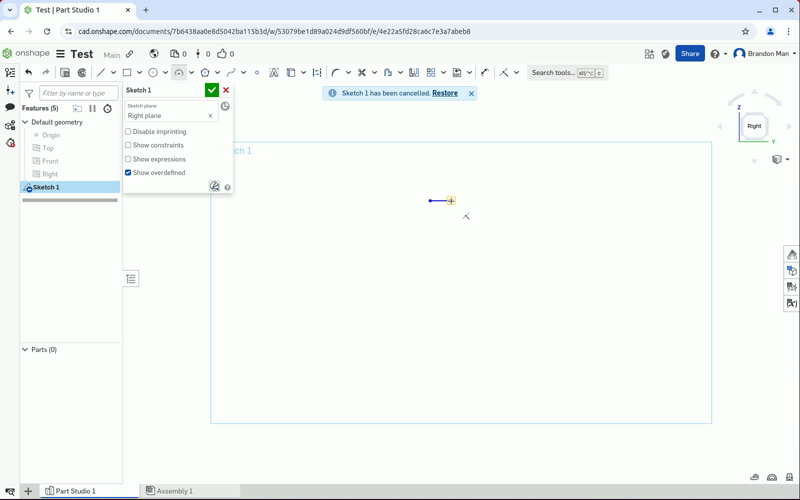
mouse_move(470, 200)
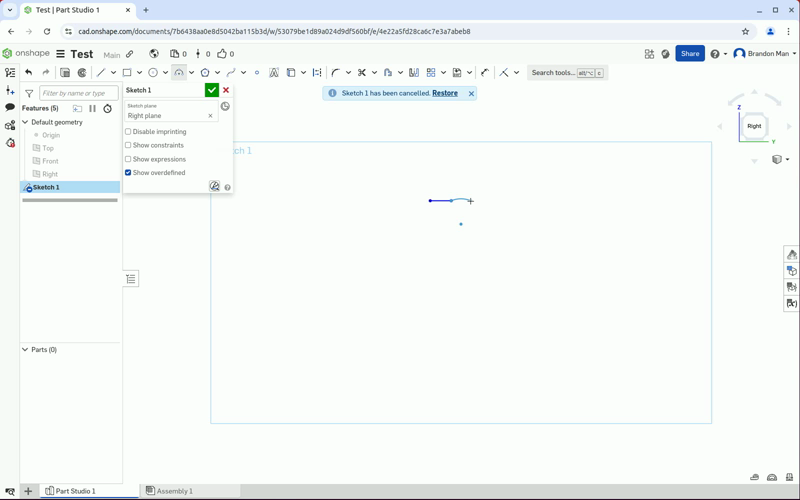
click(470, 200)
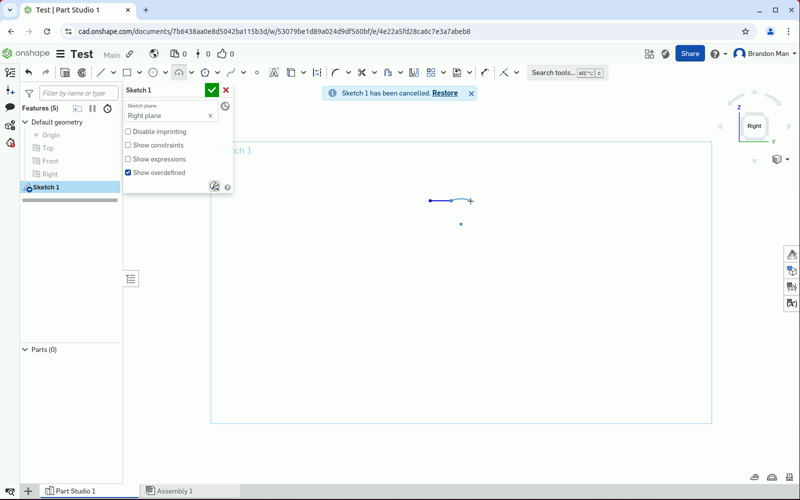
mouse_move(461, 190)
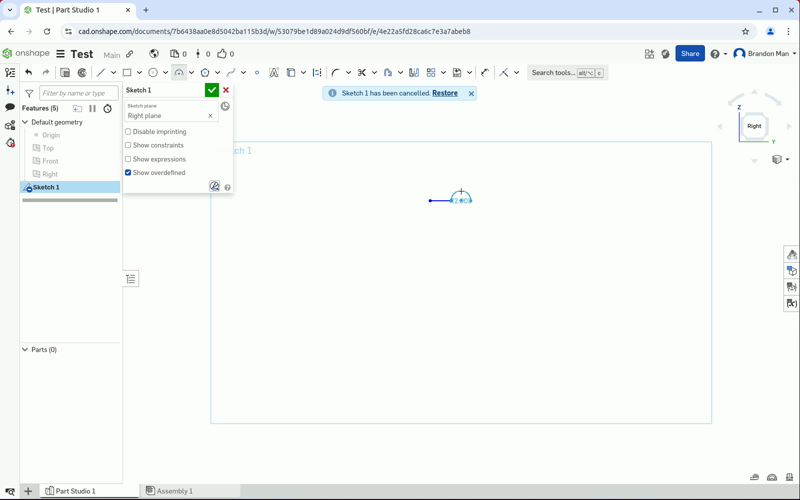
click(461, 190)
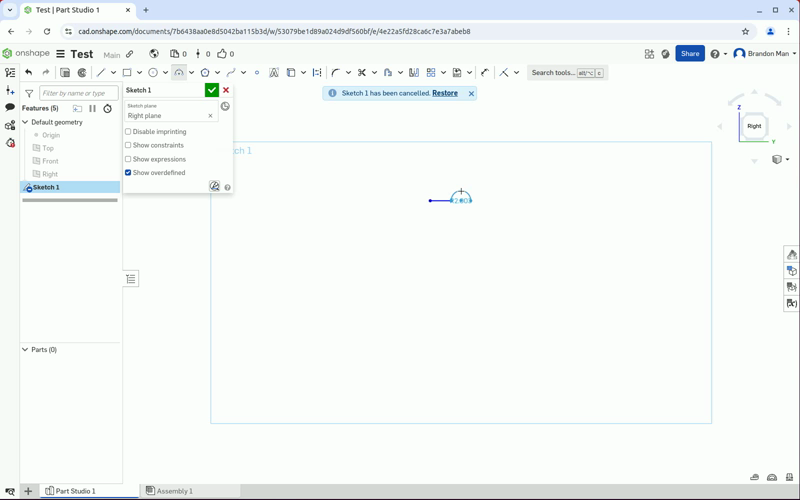
key_up(shift)
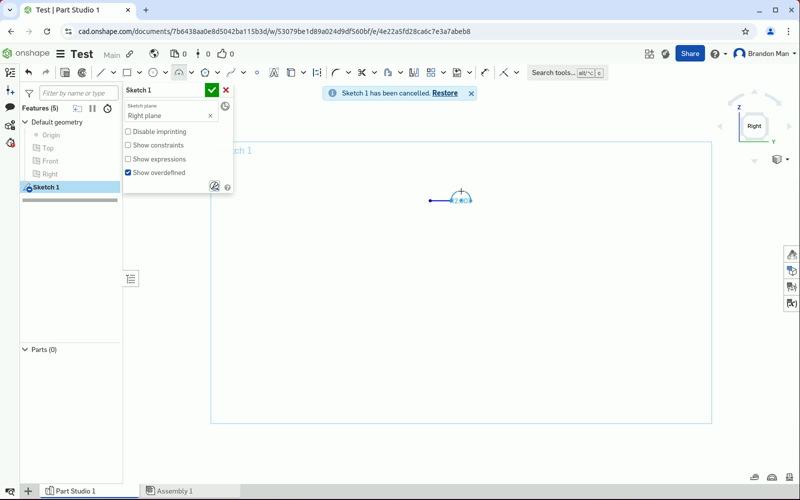
key(esc)
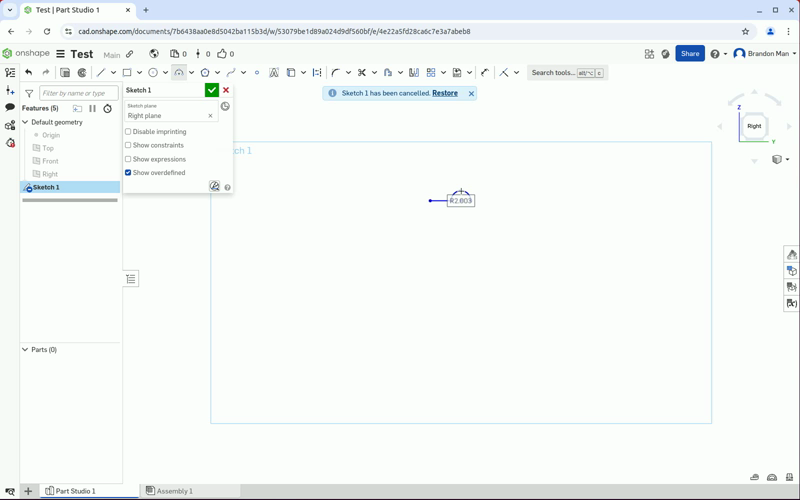
key(l)
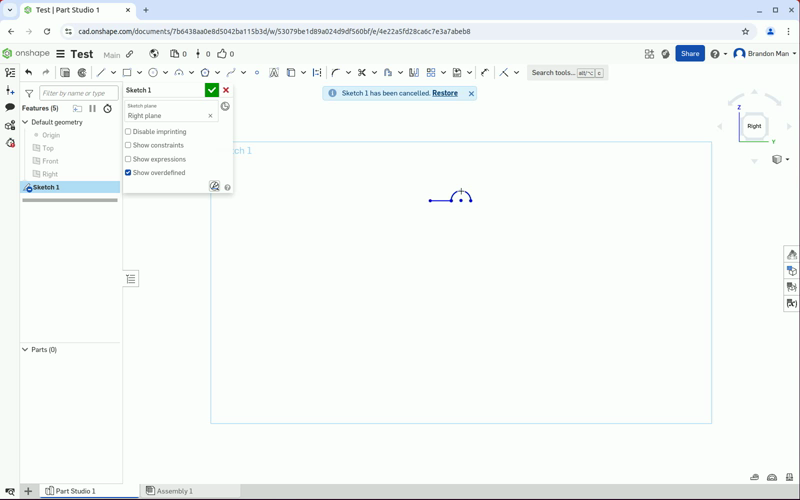
mouse_move(470, 200)
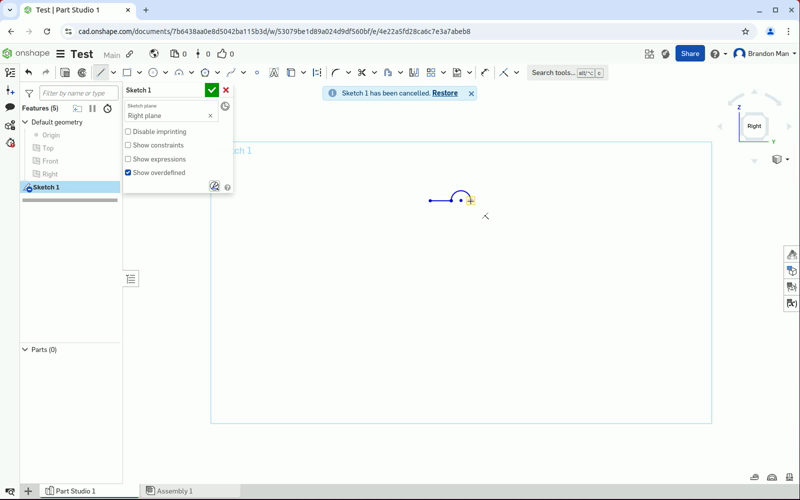
click(470, 200)
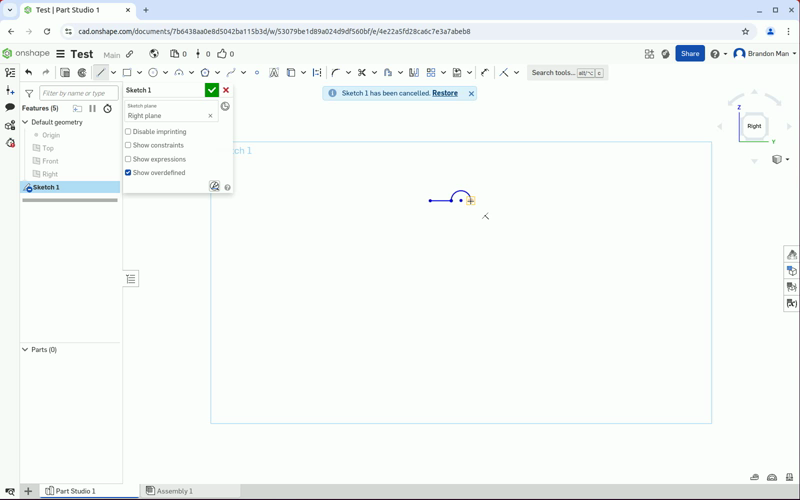
key_down(shift)
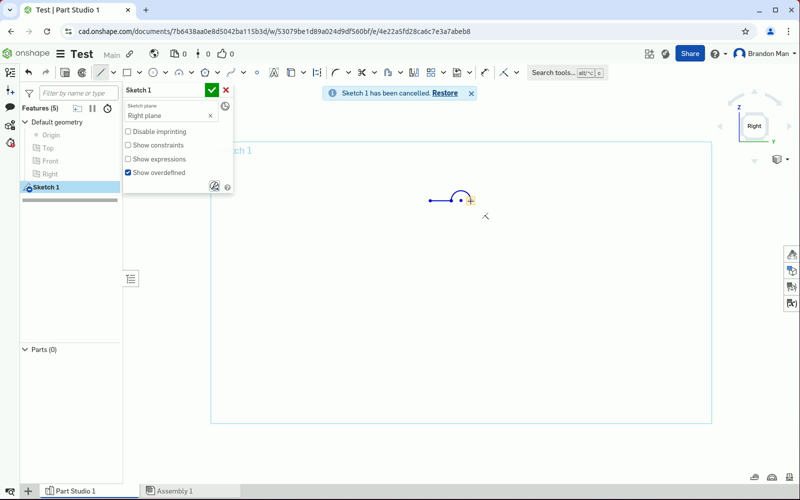
mouse_move(501, 200)
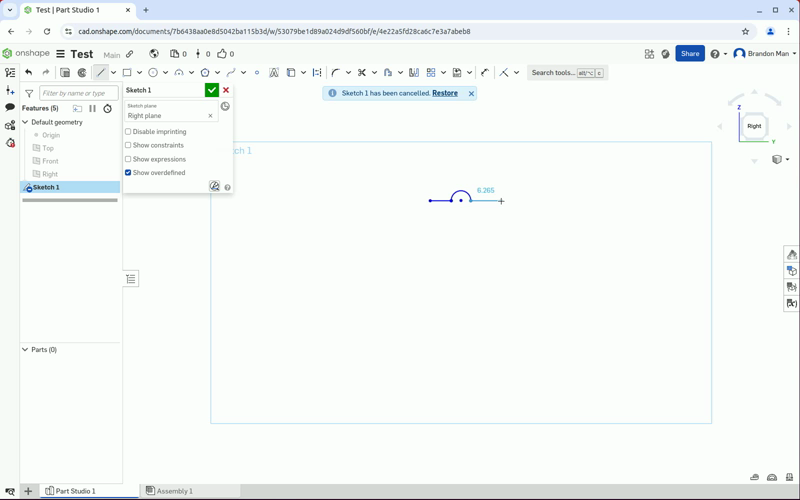
mouse_move(491, 200)
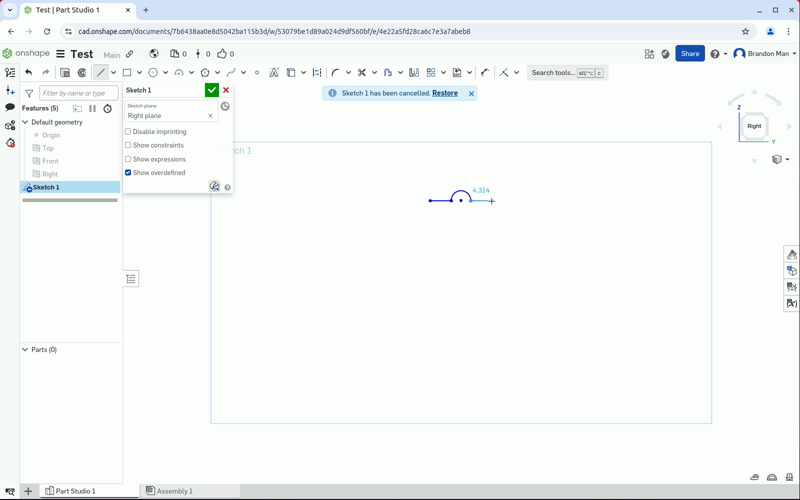
click(491, 200)
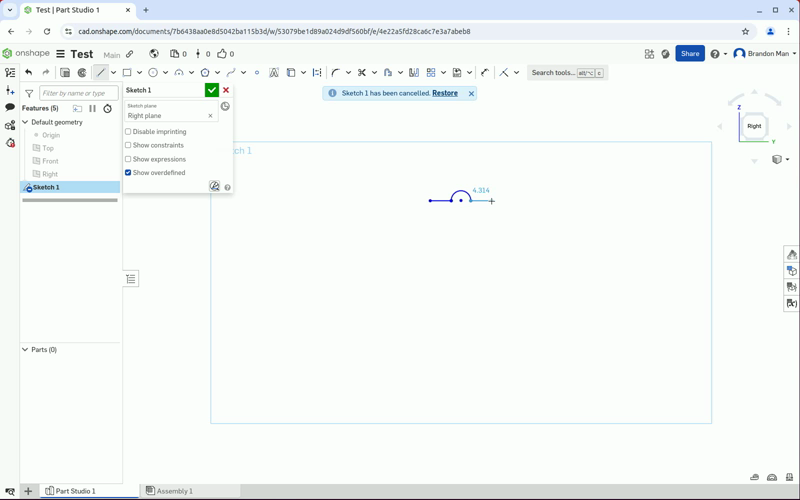
key_up(shift)
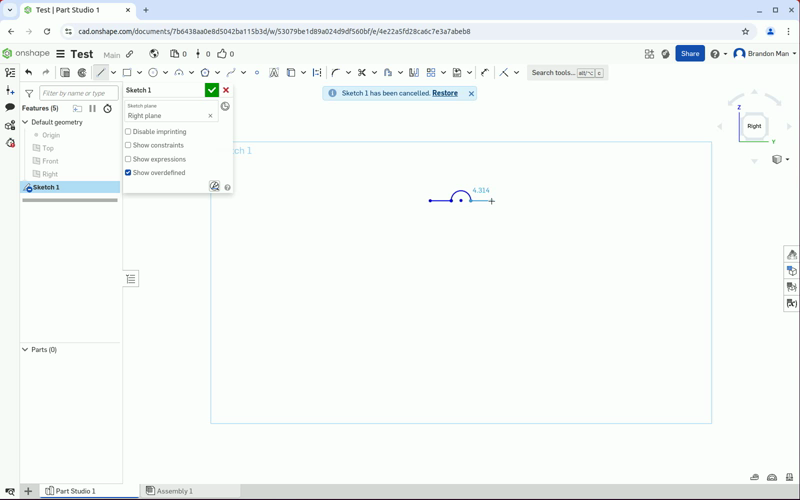
key(esc)
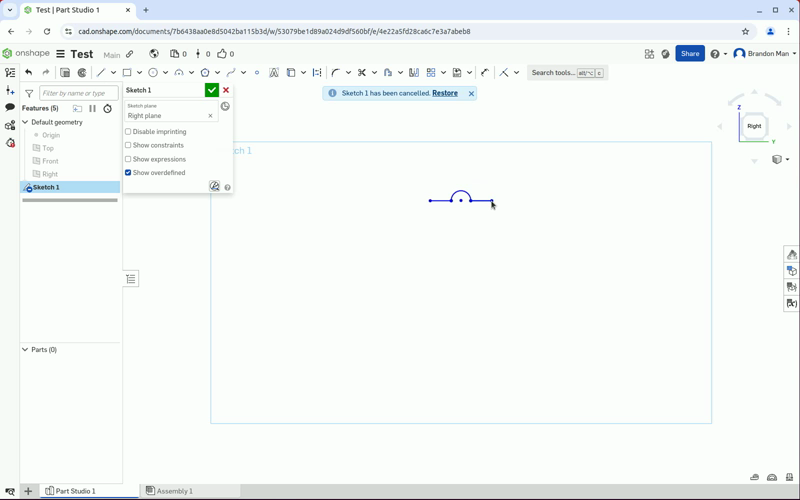
key(a)
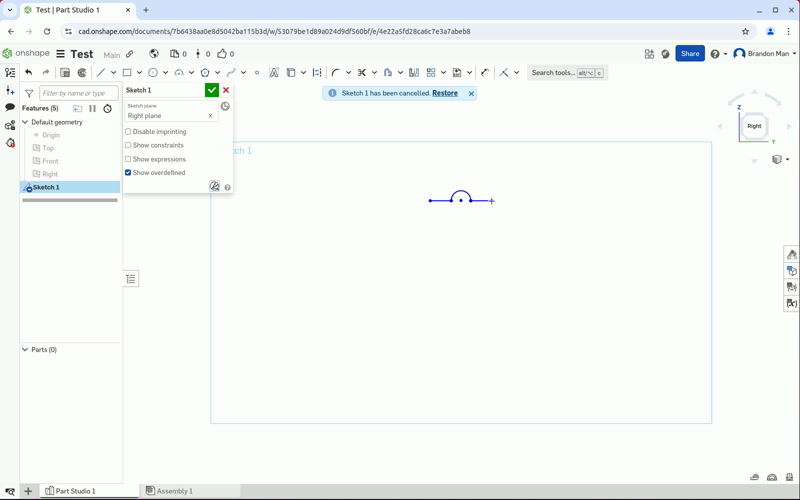
mouse_move(491, 200)
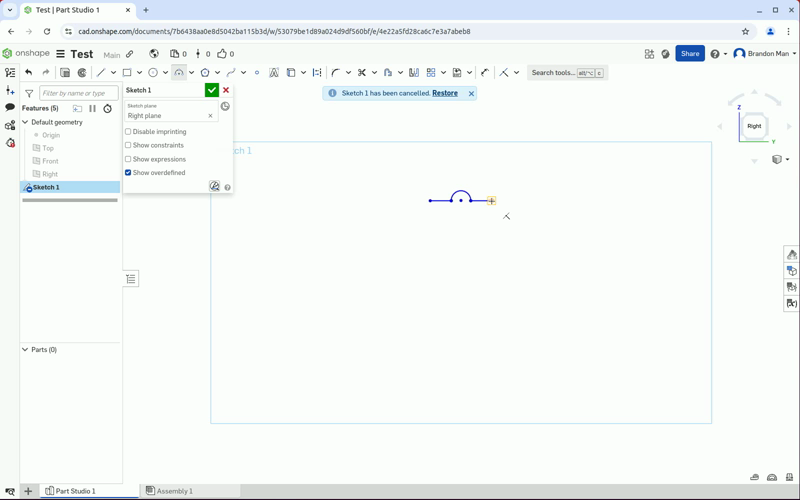
click(491, 200)
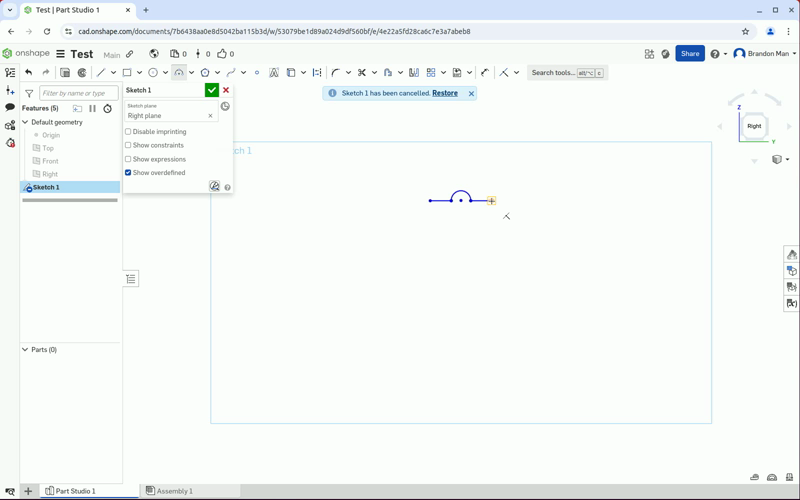
mouse_move(430, 200)
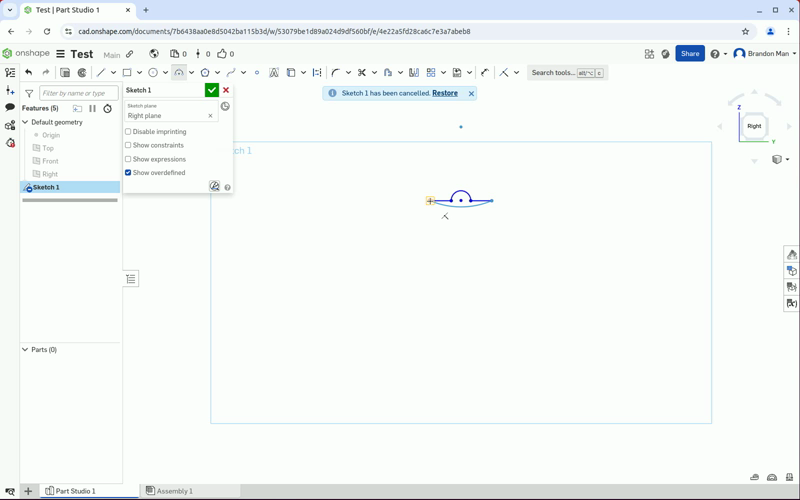
click(430, 200)
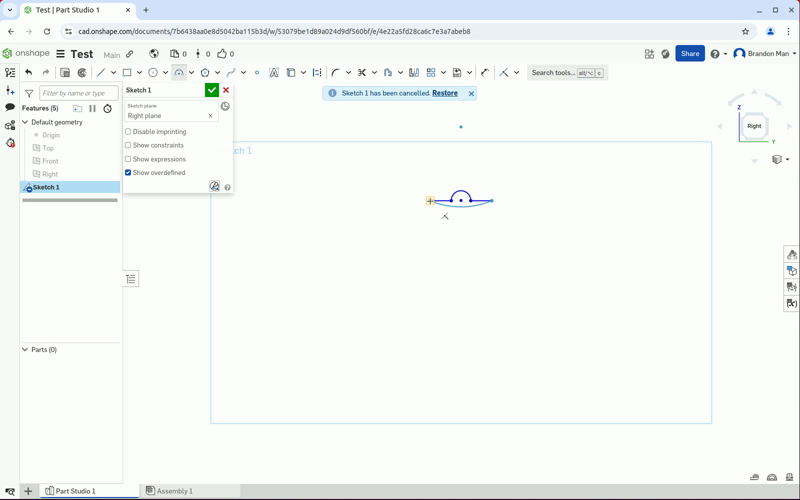
key_down(shift)
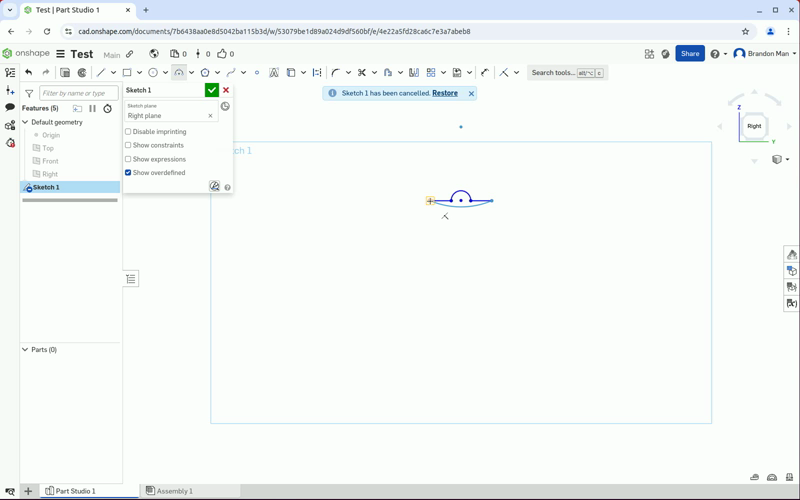
mouse_move(461, 170)
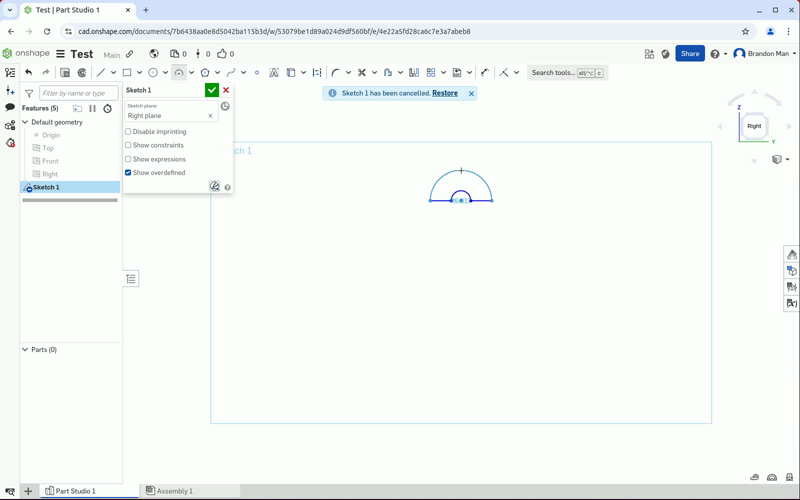
click(461, 170)
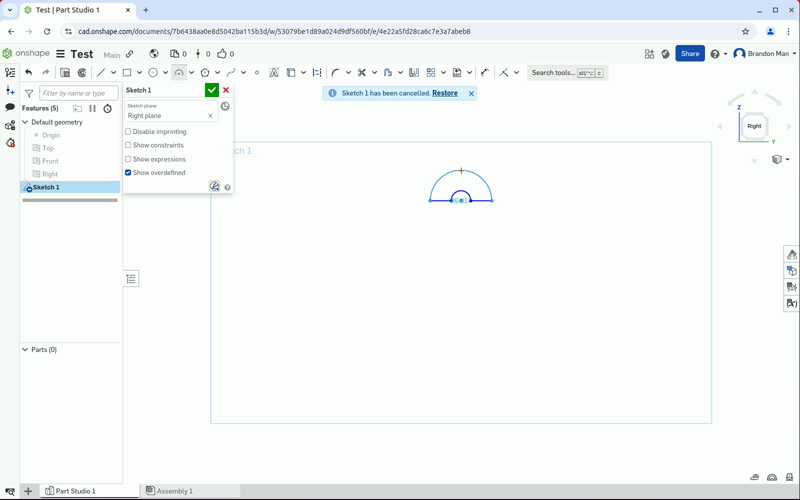
key_up(shift)
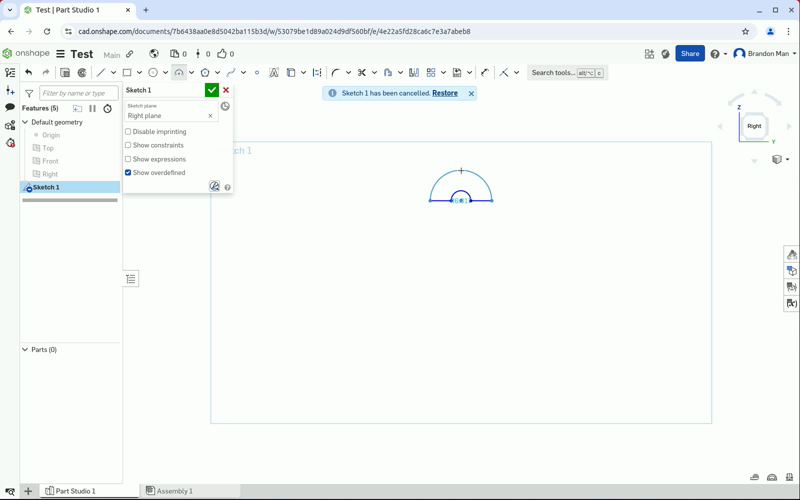
key(esc)
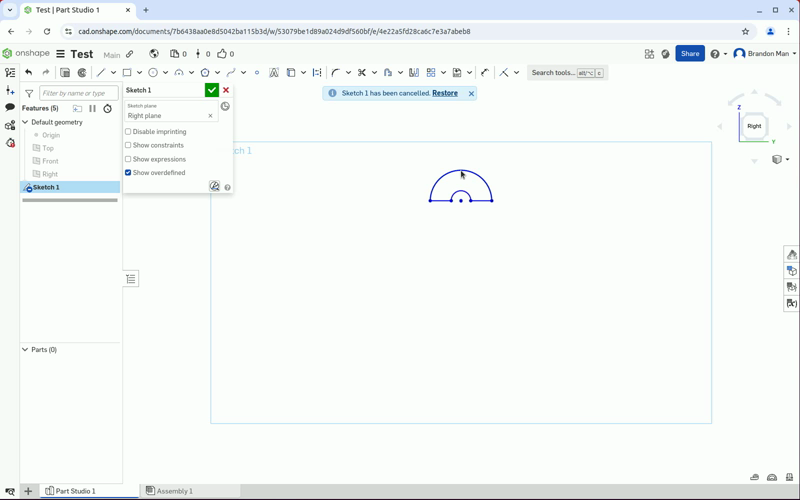
mouse_move(452, 178)
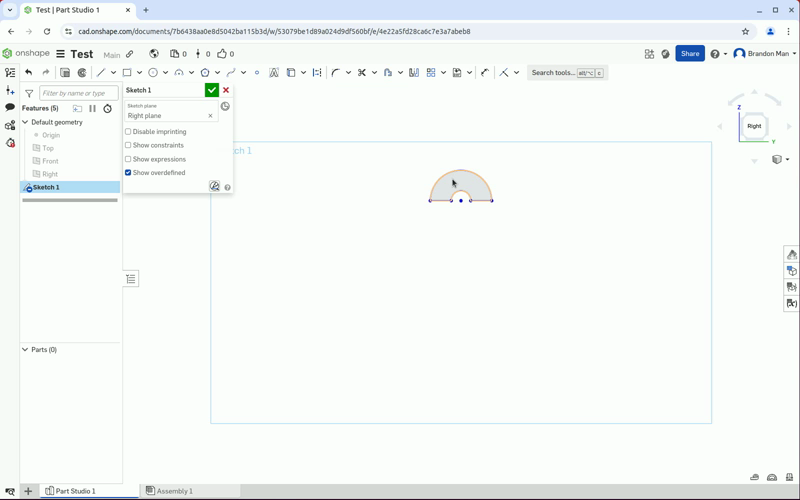
scroll(6)
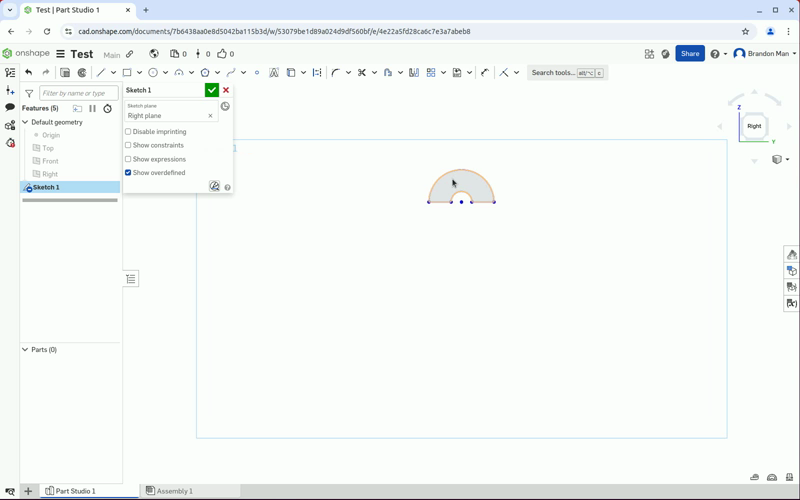
scroll(6)
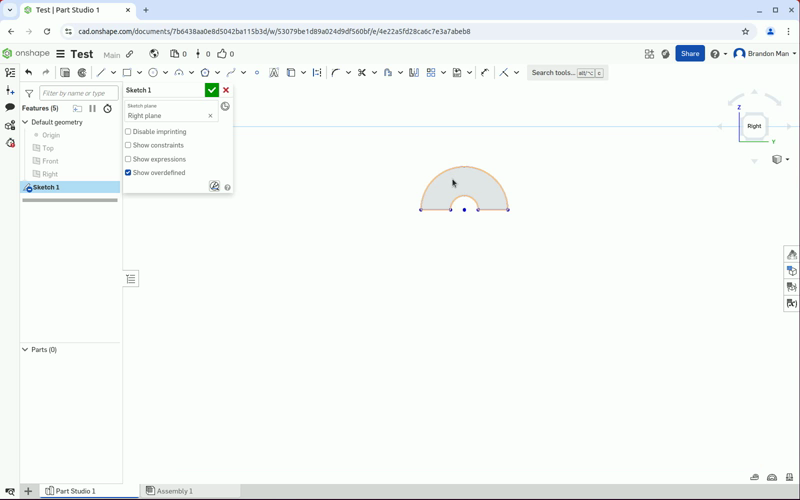
scroll(6)
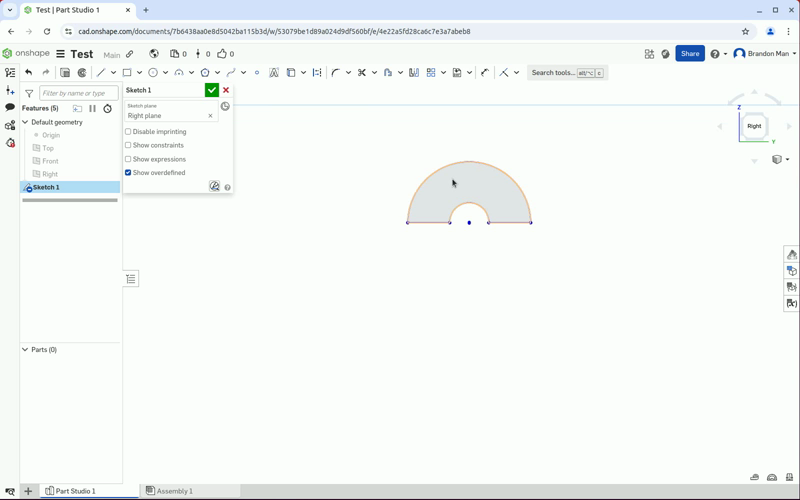
scroll(6)
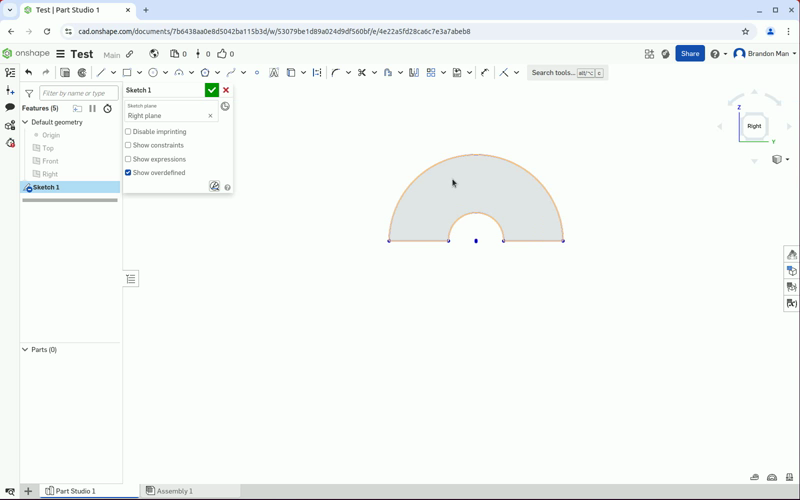
scroll(6)
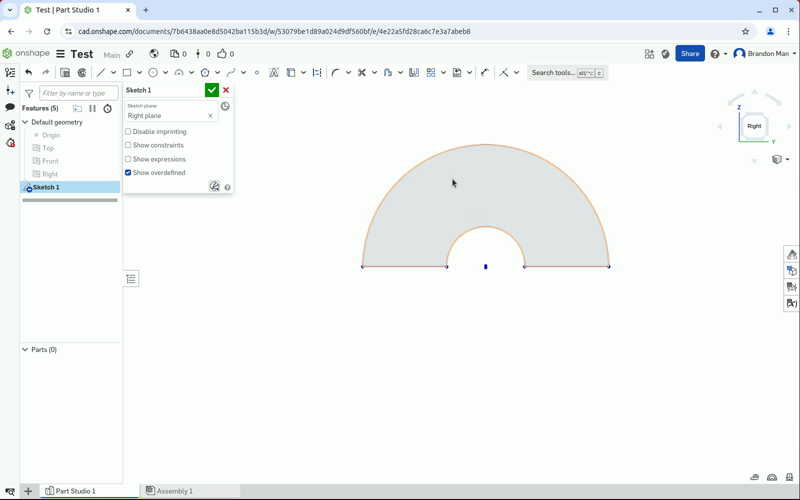
scroll(6)
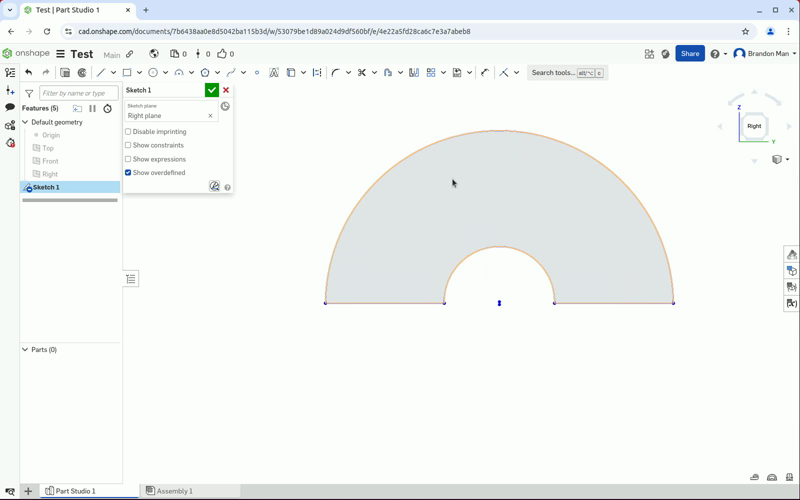
scroll(6)
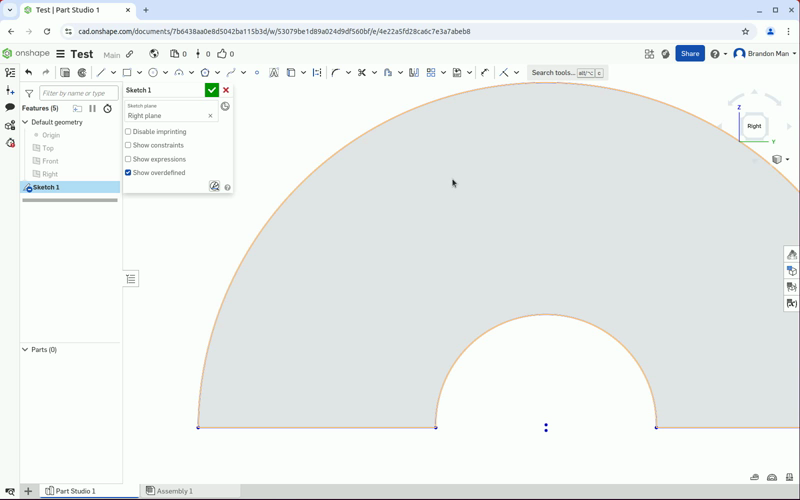
click(452, 178)
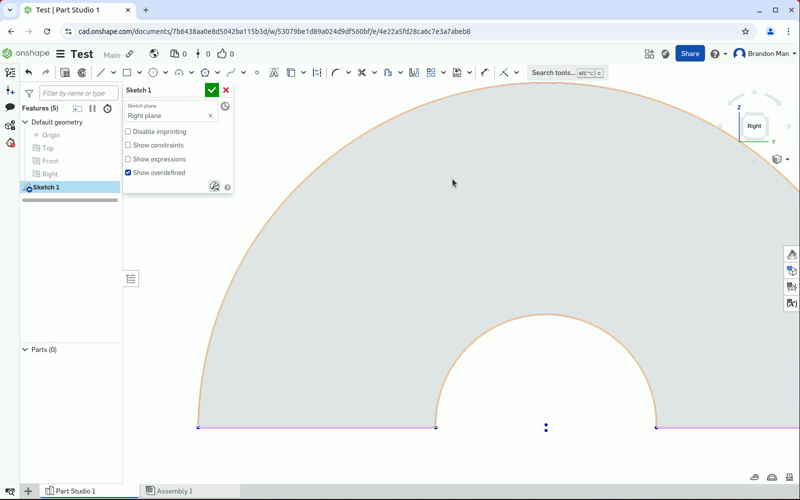
scroll(-6)
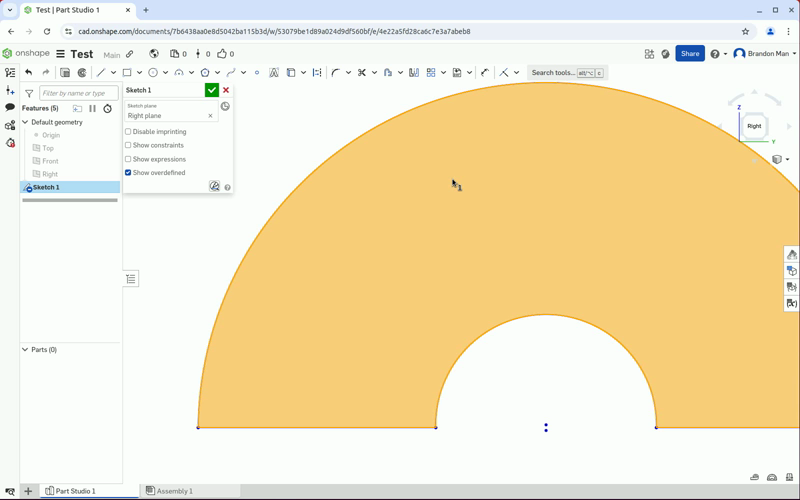
scroll(-6)
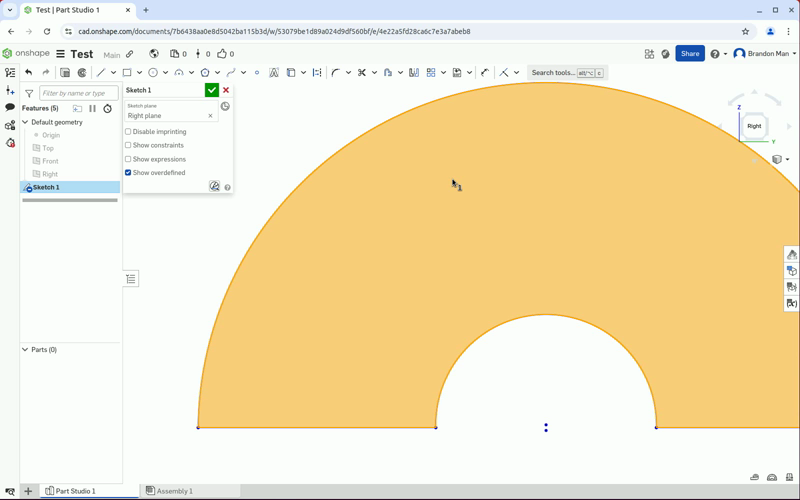
scroll(-6)
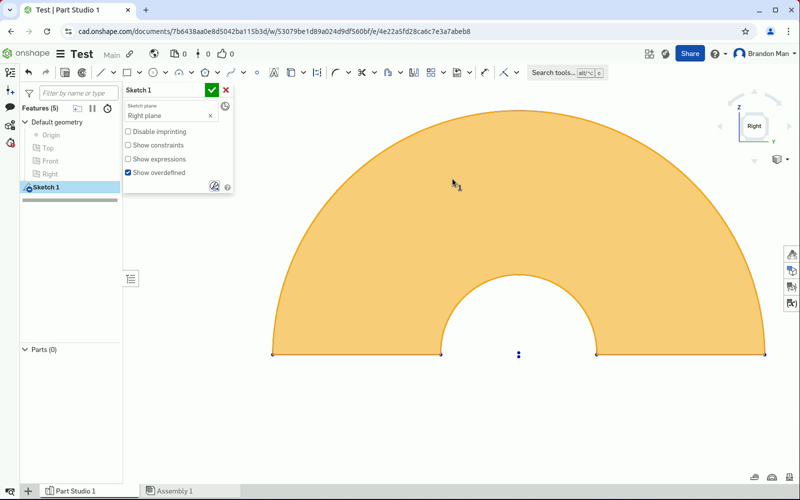
scroll(-6)
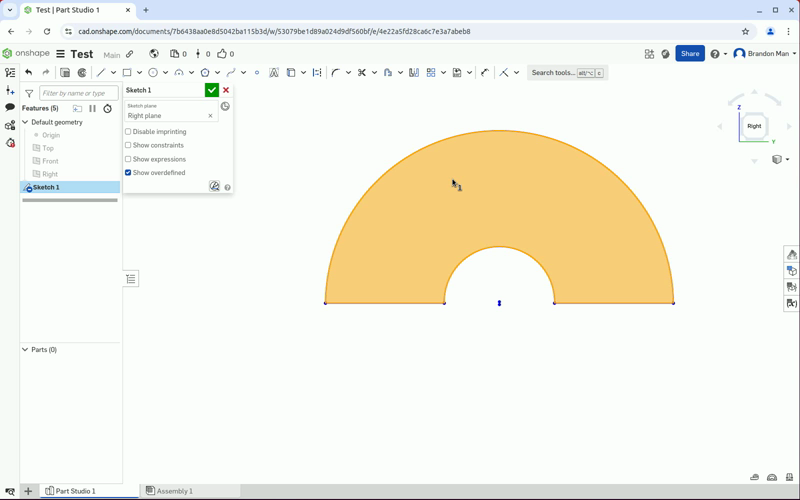
scroll(-6)
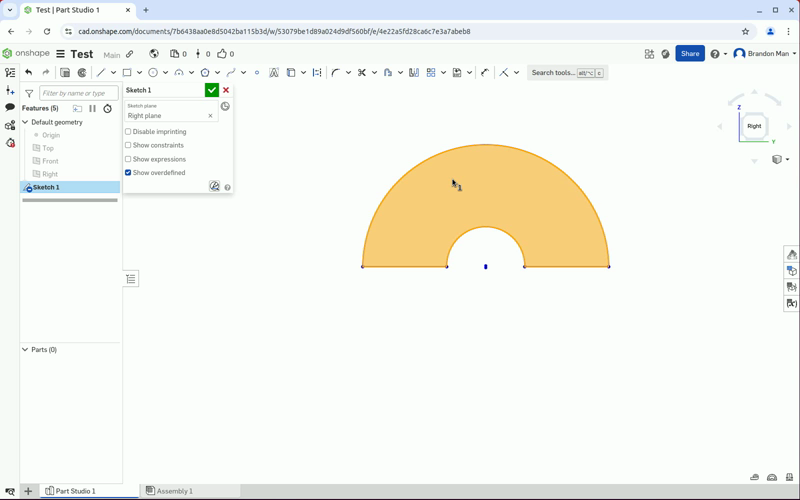
scroll(-6)
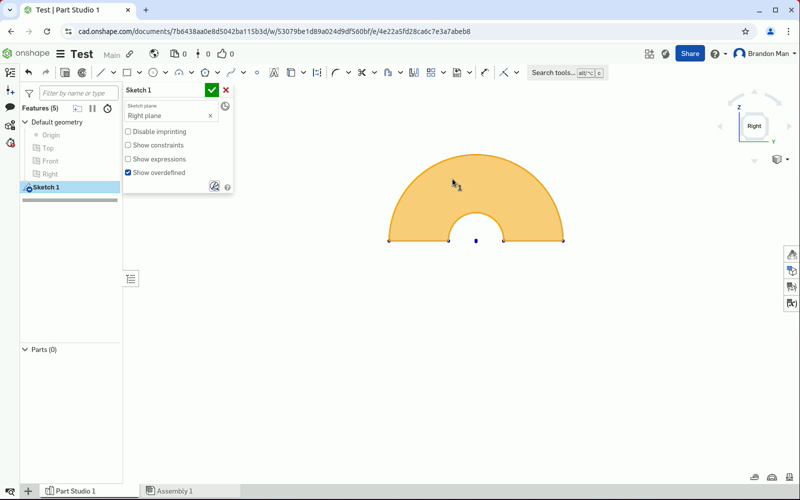
scroll(-6)
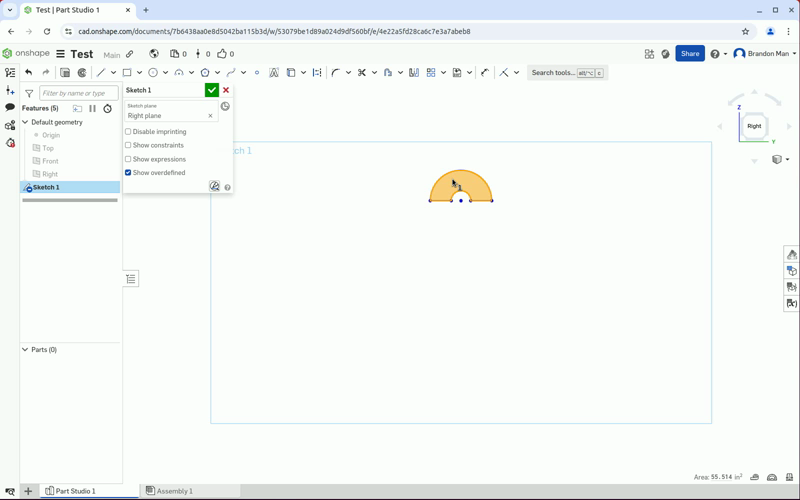
mouse_move(73, 352)
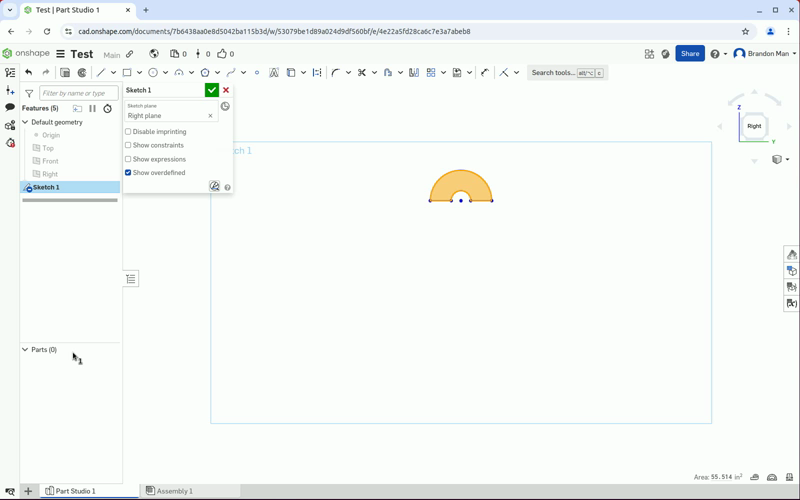
key(shift+y)
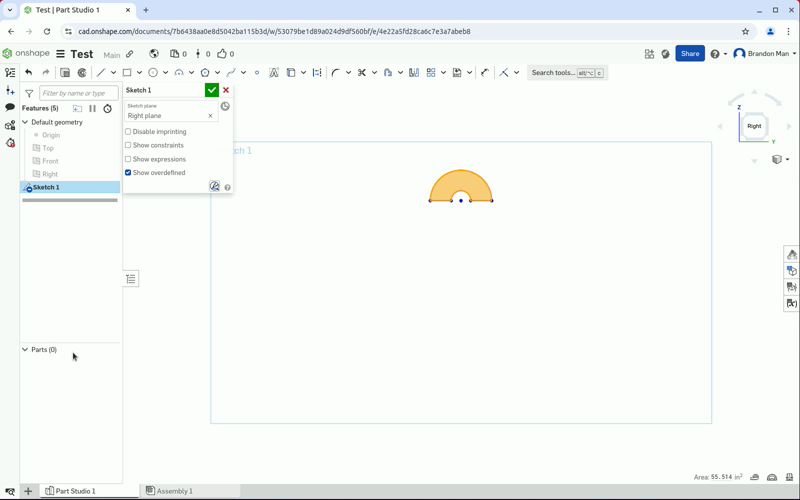
key(shift+e)
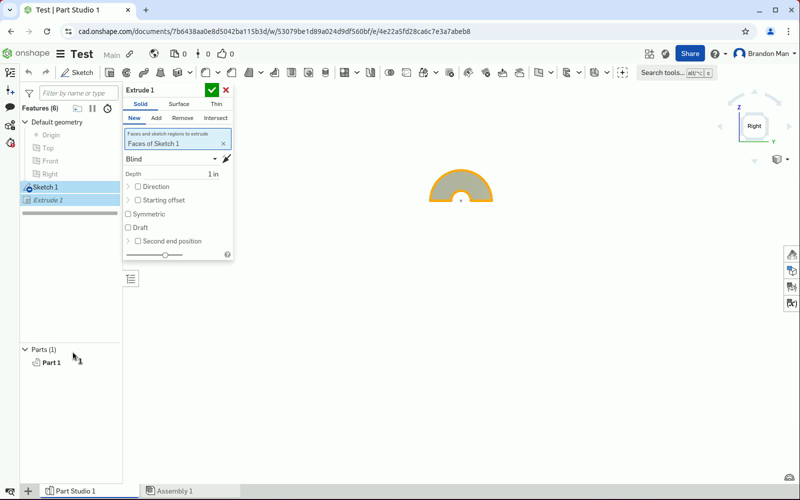
mouse_move(143, 106)
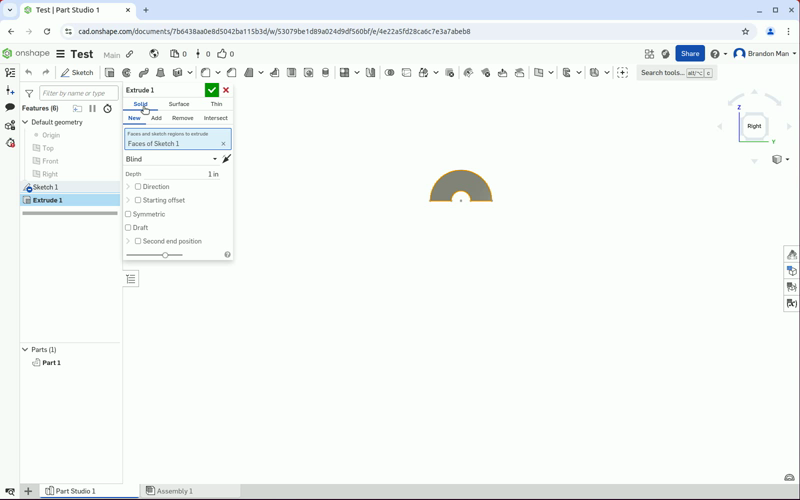
click(143, 106)
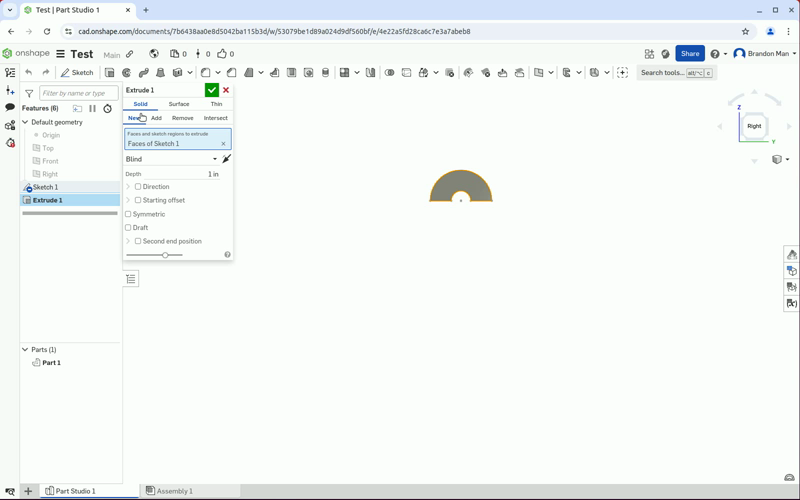
mouse_move(137, 120)
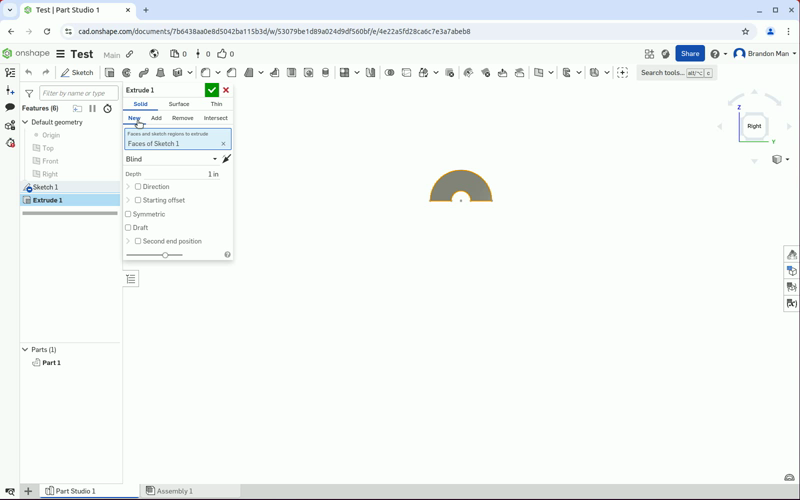
click(137, 120)
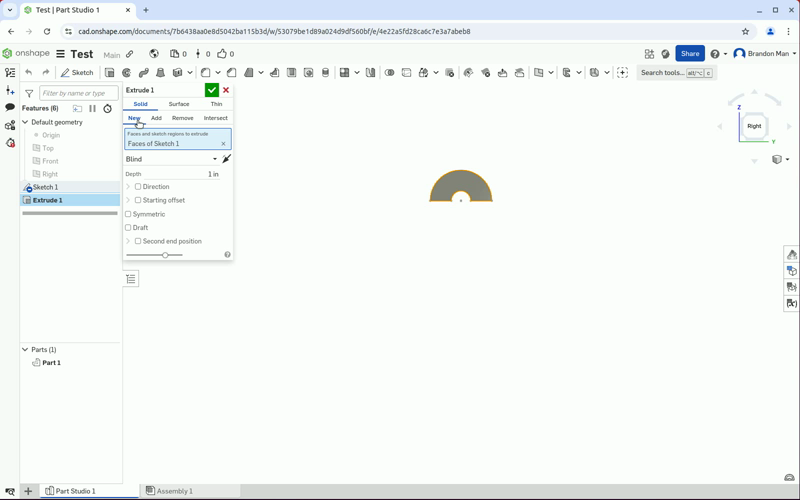
key(tab, 4)
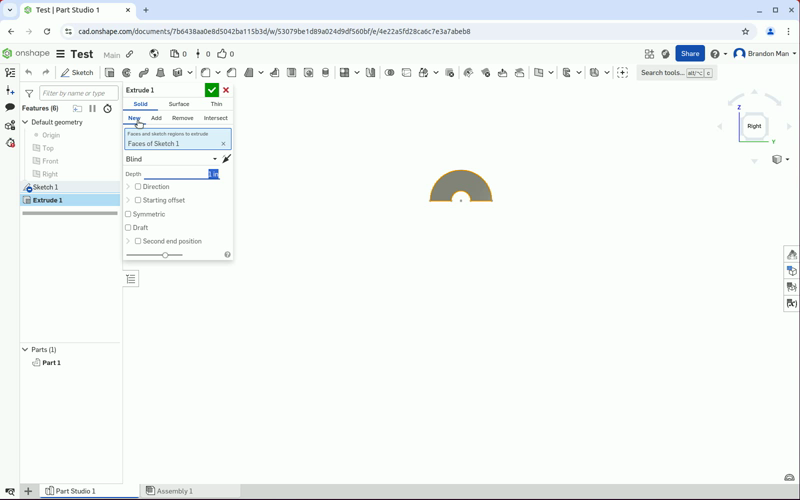
text(4.092)
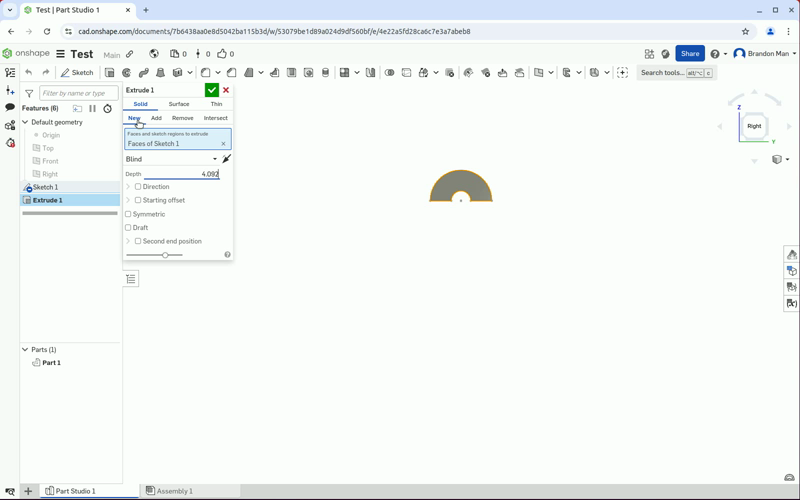
key(enter)
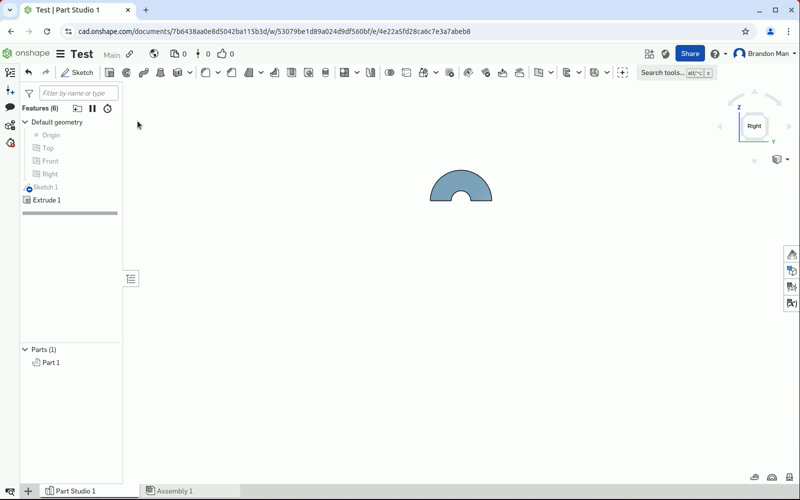
key(shift+h)
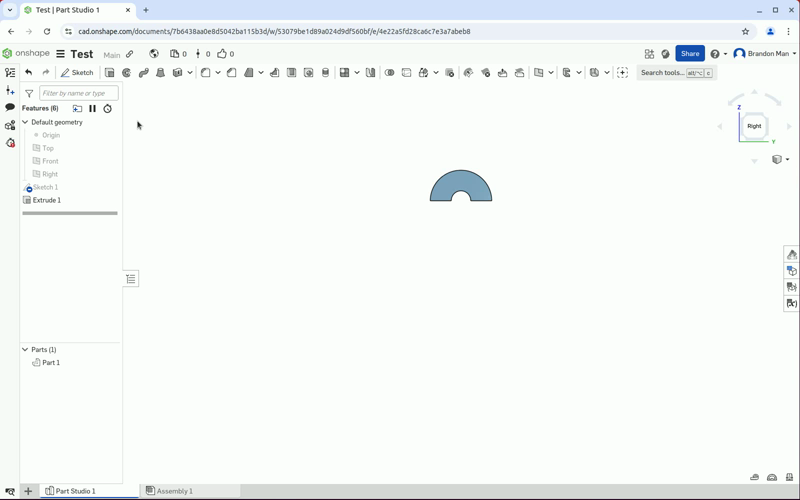
key(shift+h)
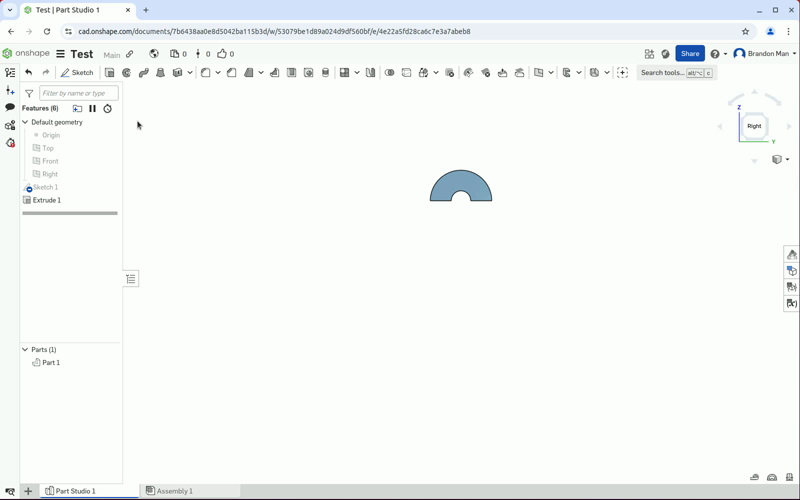
mouse_move(73, 189)
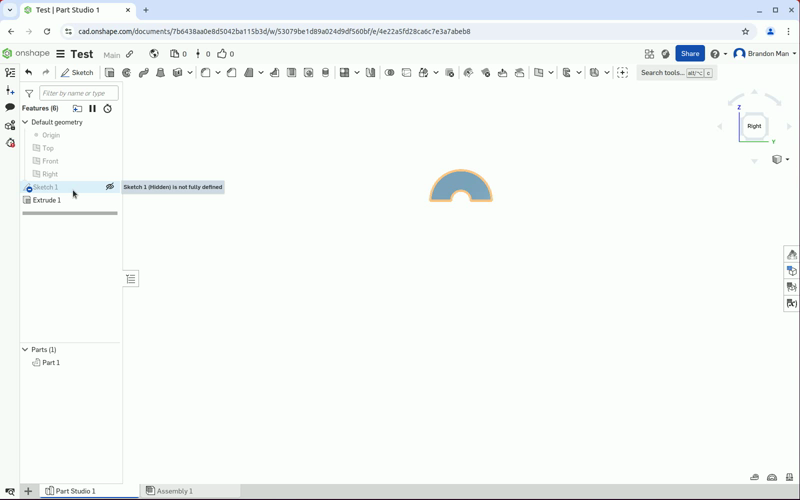
click(73, 189)
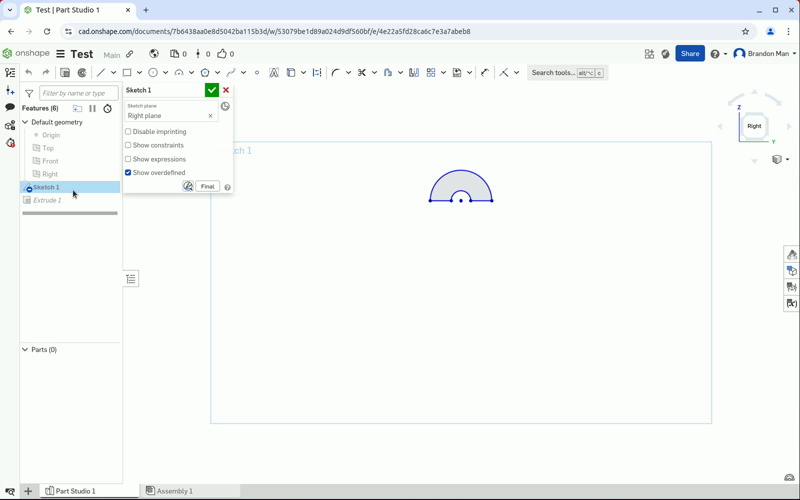
mouse_move(229, 92)
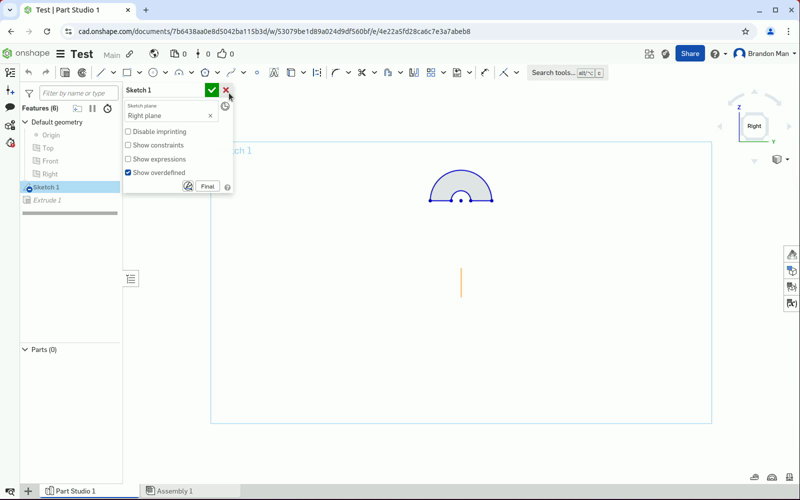
click(229, 92)
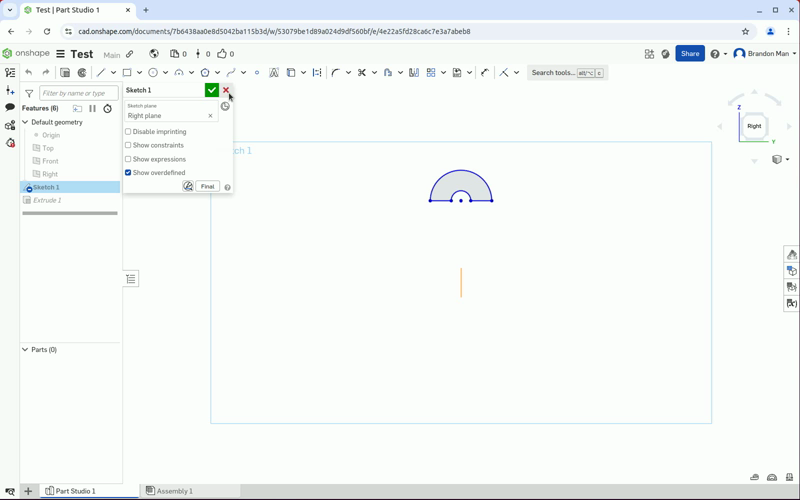
key(shift+s)
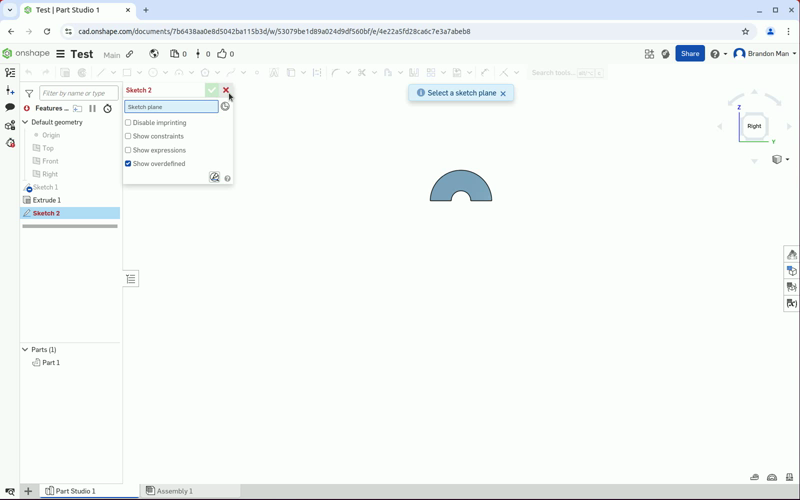
mouse_move(73, 176)
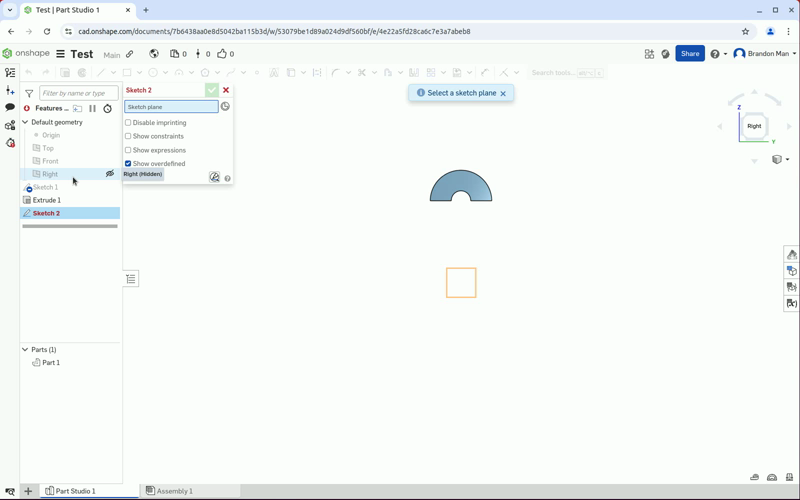
click(73, 176)
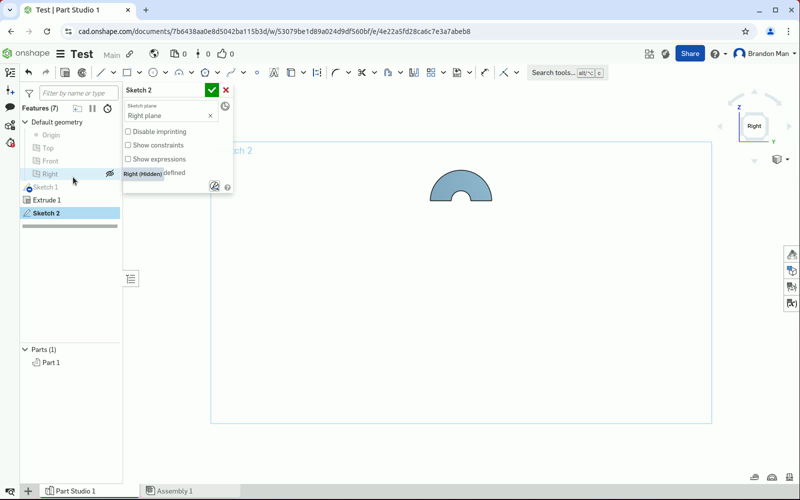
mouse_move(73, 352)
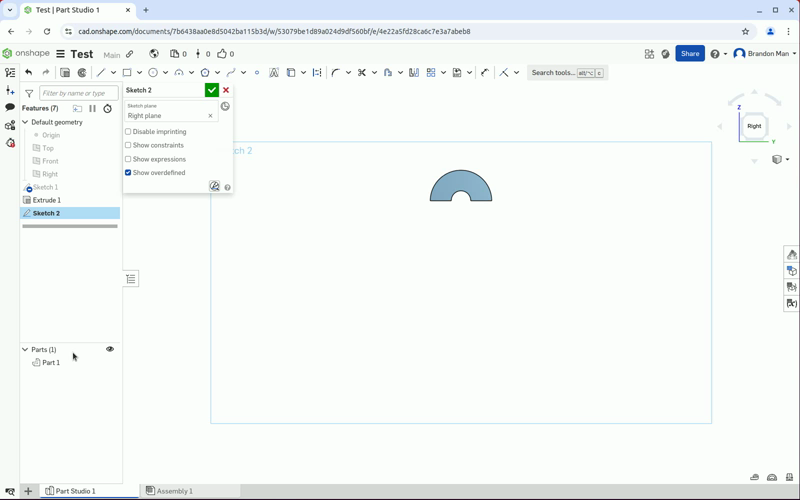
key(y)
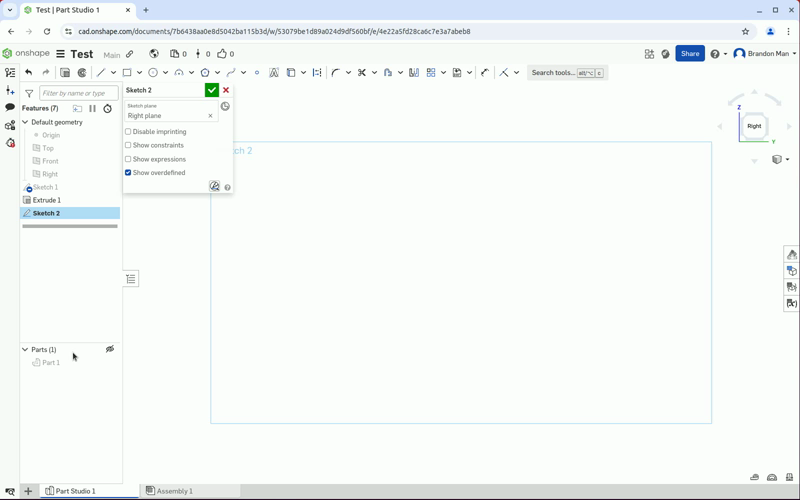
key(a)
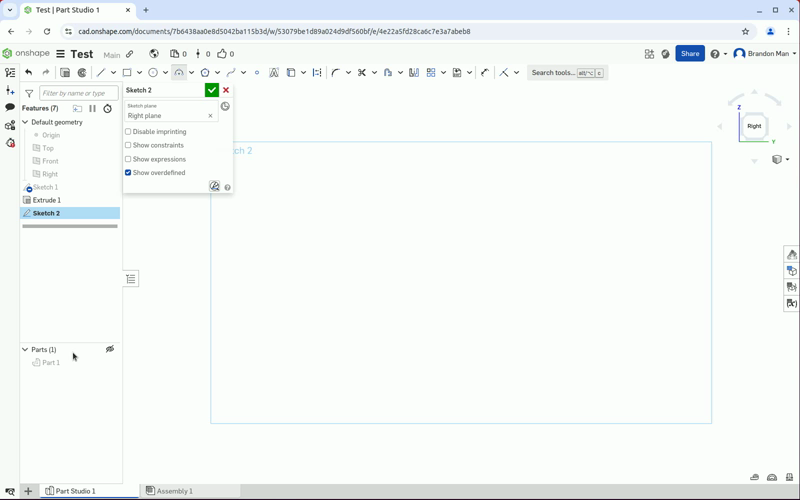
key_down(shift)
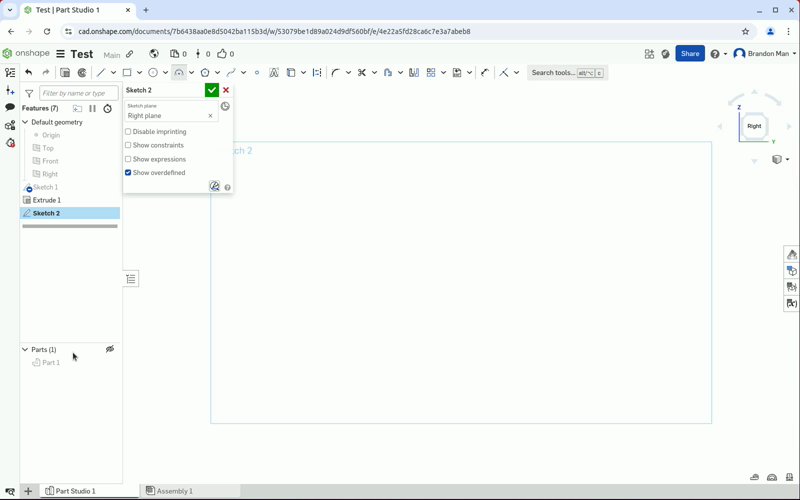
mouse_move(430, 282)
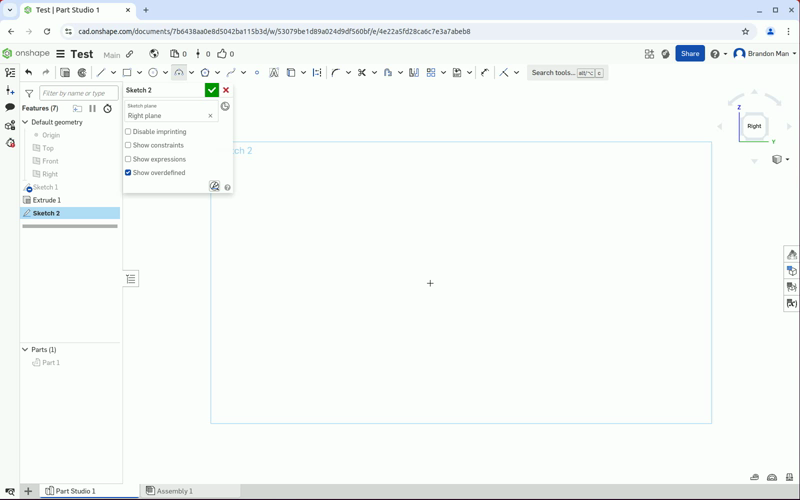
click(430, 282)
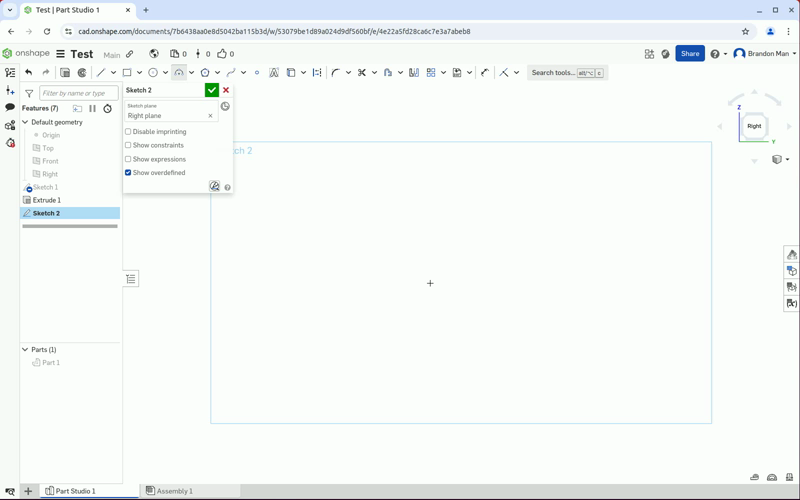
key_up(shift)
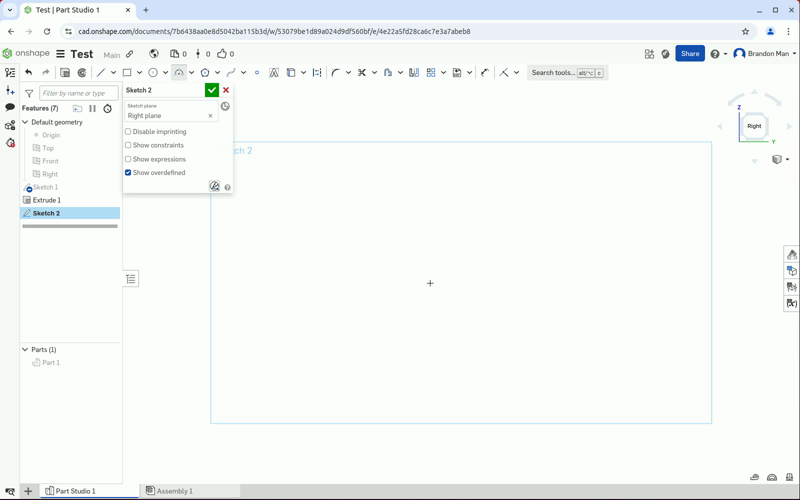
key_down(shift)
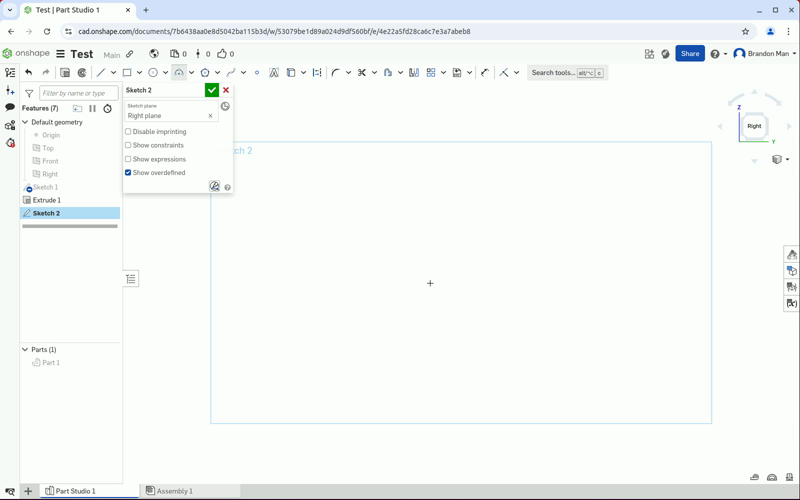
mouse_move(492, 282)
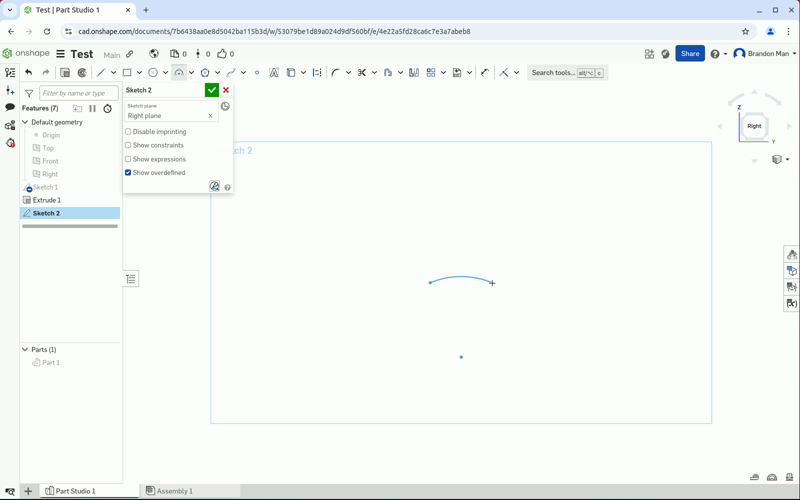
click(492, 282)
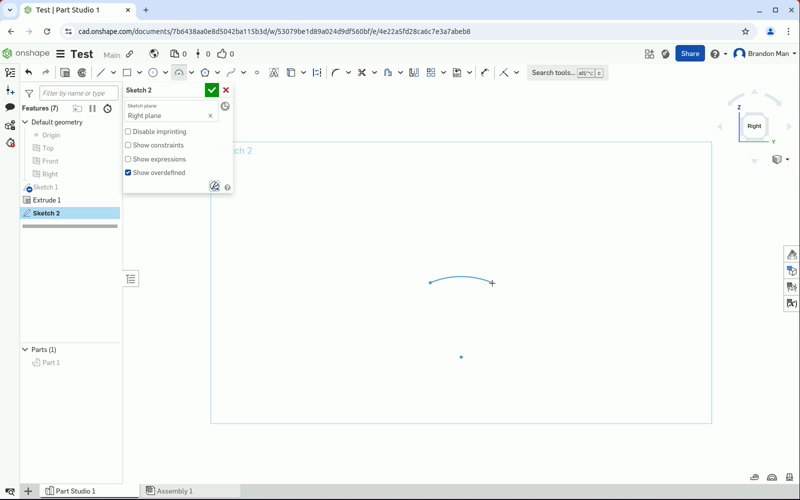
mouse_move(461, 313)
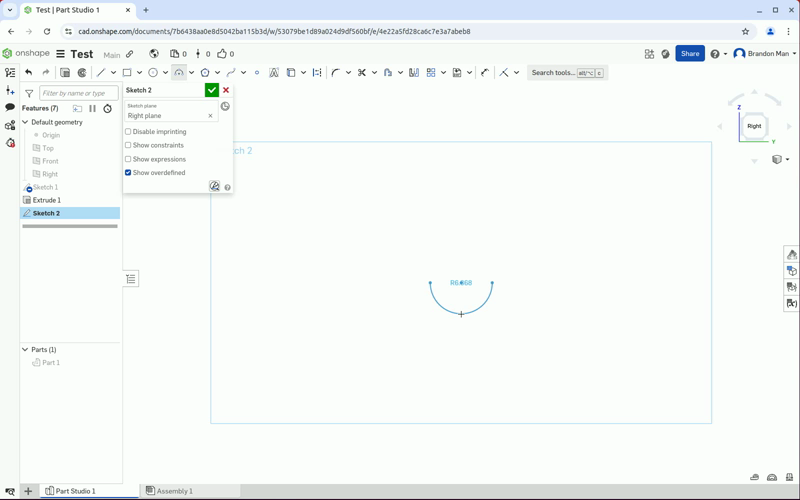
click(461, 313)
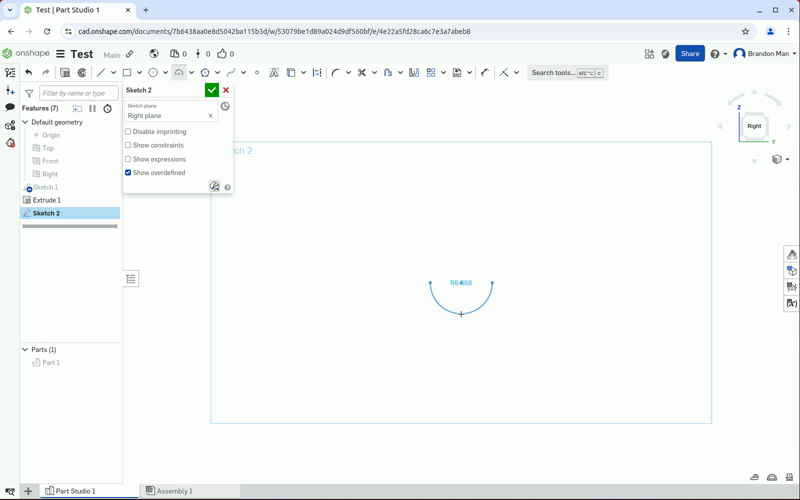
key_up(shift)
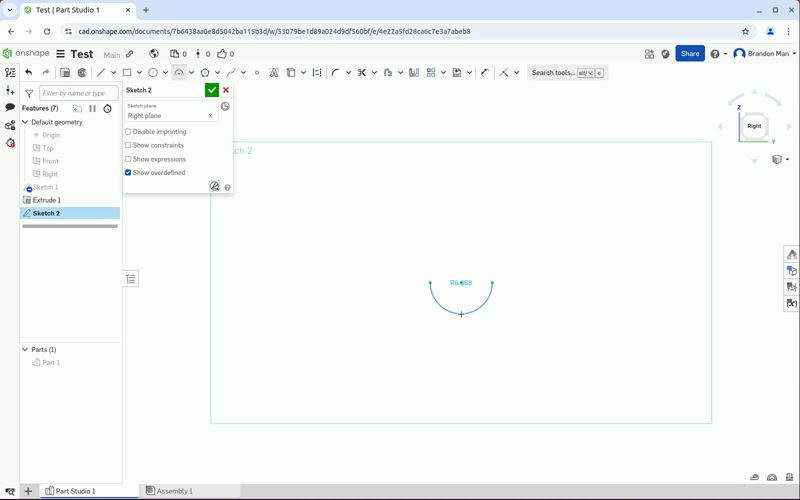
key(esc)
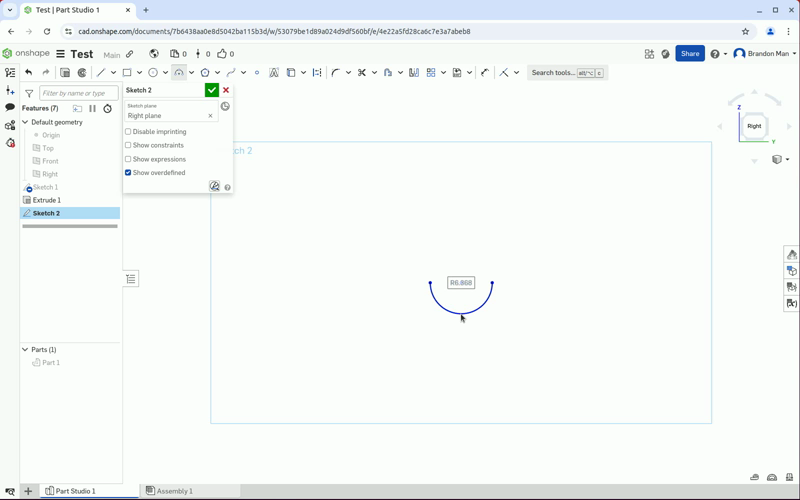
key(l)
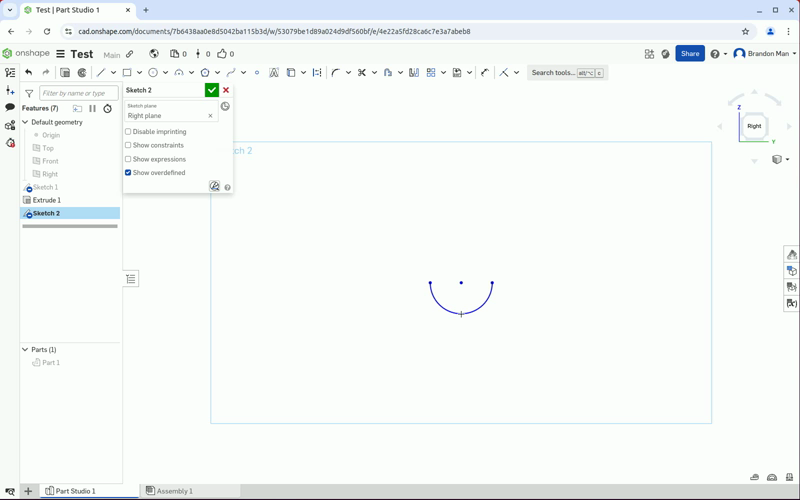
mouse_move(492, 282)
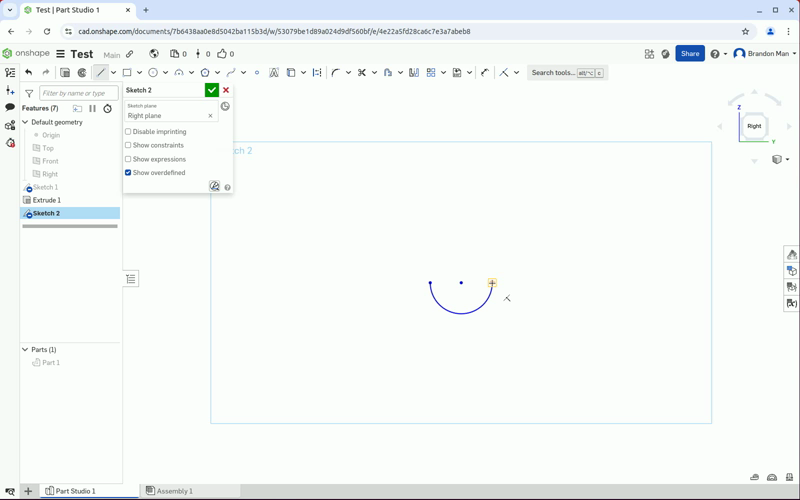
click(492, 282)
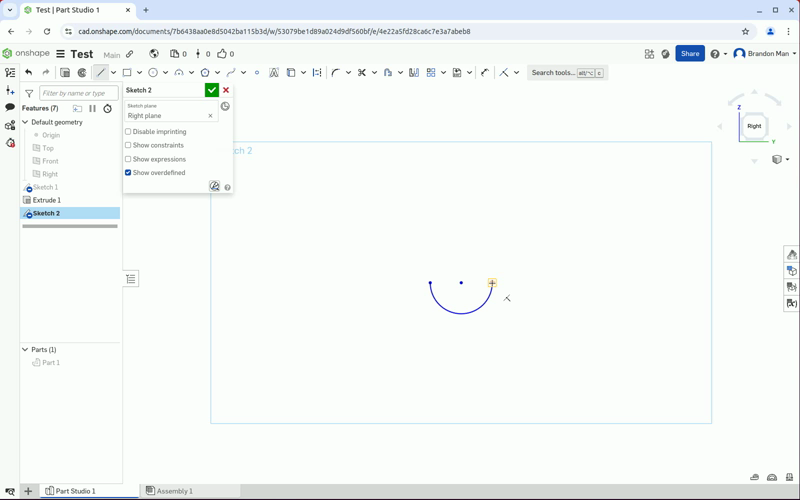
key_down(shift)
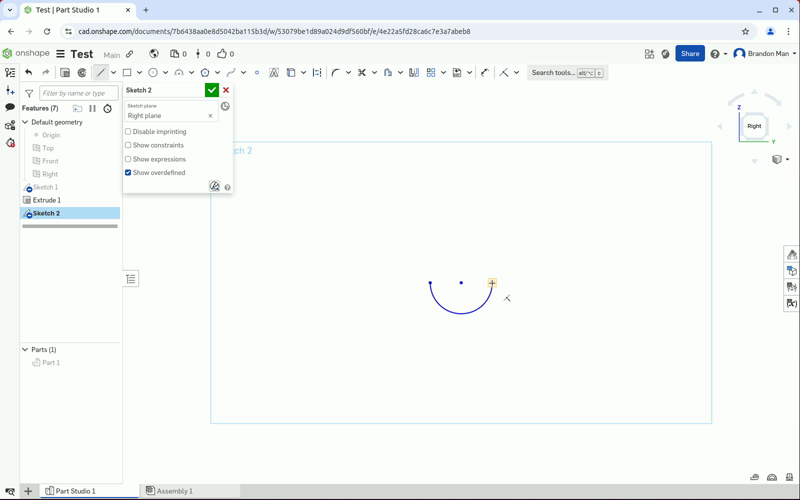
mouse_move(492, 200)
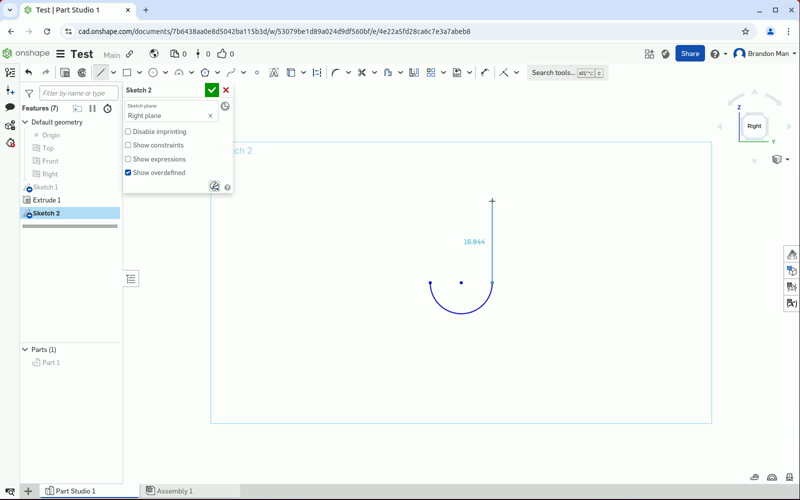
click(492, 200)
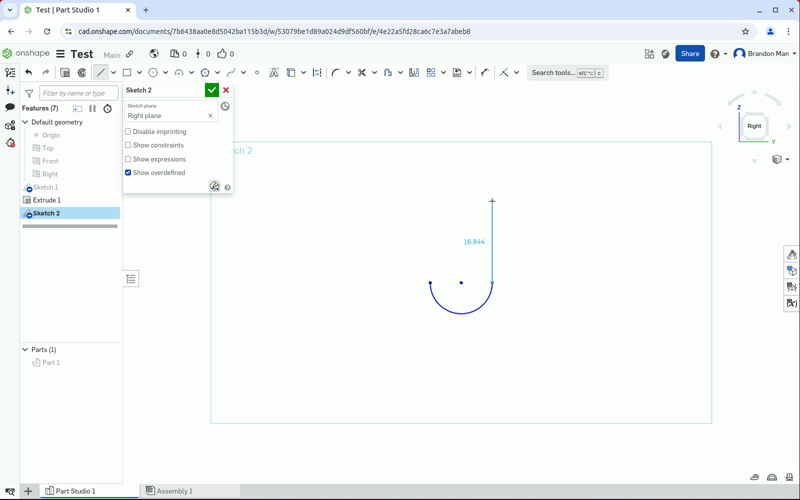
key_up(shift)
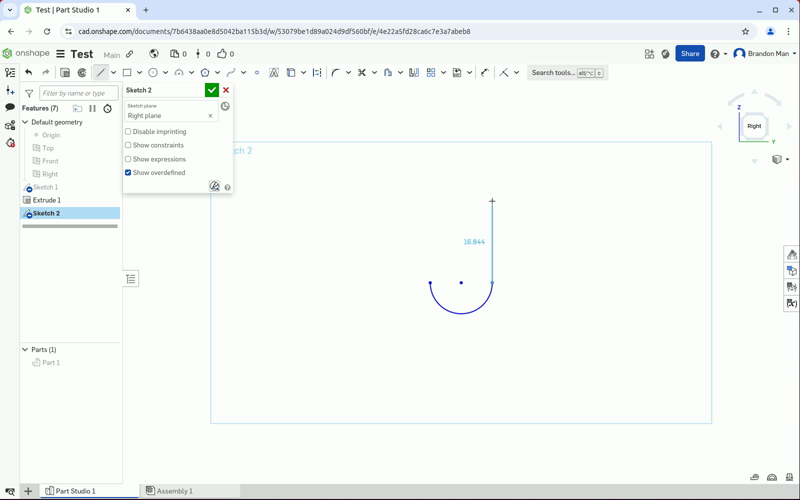
key_down(shift)
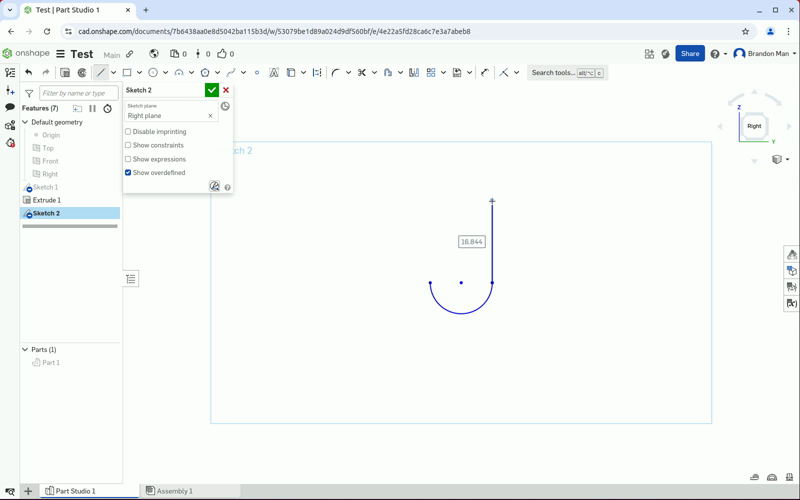
mouse_move(522, 200)
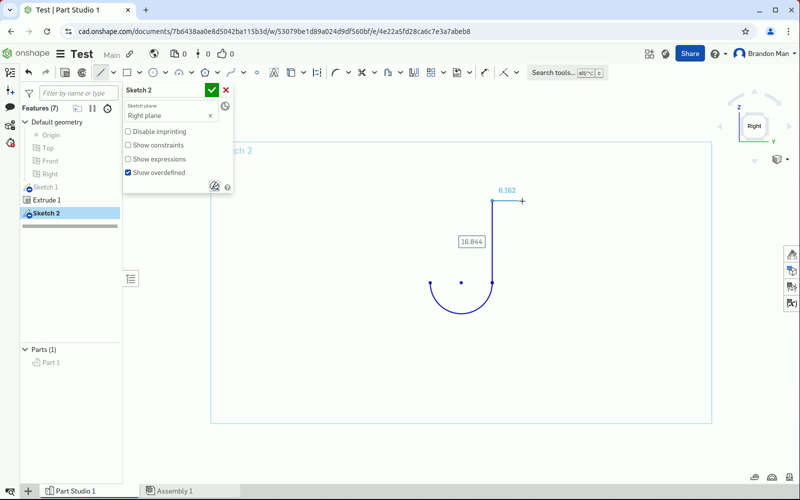
mouse_move(471, 200)
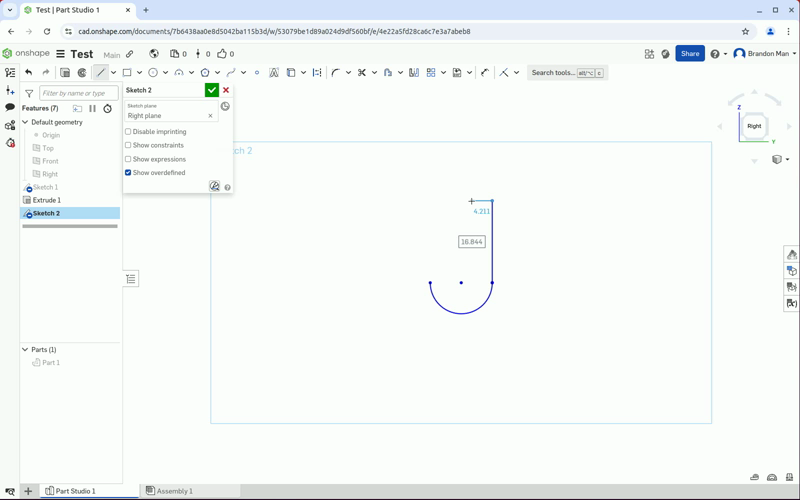
click(471, 200)
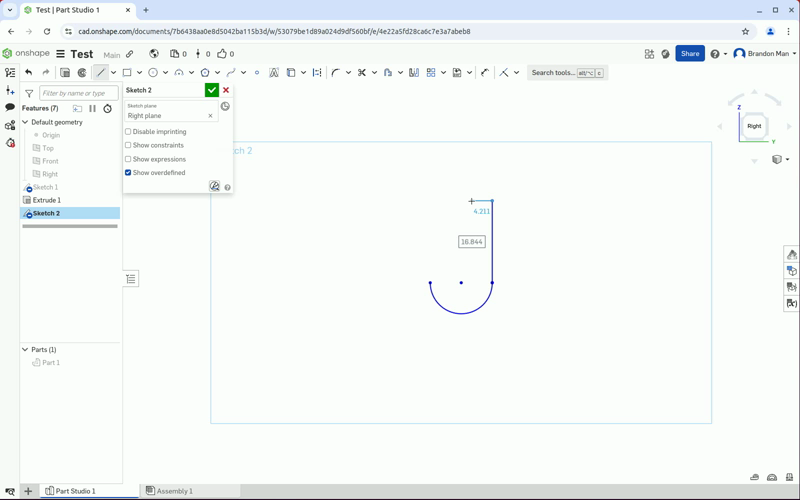
key_up(shift)
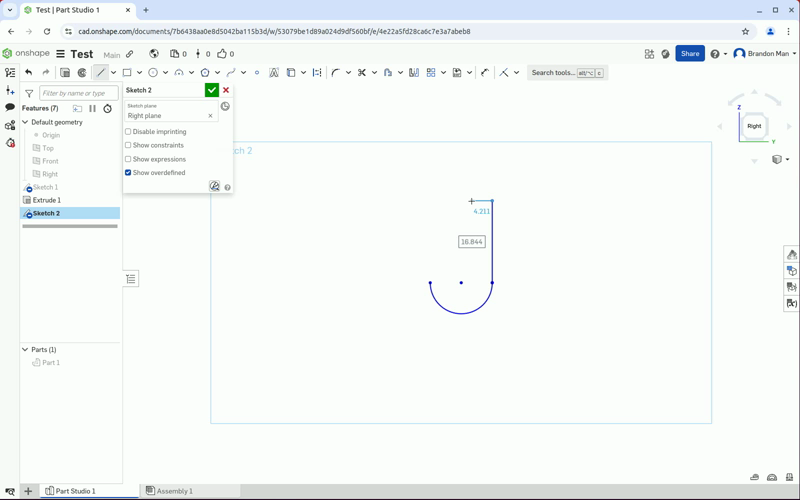
key(esc)
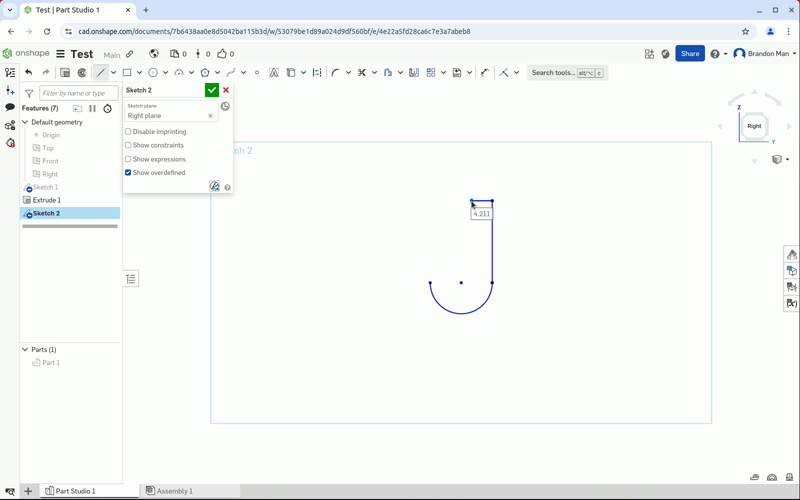
key(a)
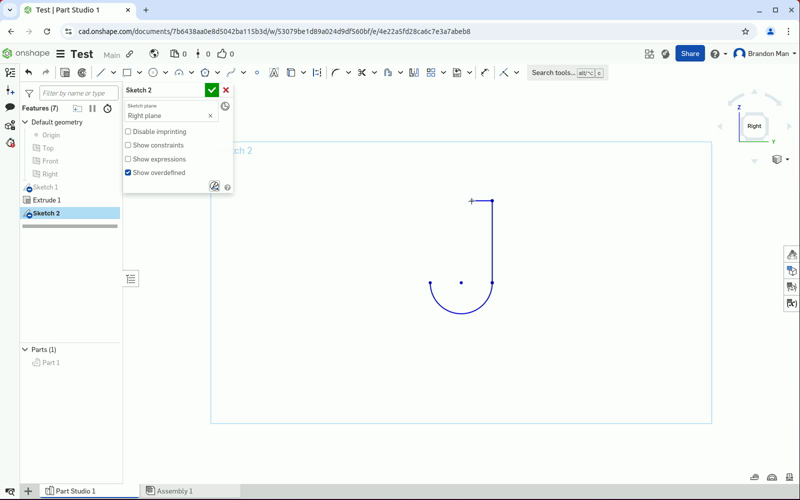
mouse_move(471, 200)
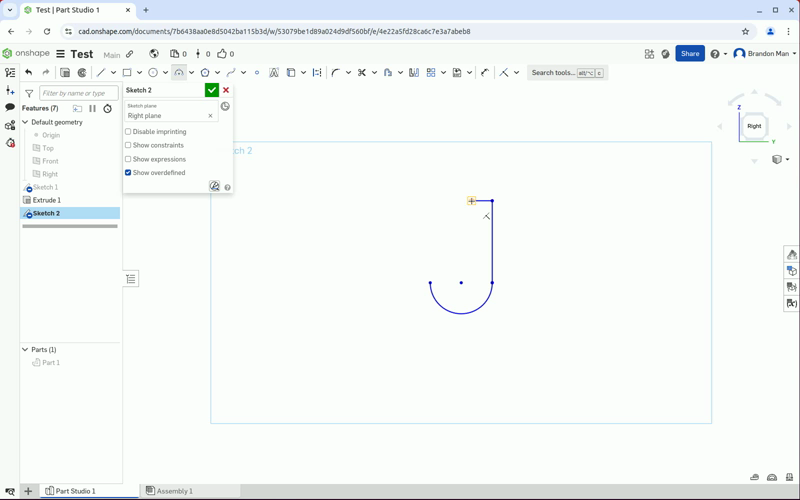
click(471, 200)
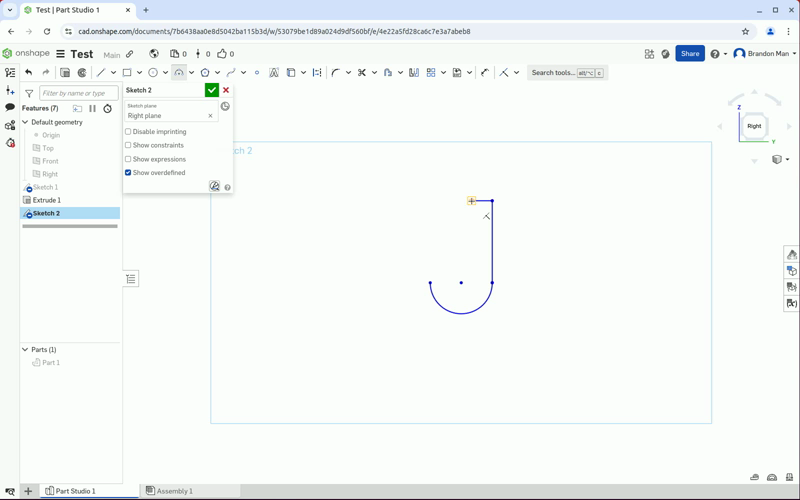
key_down(shift)
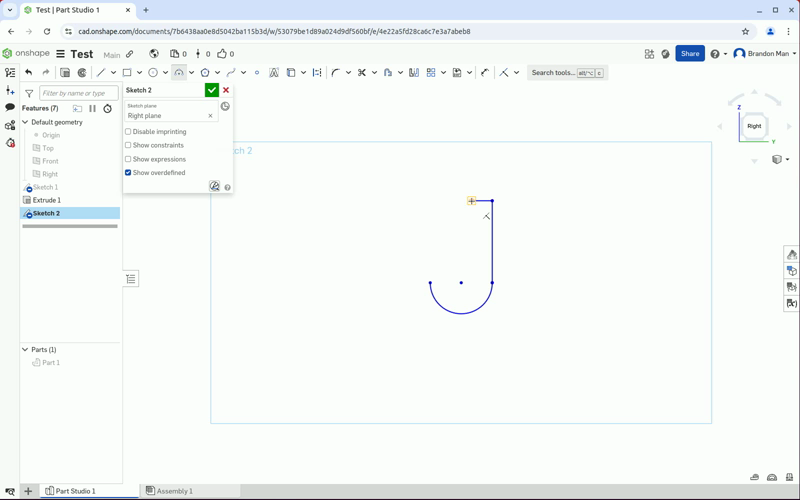
mouse_move(451, 200)
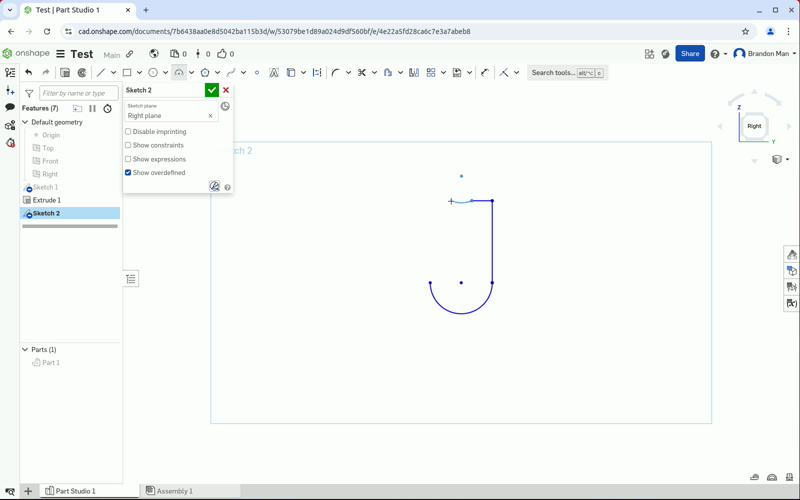
click(451, 200)
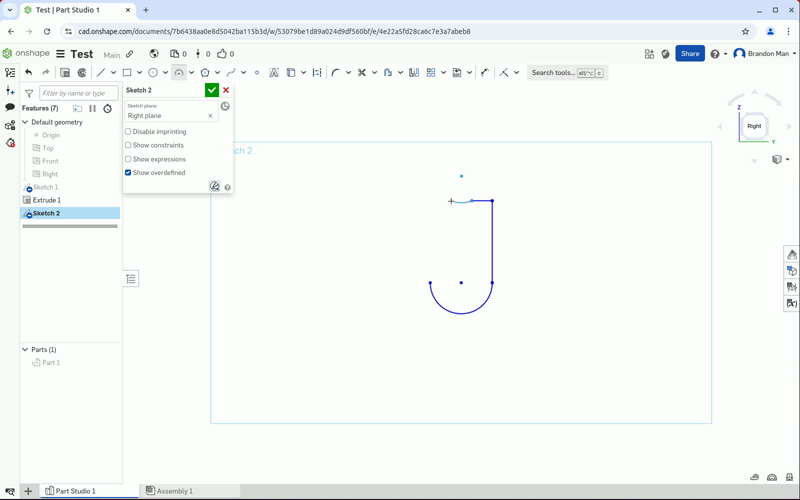
mouse_move(461, 210)
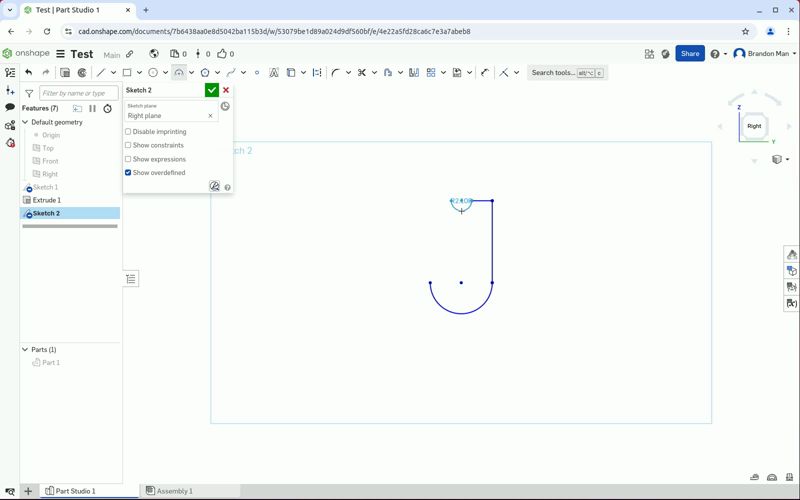
click(461, 210)
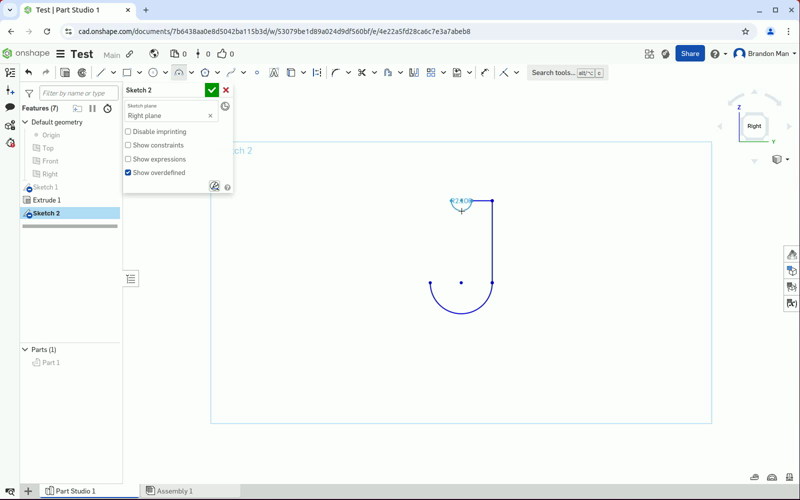
key_up(shift)
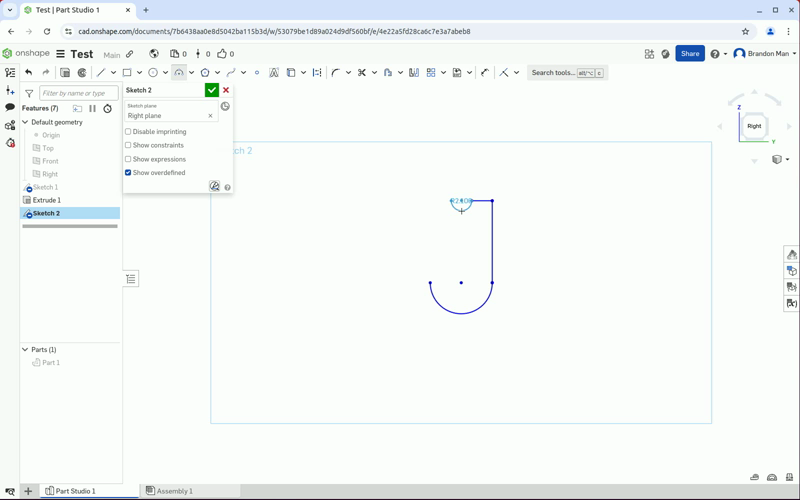
key(esc)
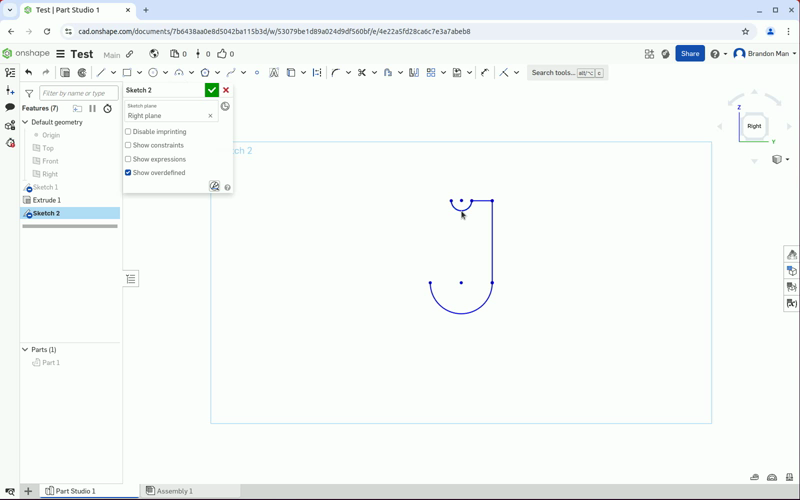
key(l)
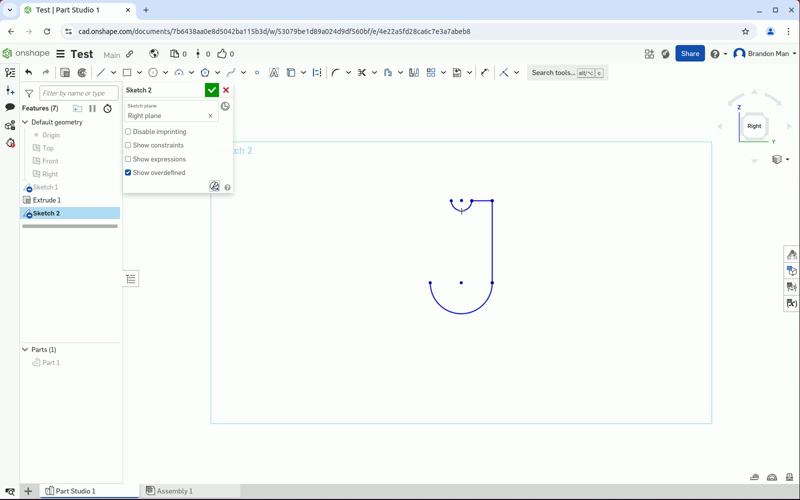
mouse_move(451, 200)
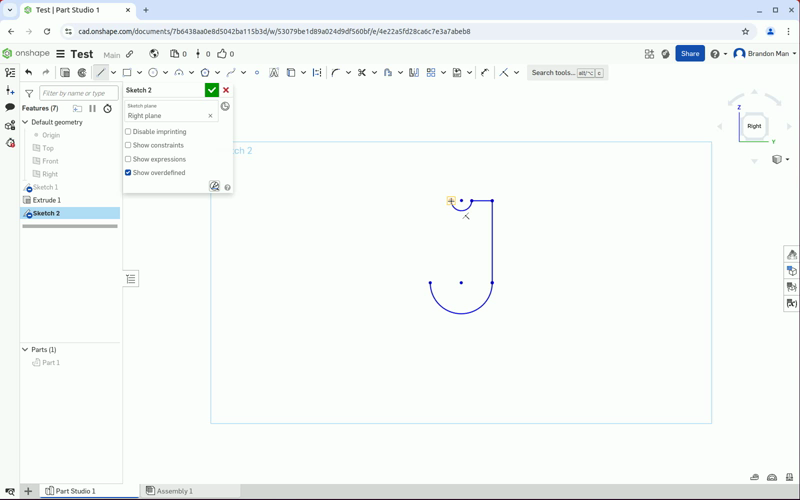
click(451, 200)
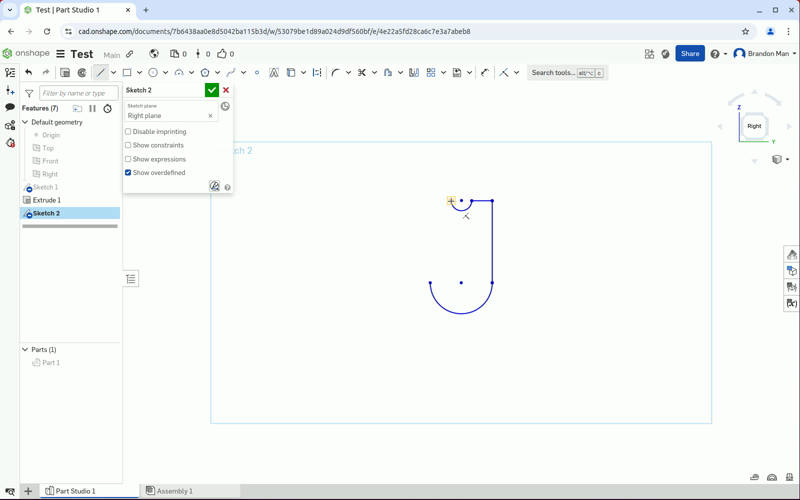
key_down(shift)
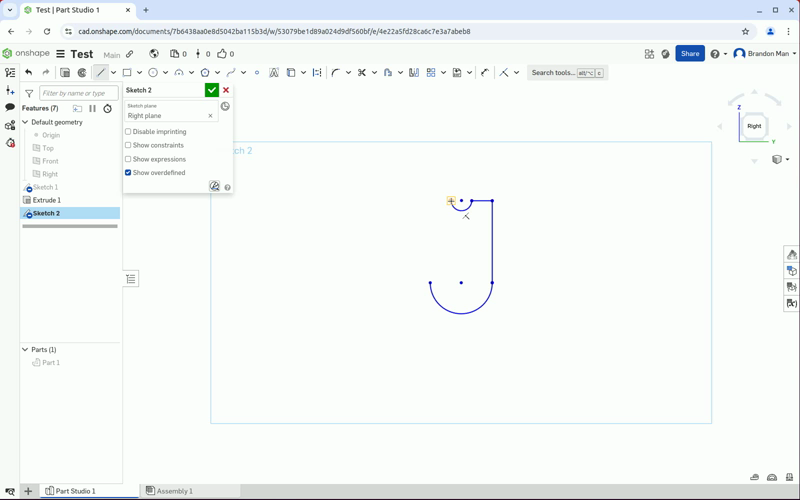
mouse_move(481, 200)
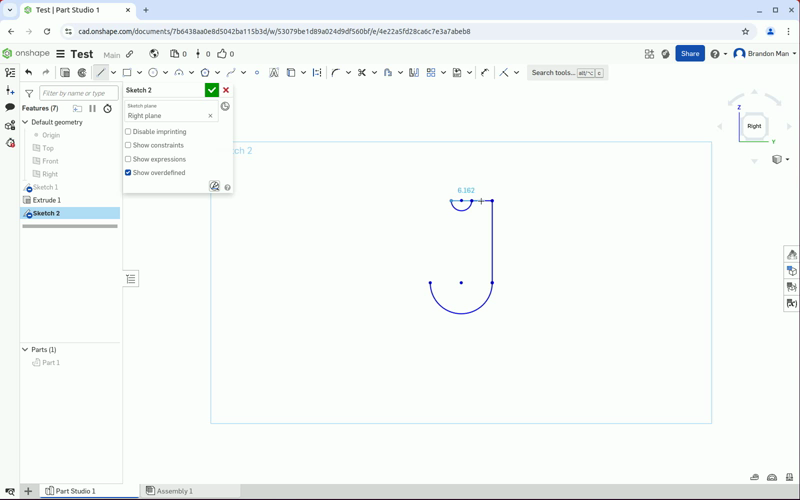
mouse_move(430, 200)
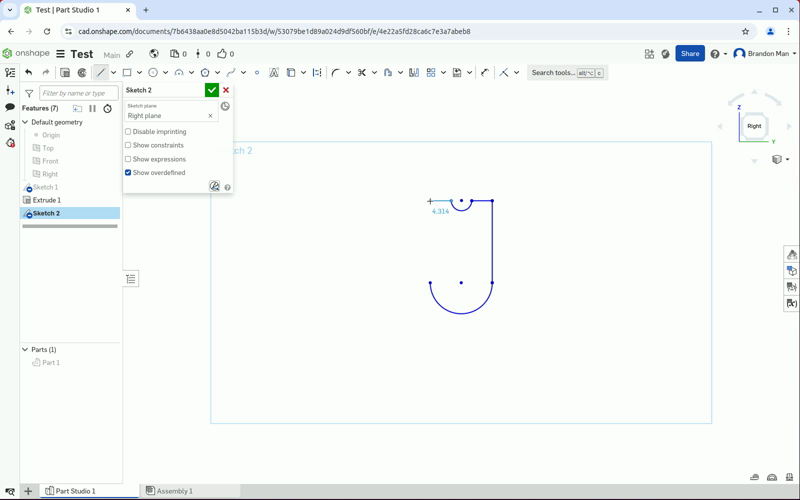
click(430, 200)
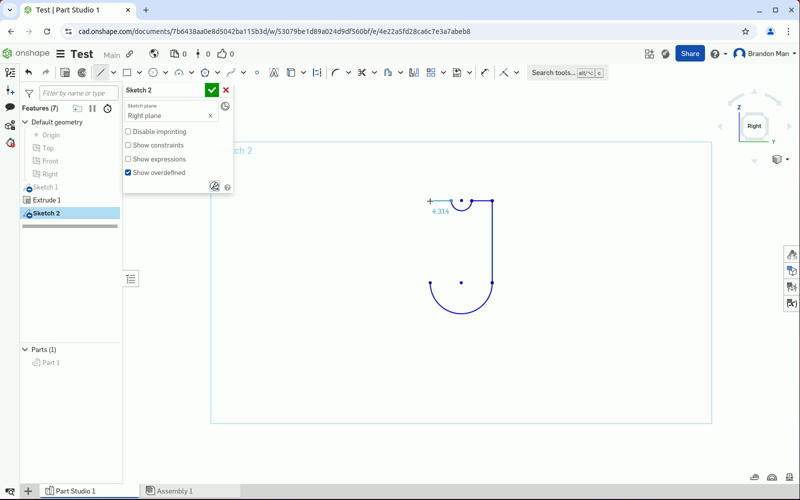
key_up(shift)
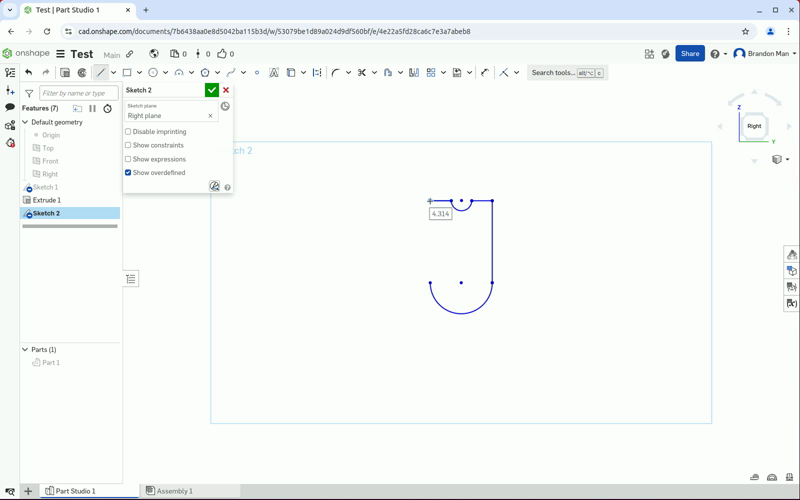
key_down(shift)
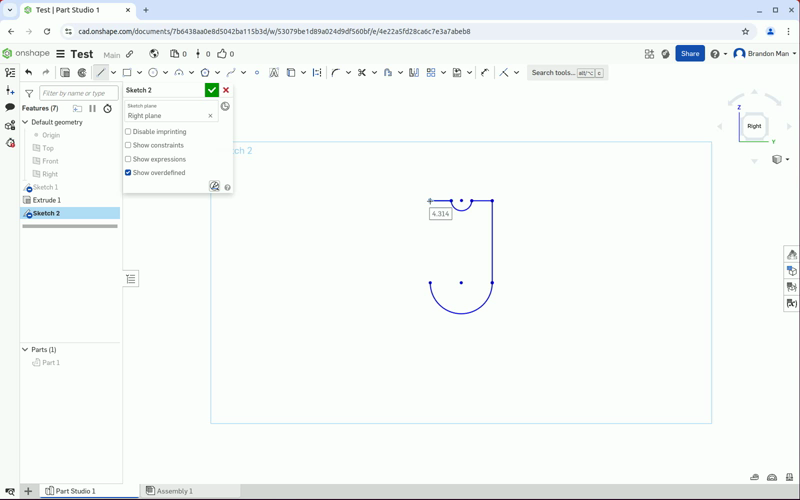
mouse_move(430, 282)
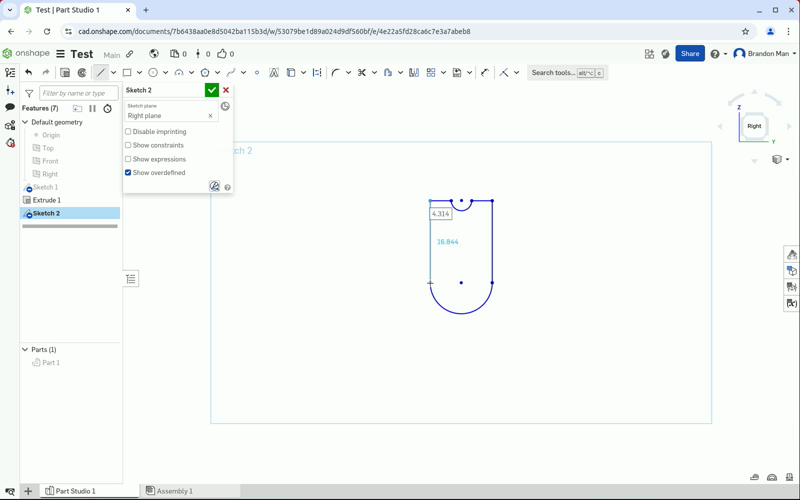
key_up(shift)
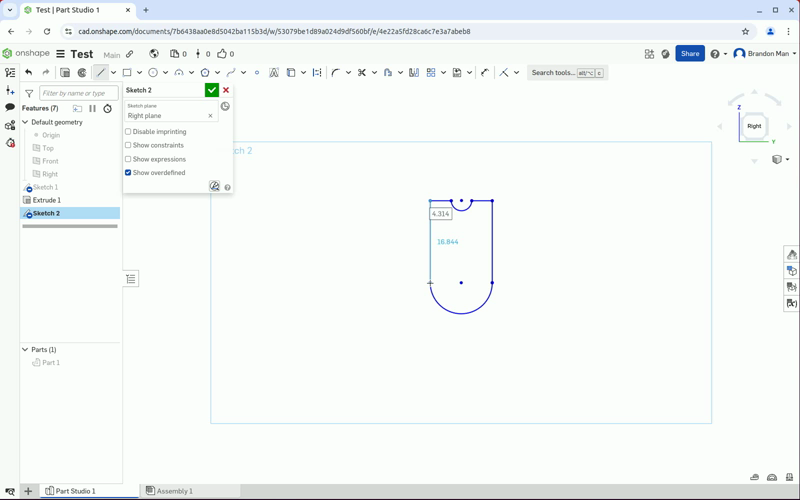
click(430, 282)
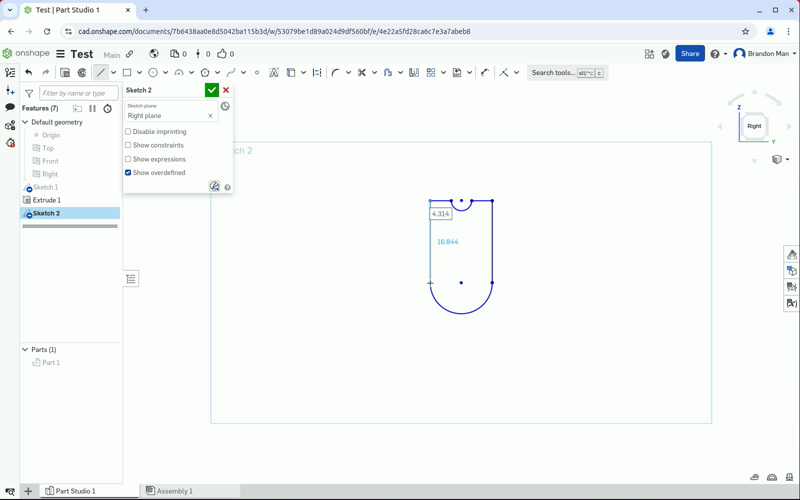
key(esc)
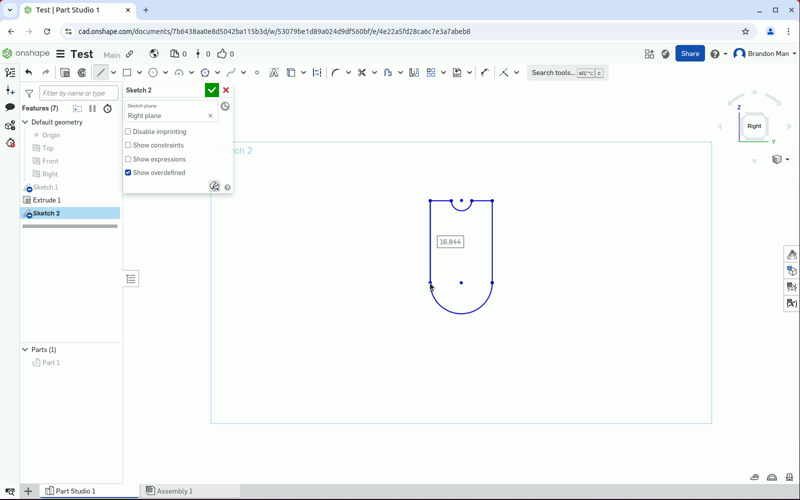
key(c)
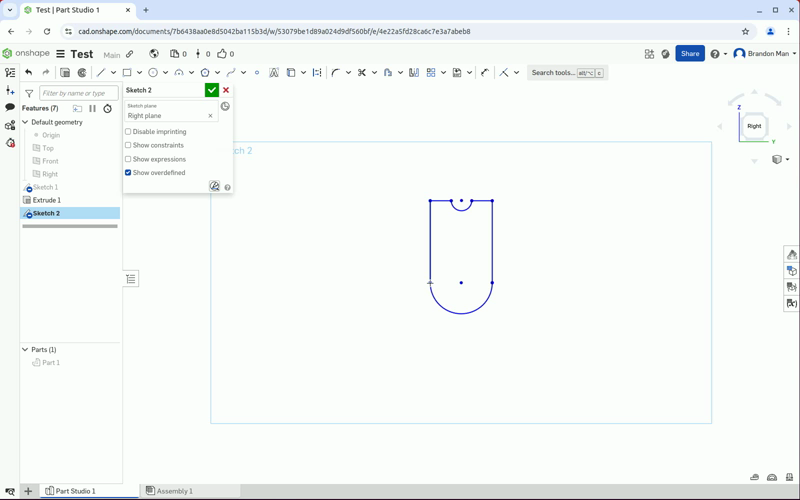
key_down(shift)
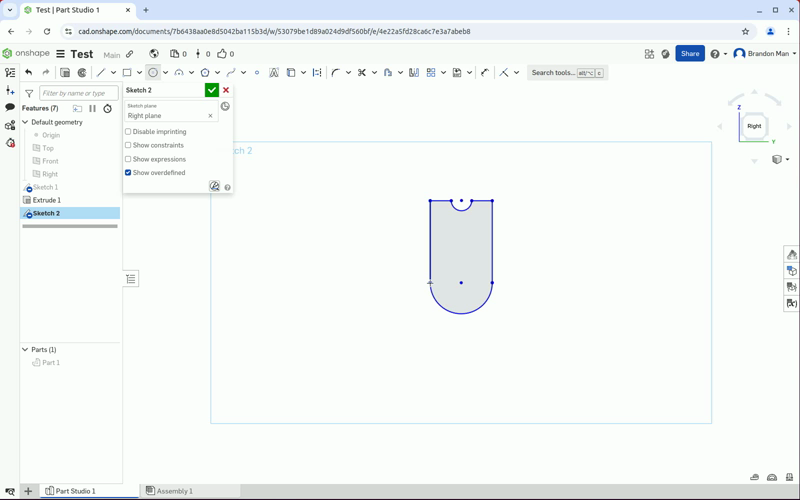
mouse_move(461, 282)
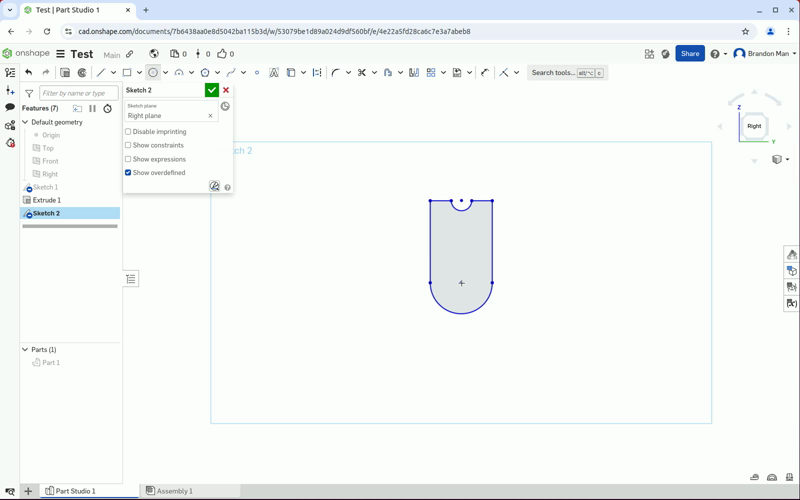
scroll(6)
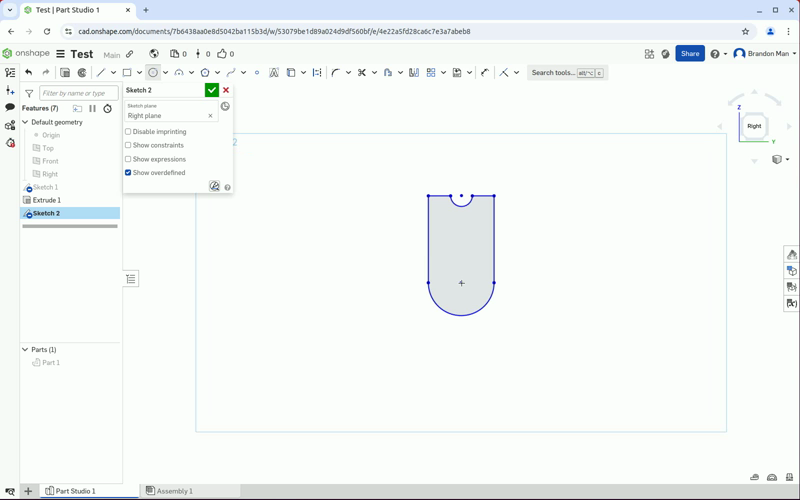
scroll(6)
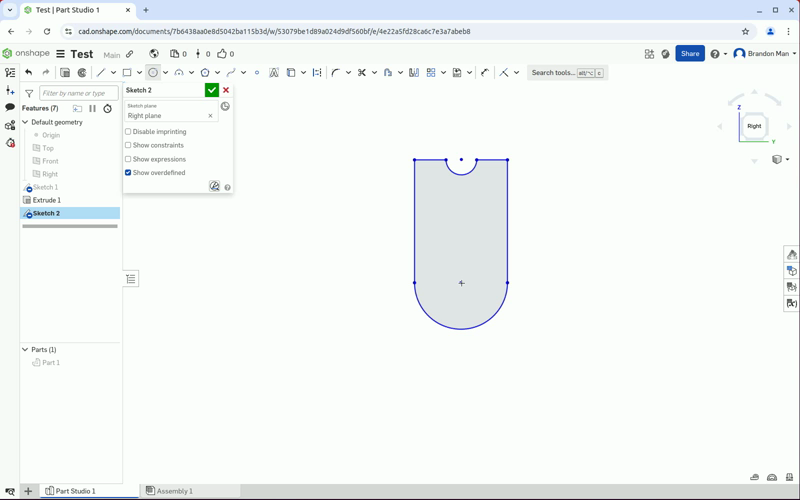
scroll(6)
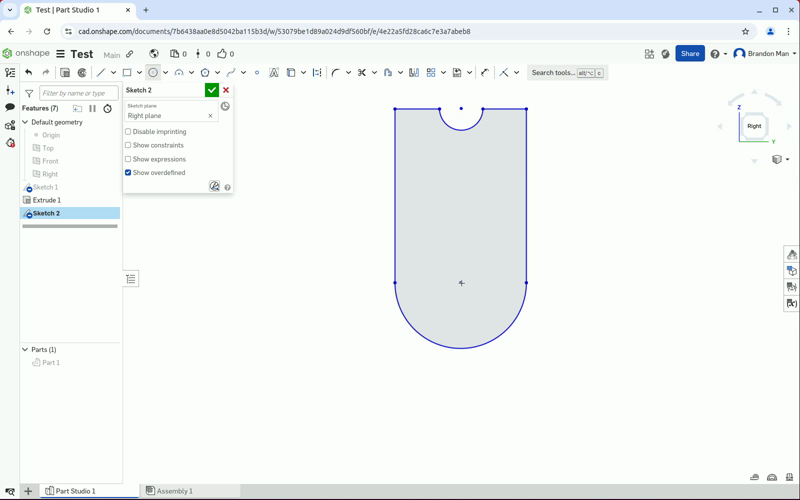
scroll(6)
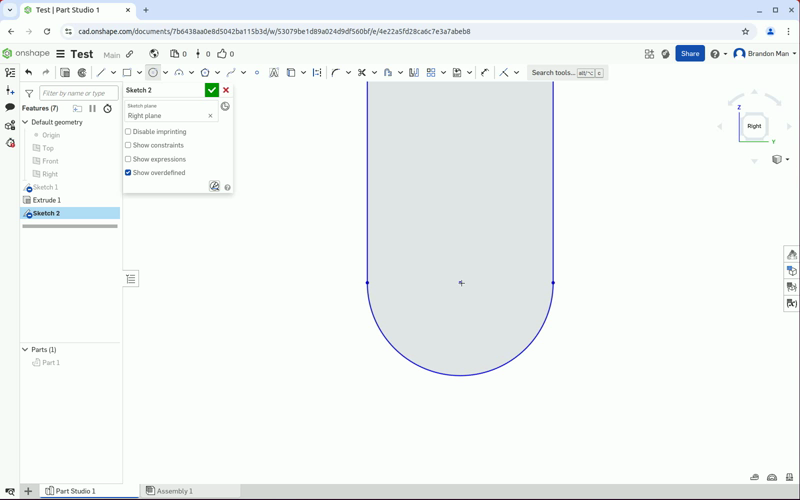
scroll(6)
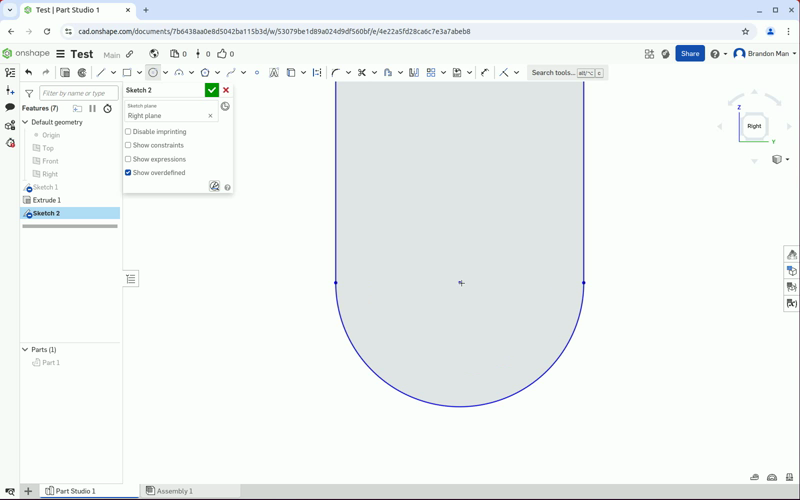
scroll(6)
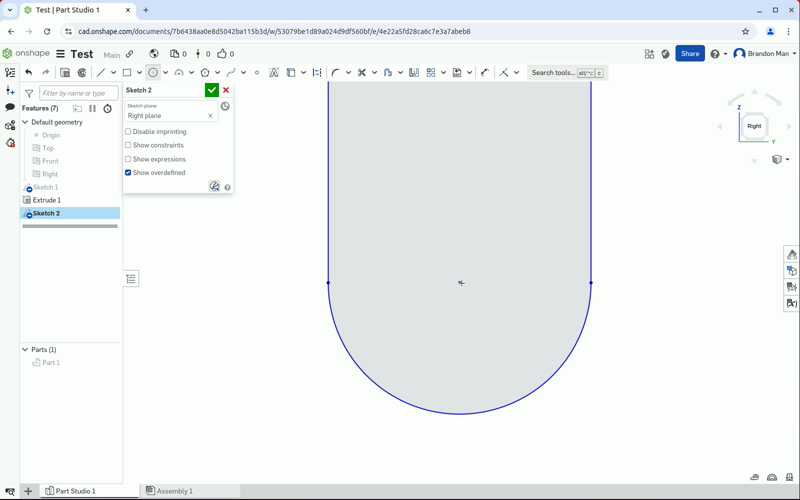
scroll(6)
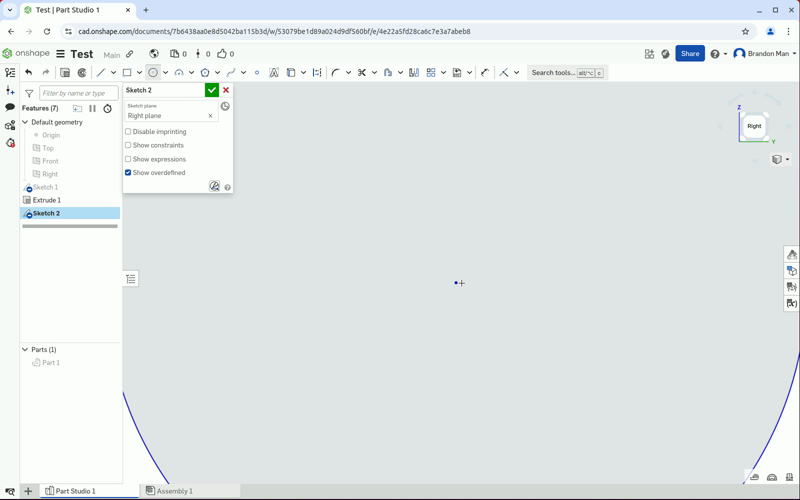
click(461, 282)
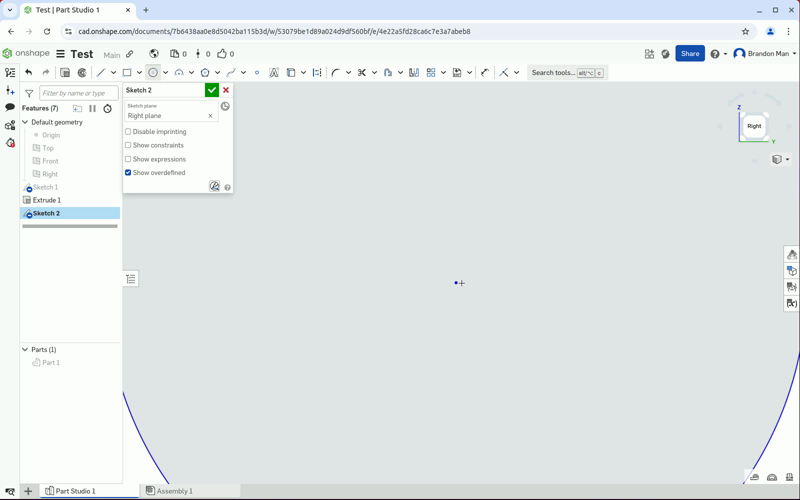
scroll(-6)
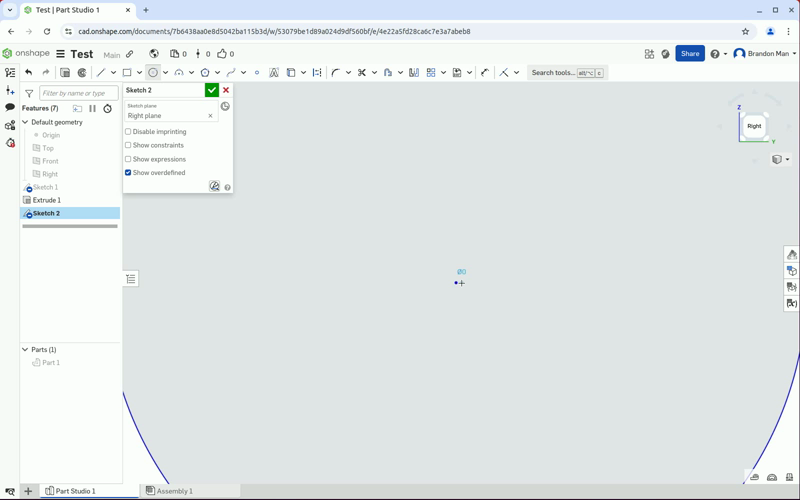
scroll(-6)
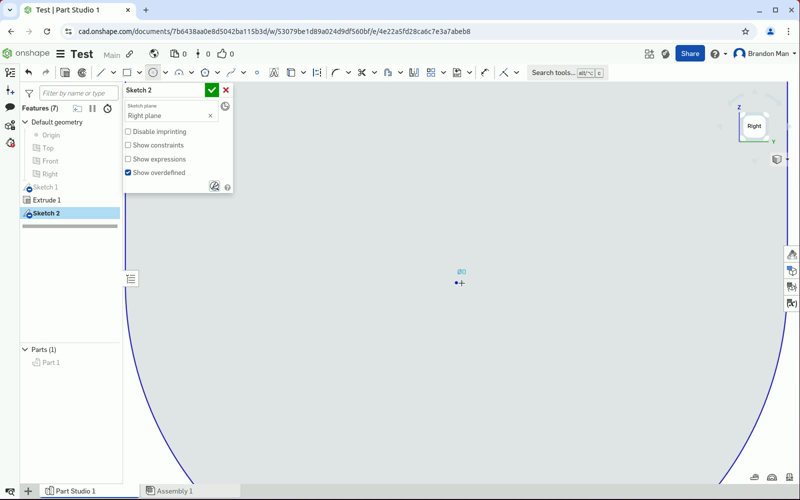
scroll(-6)
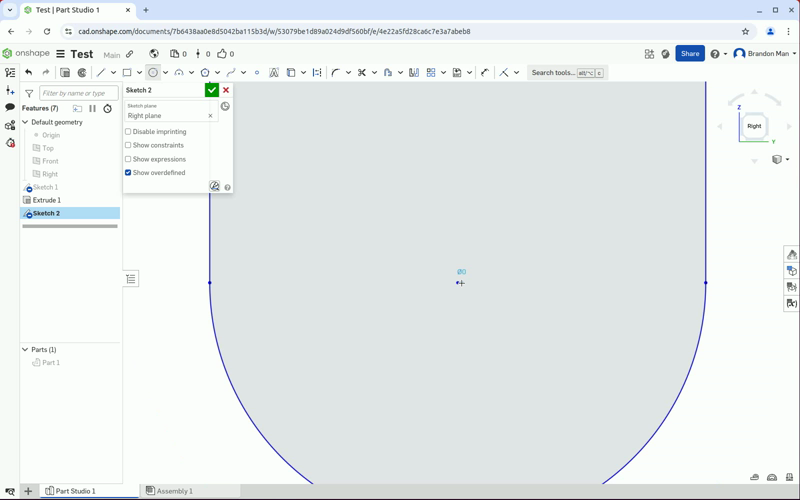
scroll(-6)
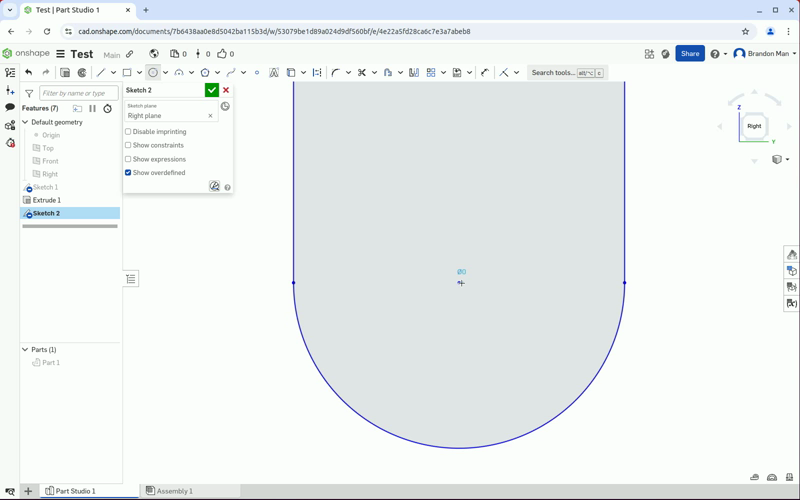
scroll(-6)
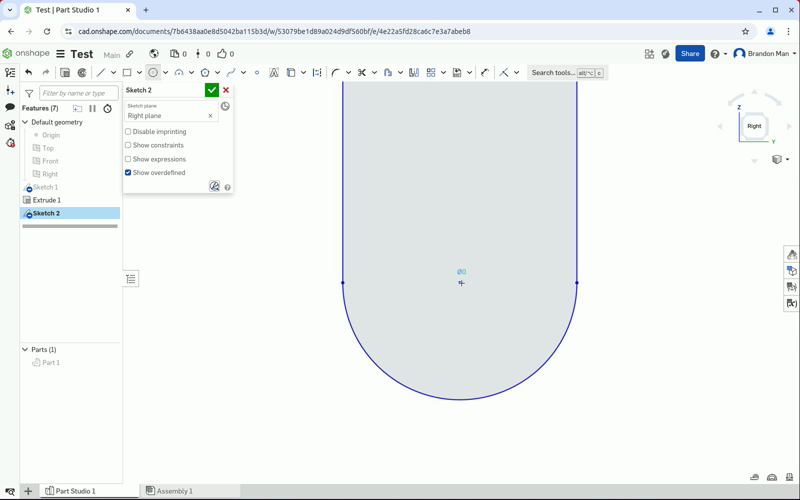
scroll(-6)
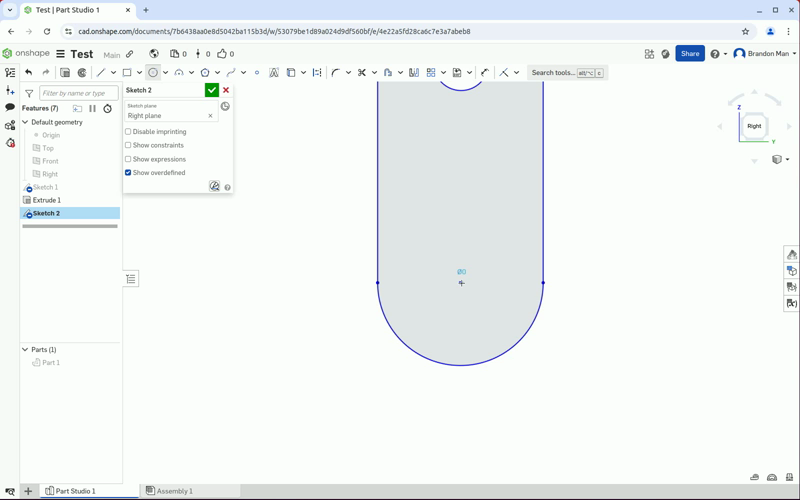
scroll(-6)
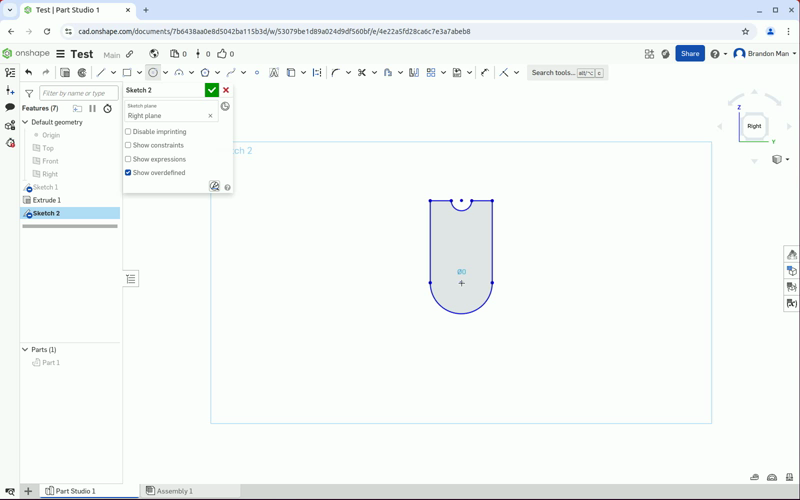
key_up(shift)
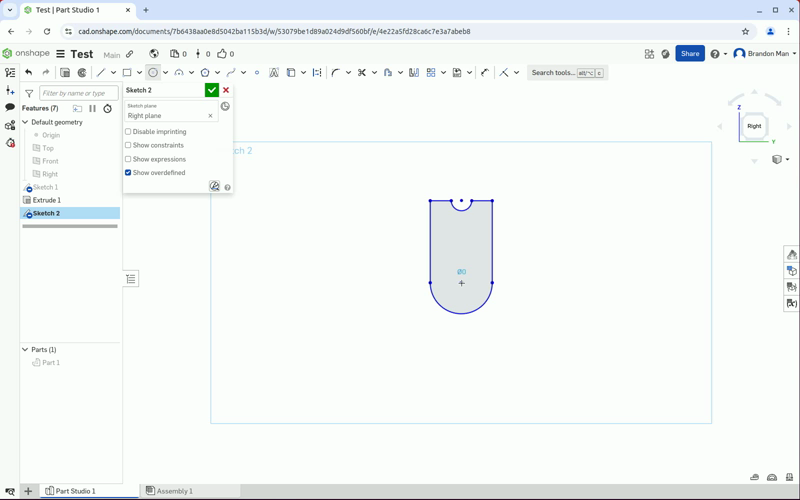
mouse_move(472, 282)
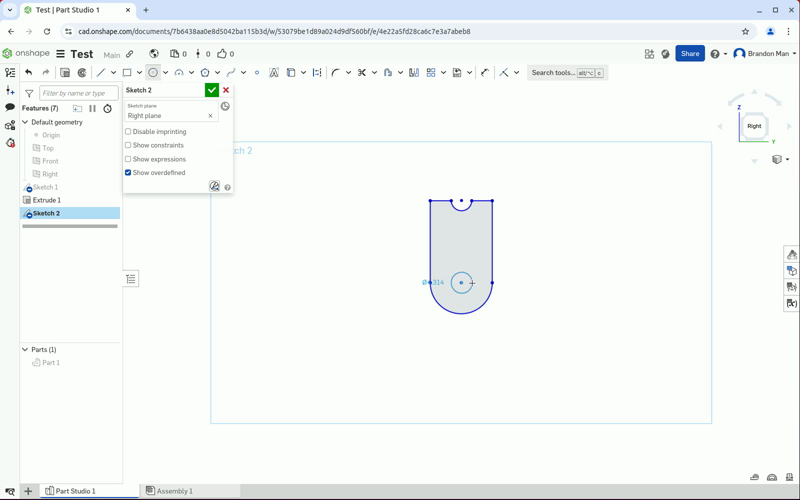
click(472, 282)
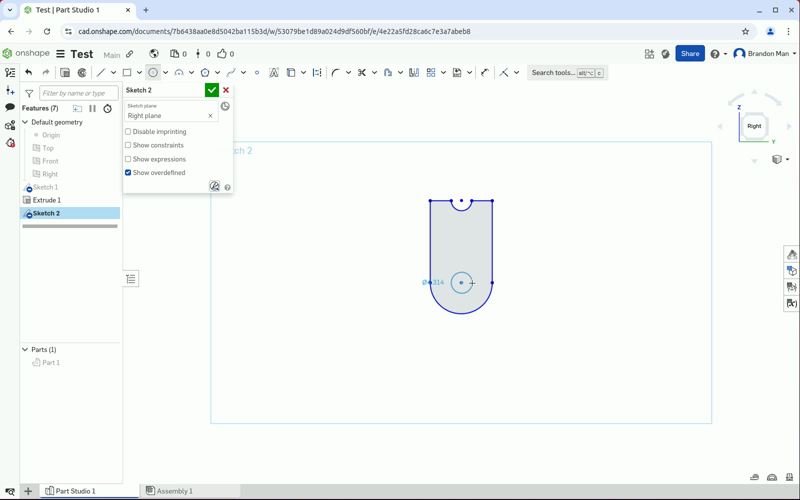
key(esc)
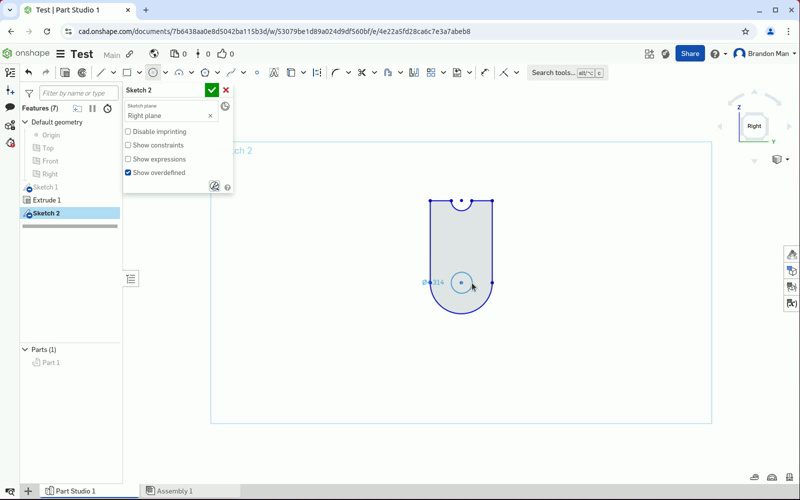
mouse_move(478, 291)
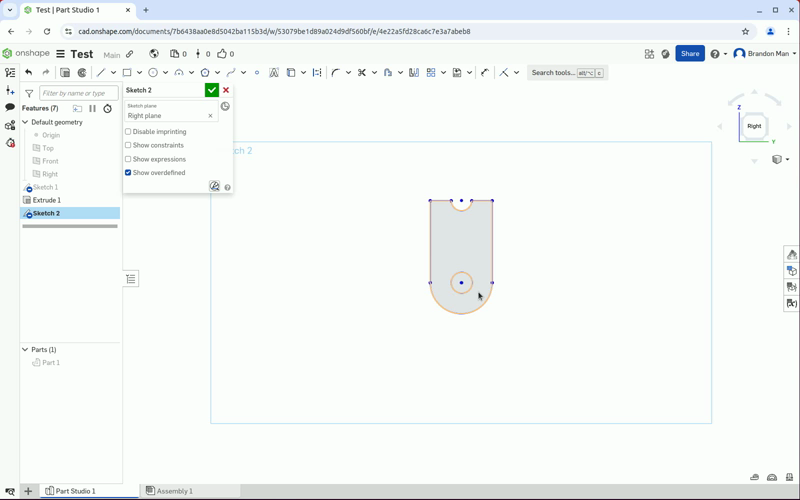
click(478, 291)
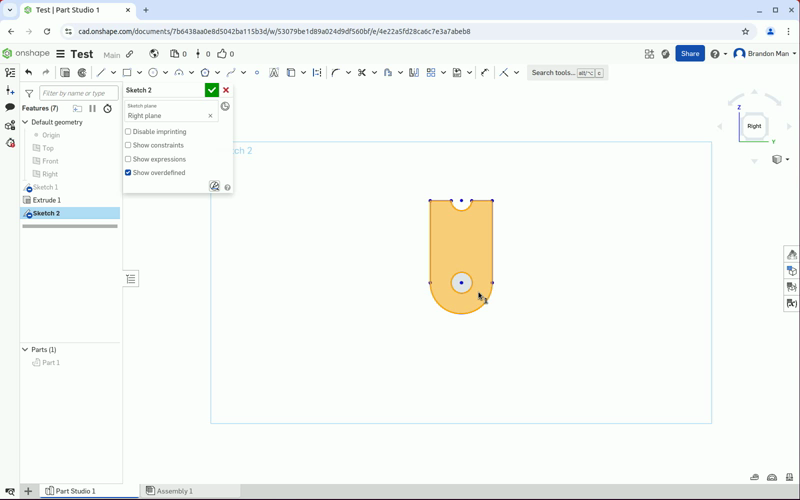
mouse_move(73, 352)
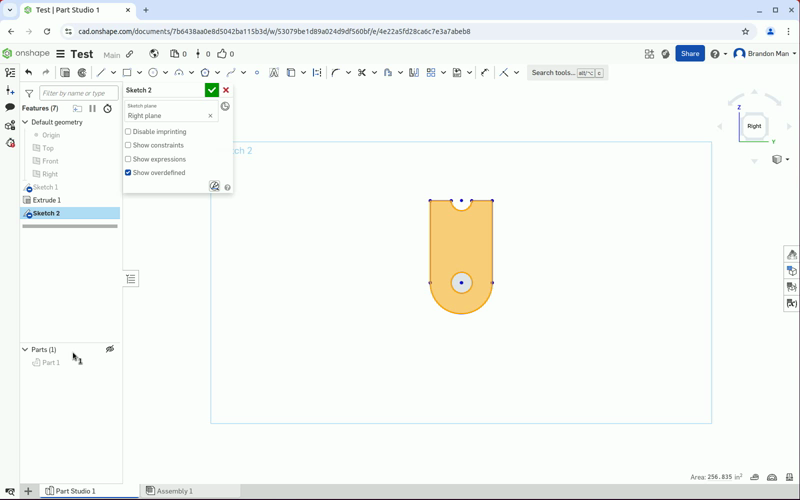
key(shift+y)
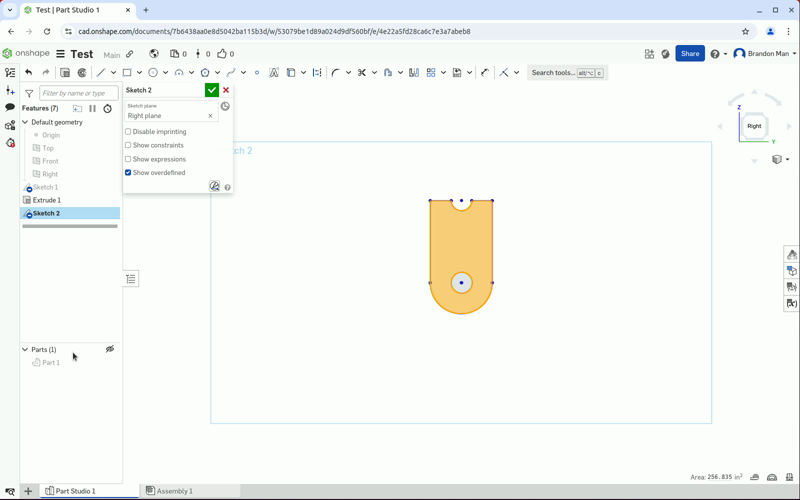
key(shift+e)
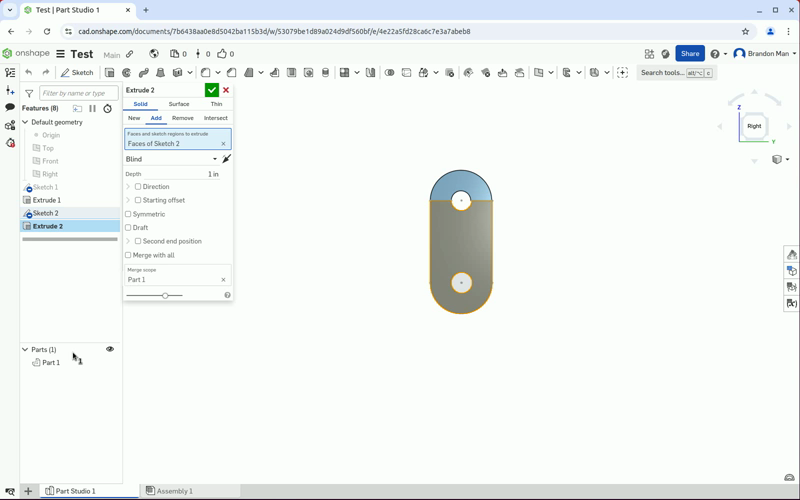
mouse_move(143, 106)
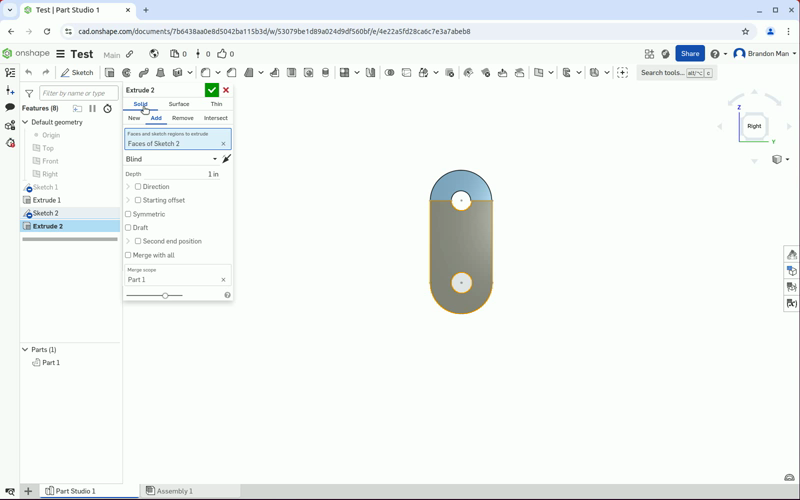
click(143, 106)
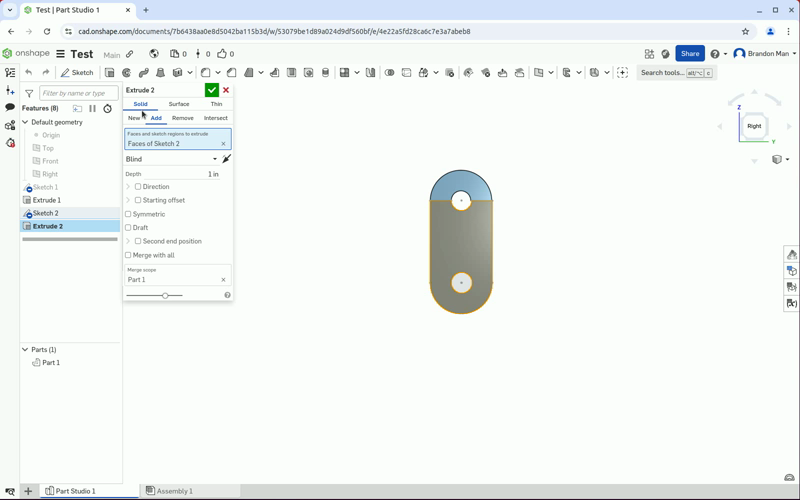
mouse_move(137, 120)
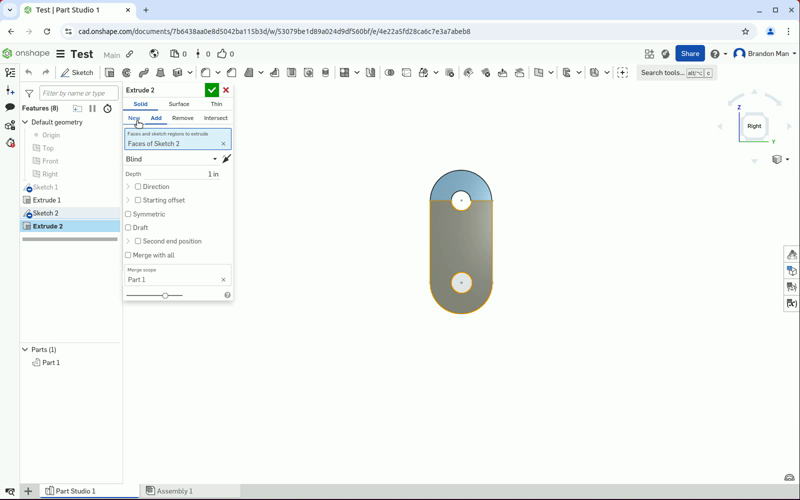
click(137, 120)
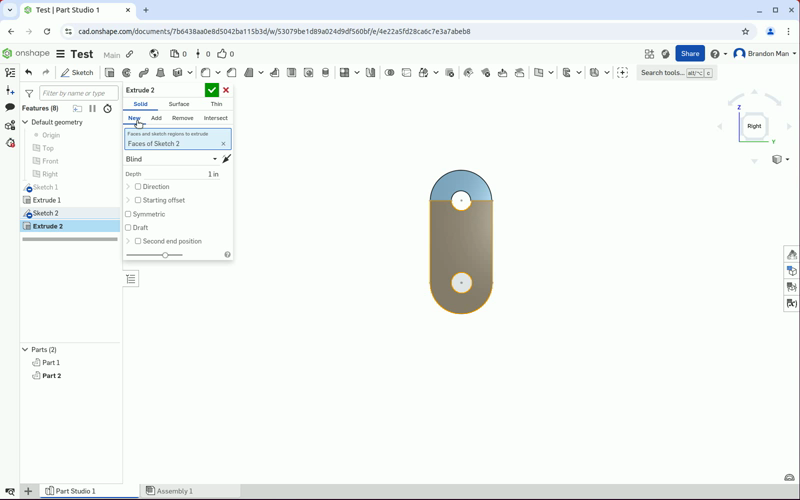
key(tab, 4)
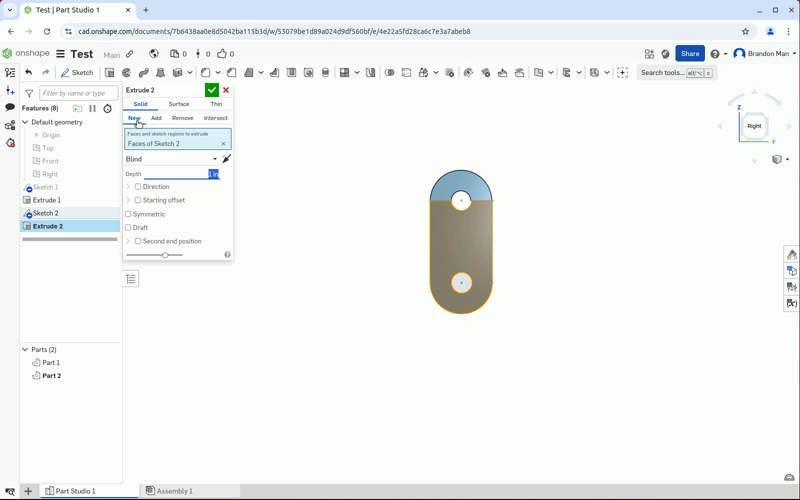
text(4.092)
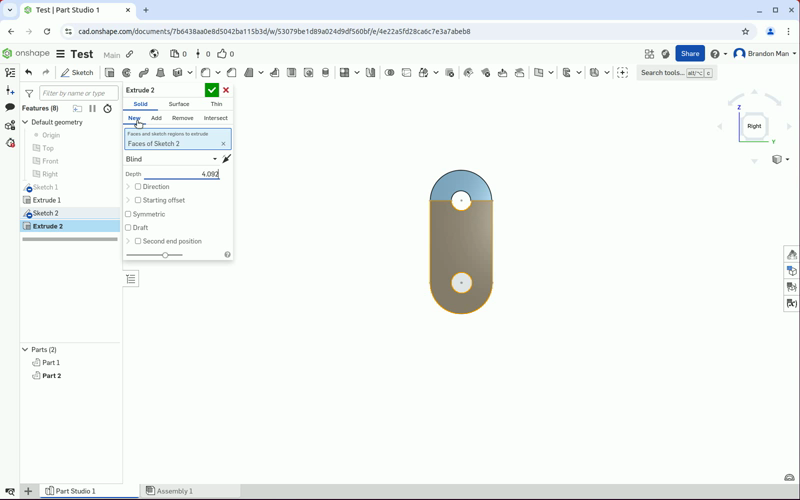
key(enter)
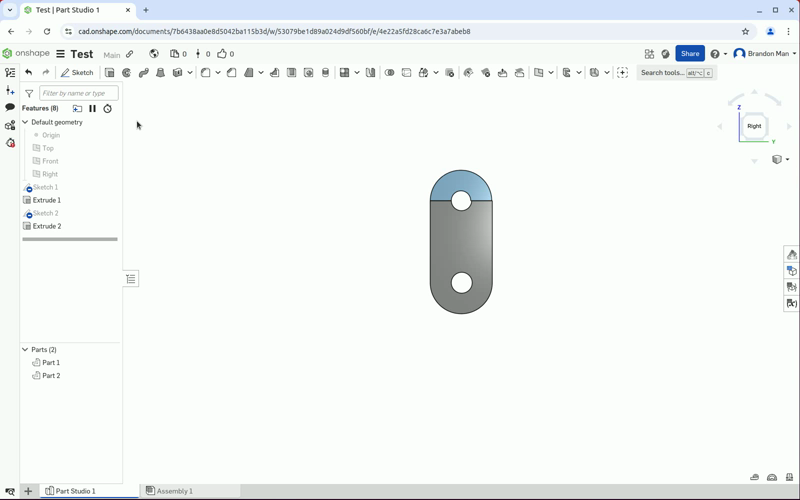
key(shift+h)
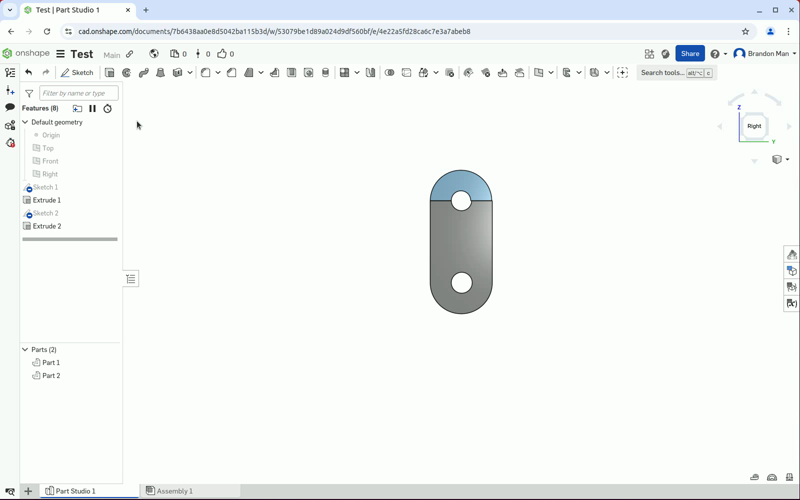
key(shift+h)
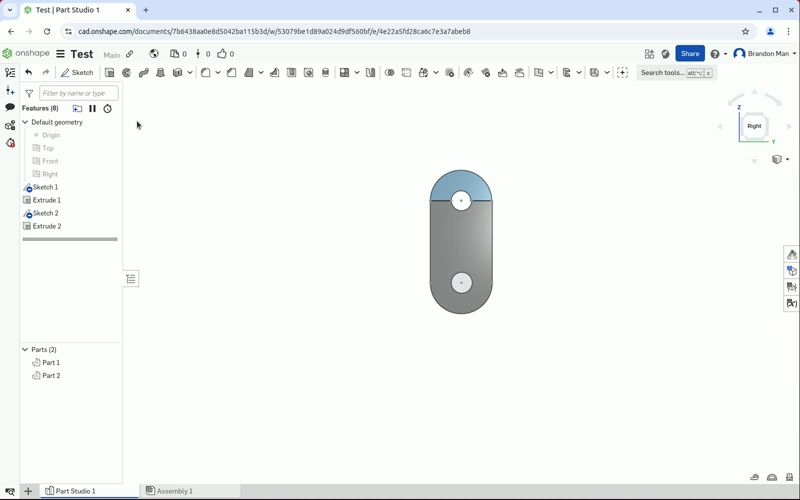
key(shift+7)
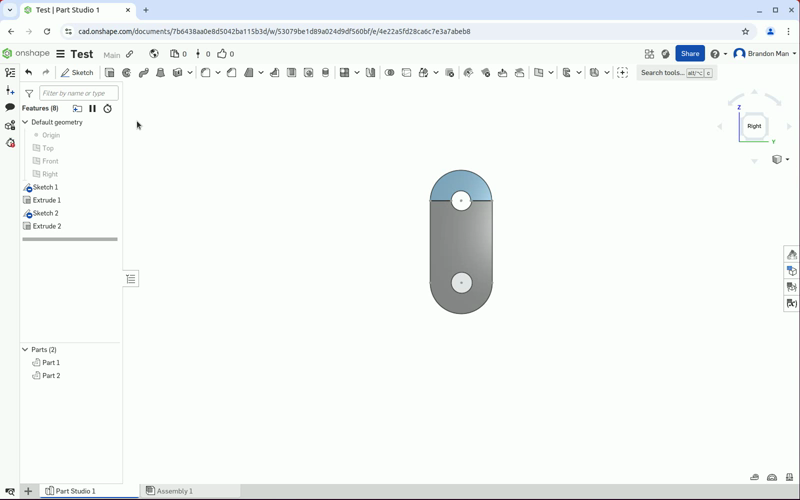
key(right, 2)
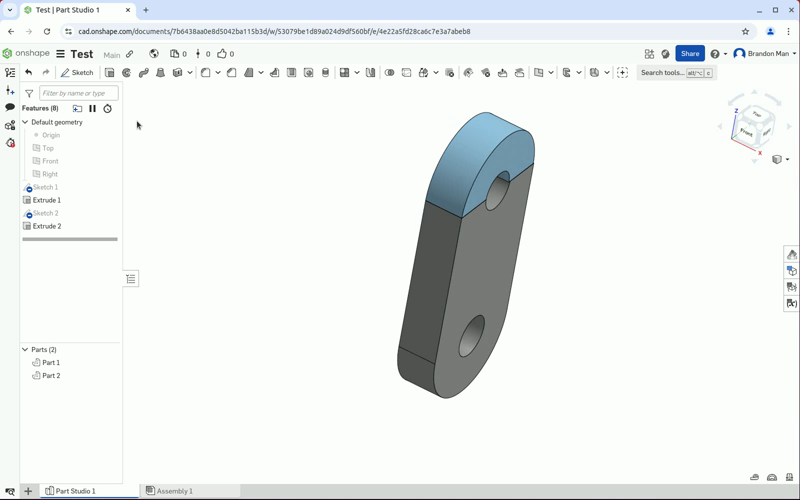
key(down, 2)
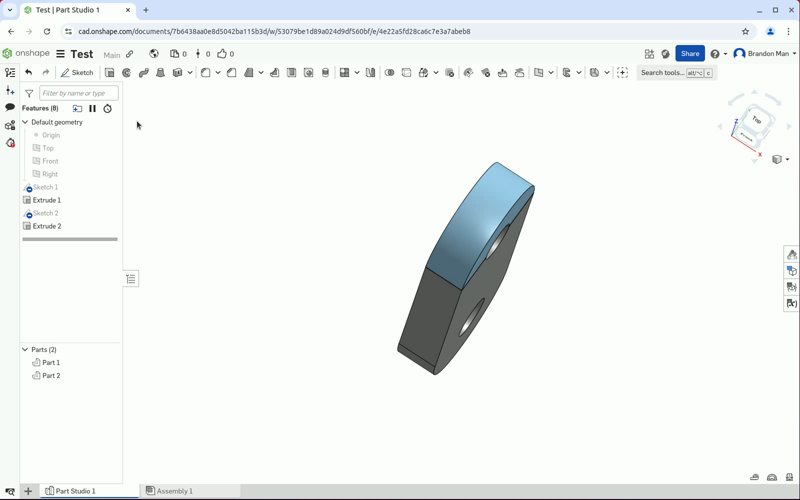
key(up, 2)
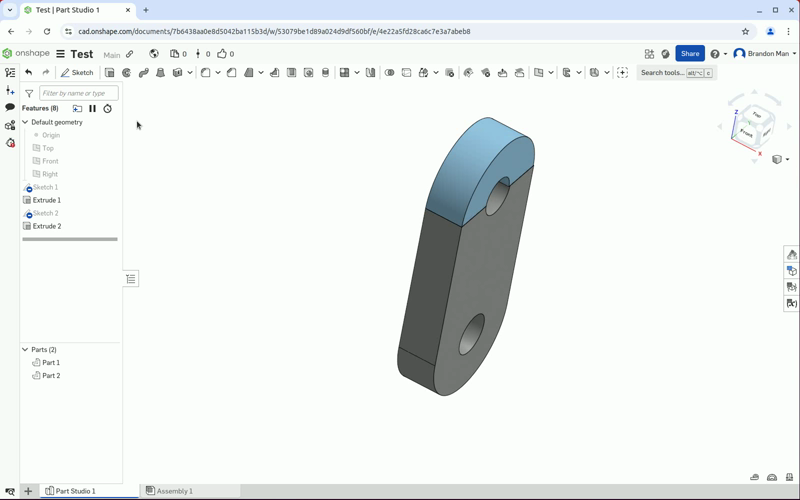
key(left, 2)
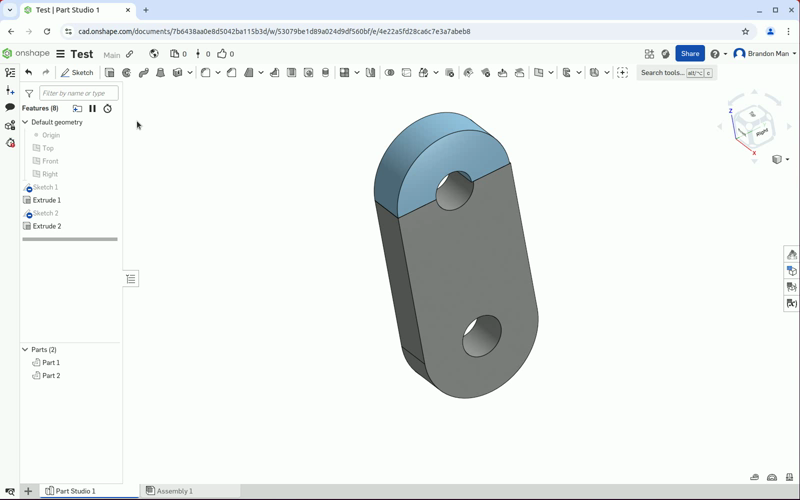
mouse_move(73, 189)
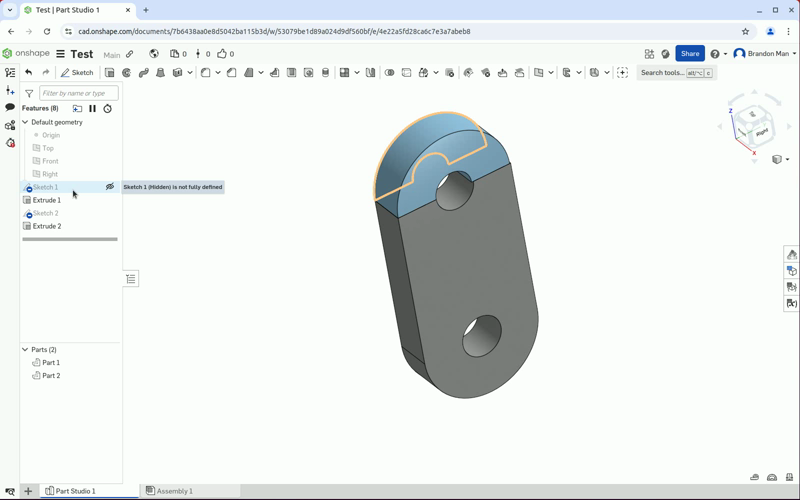
click(73, 189)